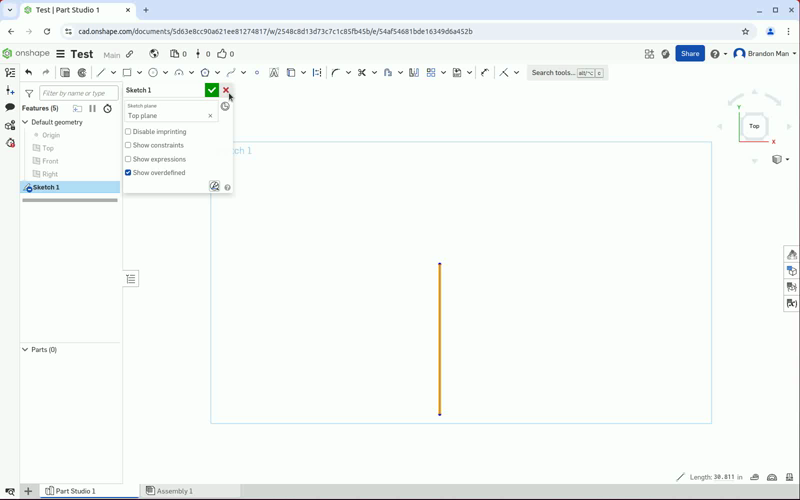
key(shift+h)
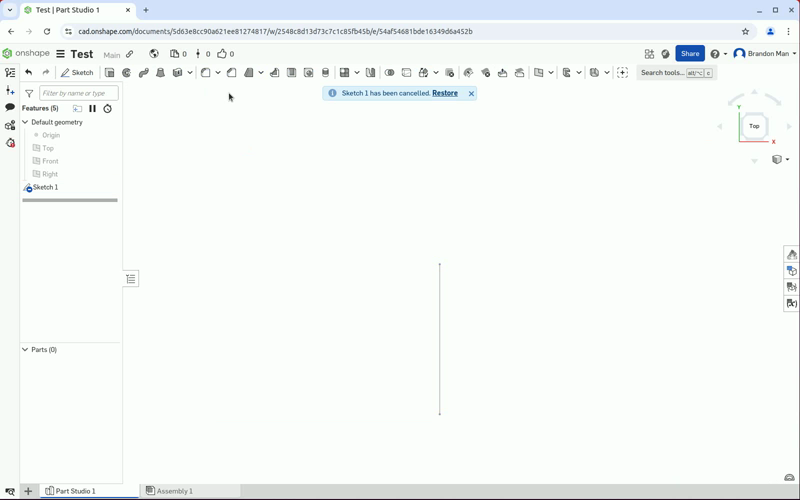
key(shift+s)
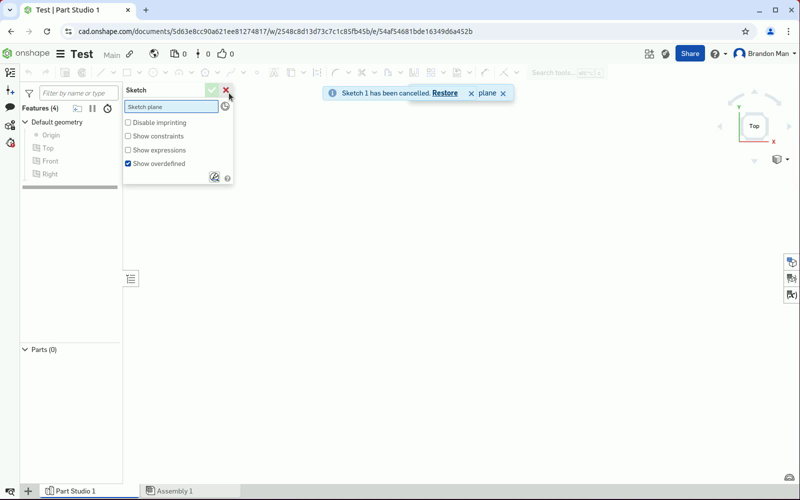
mouse_move(73, 150)
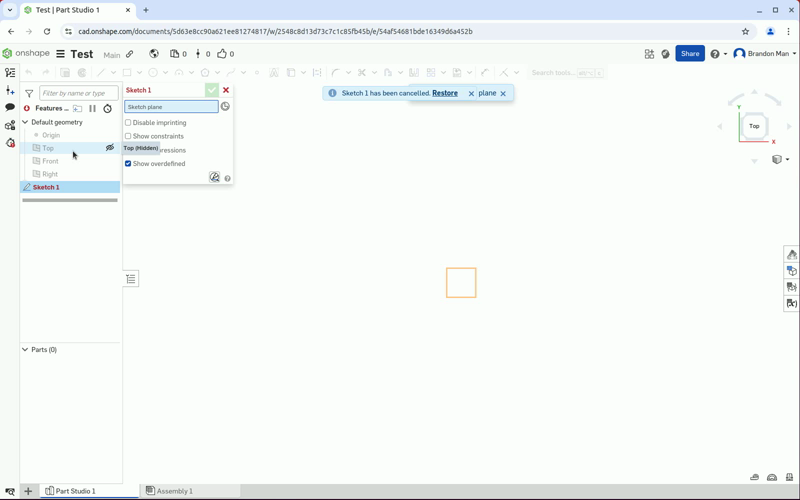
click(73, 150)
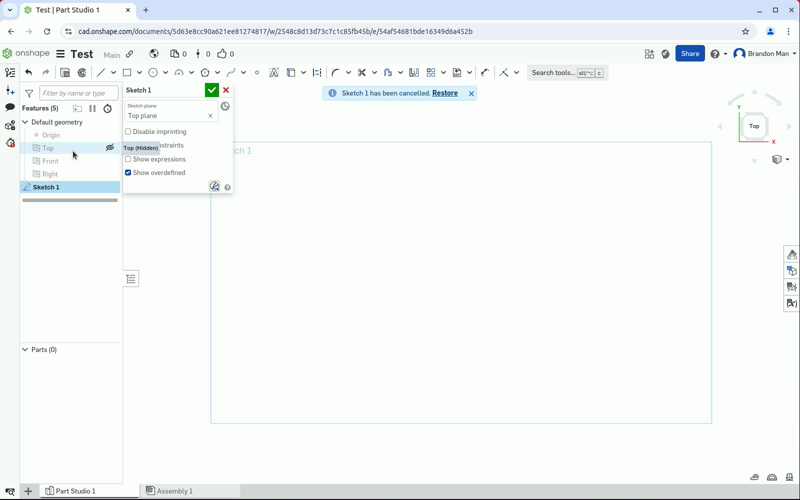
mouse_move(73, 352)
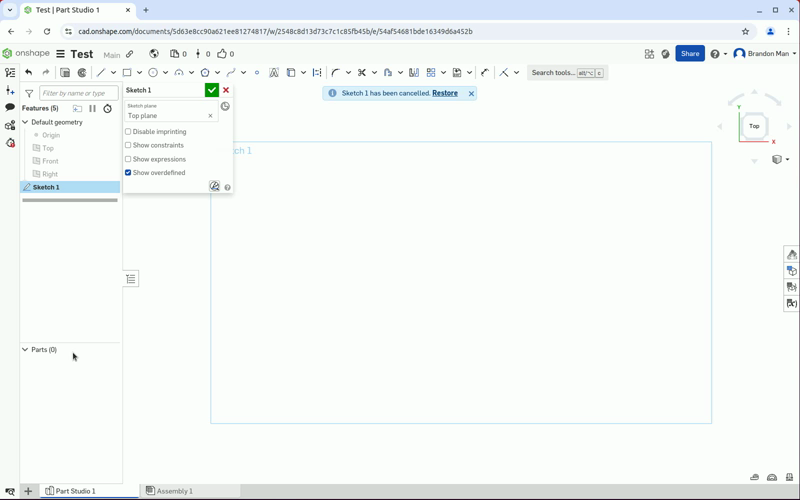
key(y)
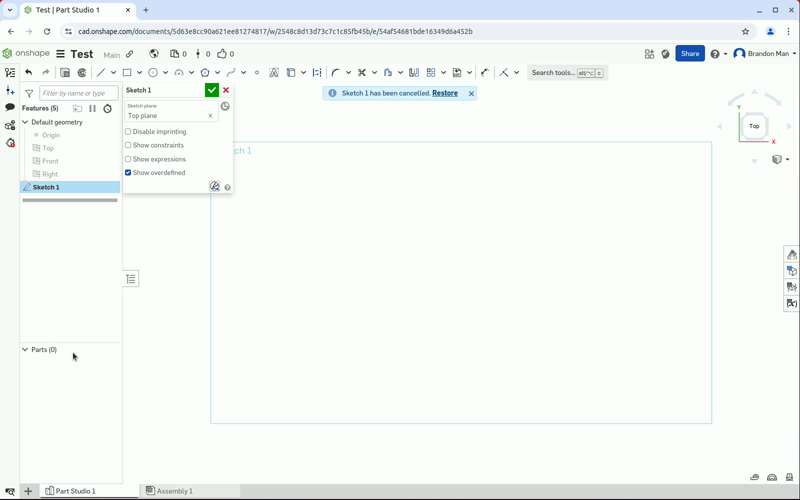
key(l)
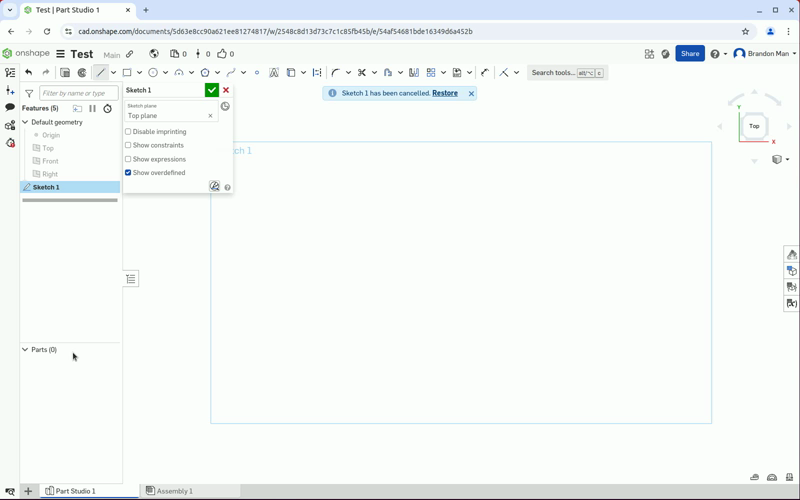
key_down(shift)
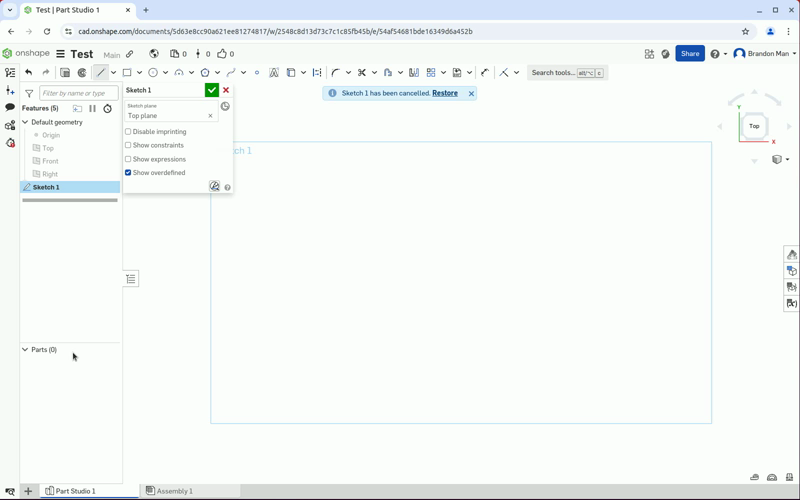
mouse_move(348, 301)
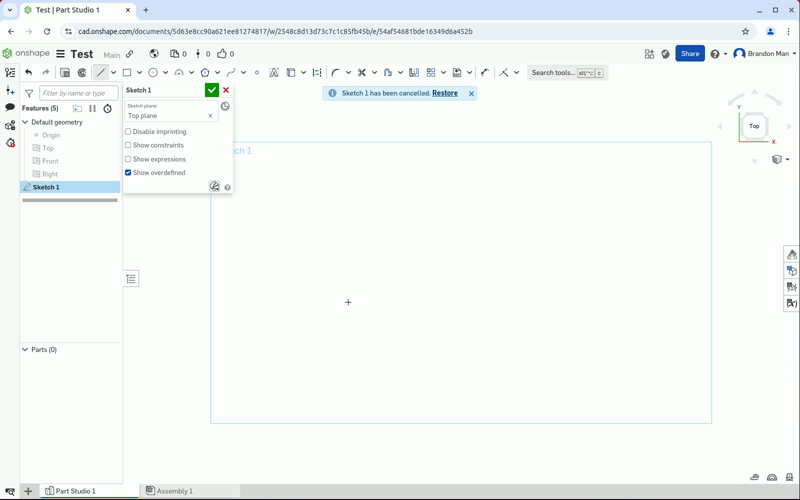
click(348, 301)
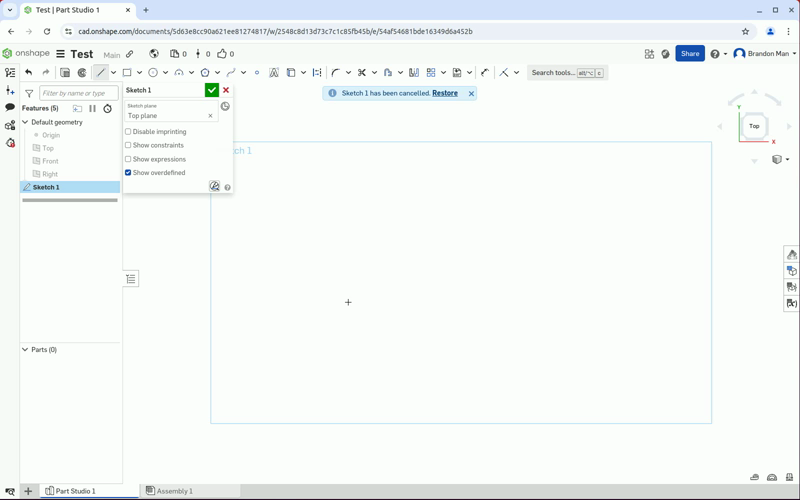
key_up(shift)
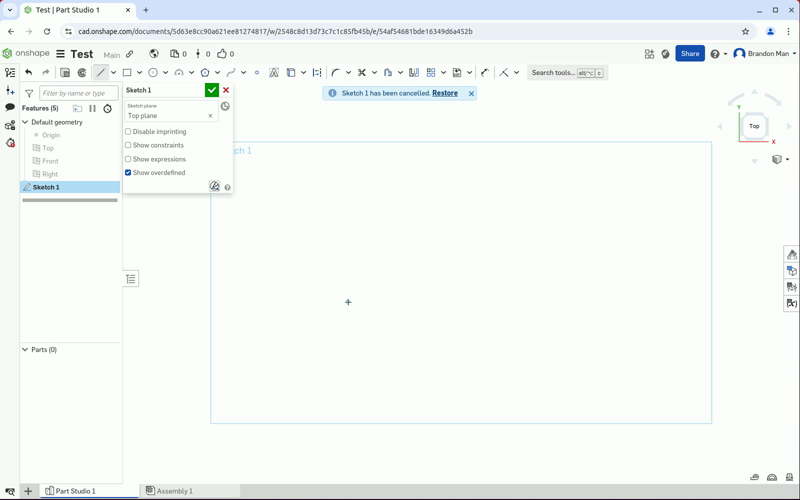
key_down(shift)
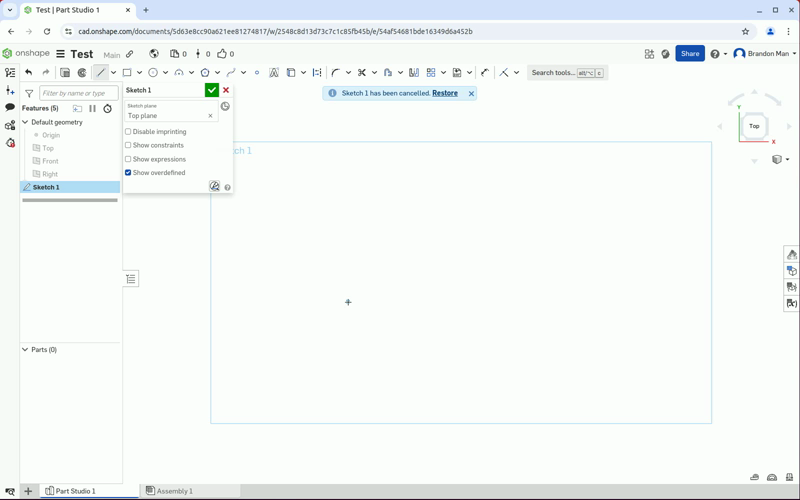
mouse_move(378, 301)
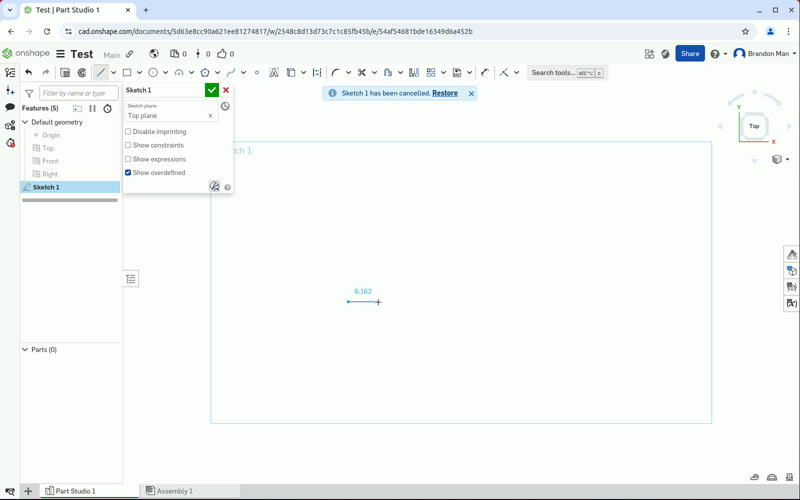
mouse_move(379, 301)
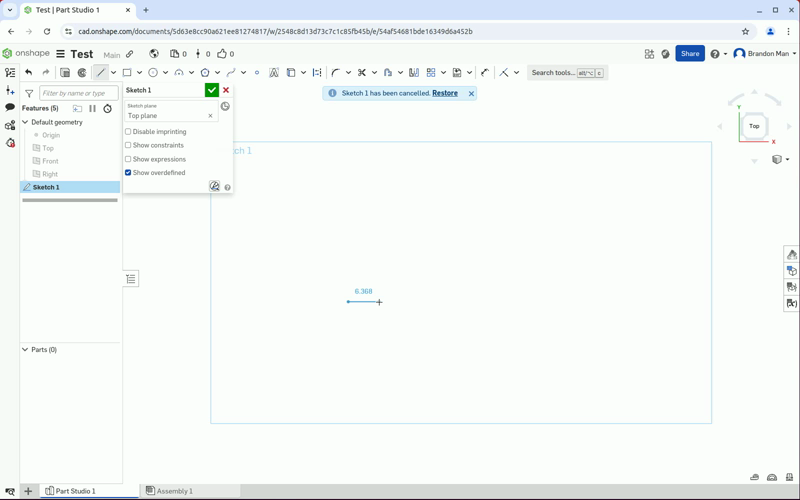
click(379, 301)
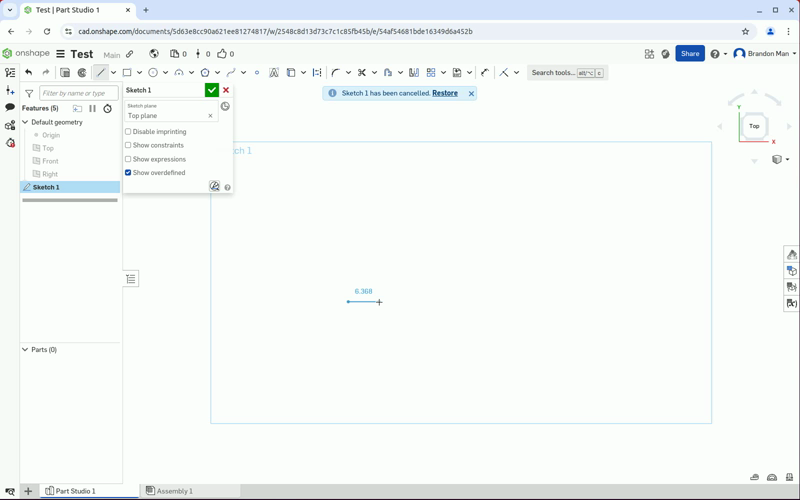
key_up(shift)
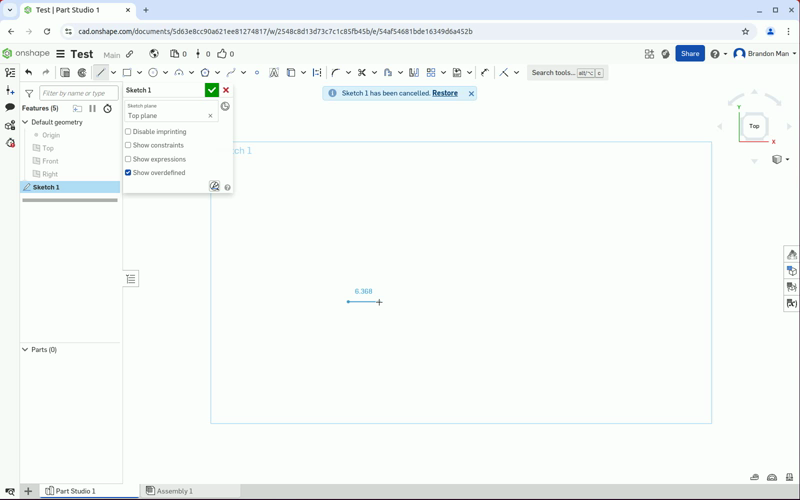
key_down(shift)
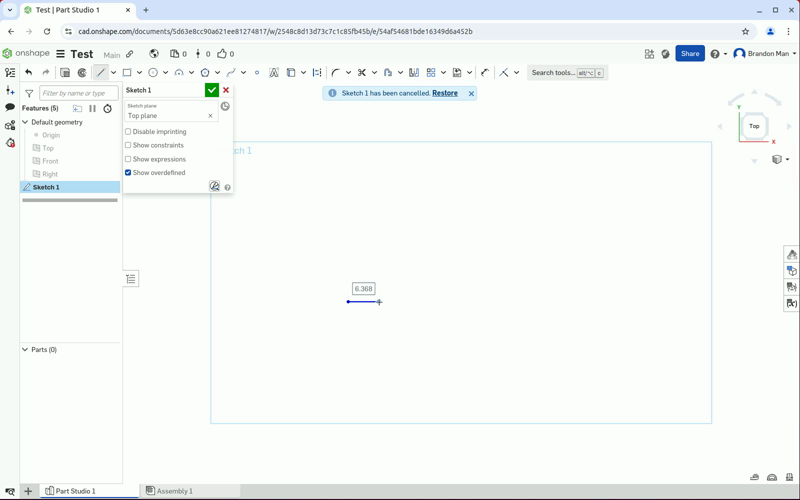
mouse_move(409, 301)
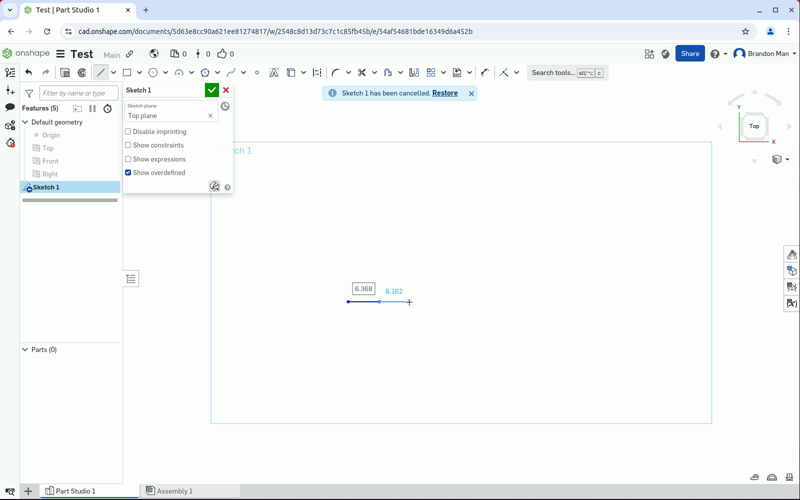
mouse_move(379, 303)
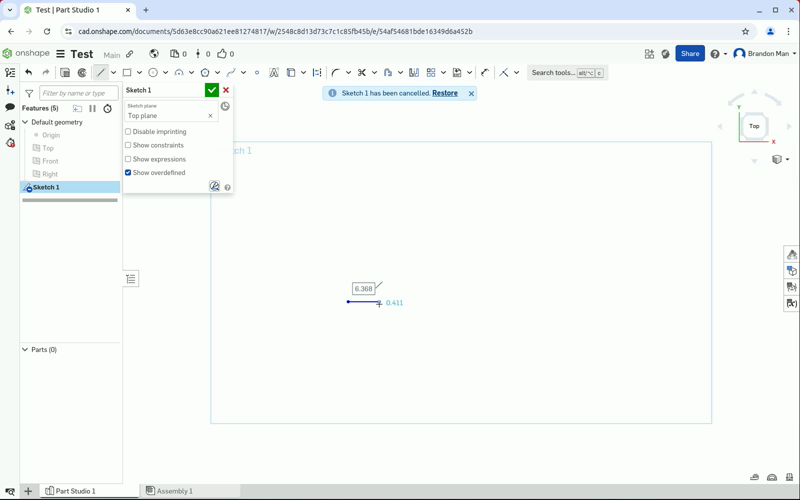
scroll(6)
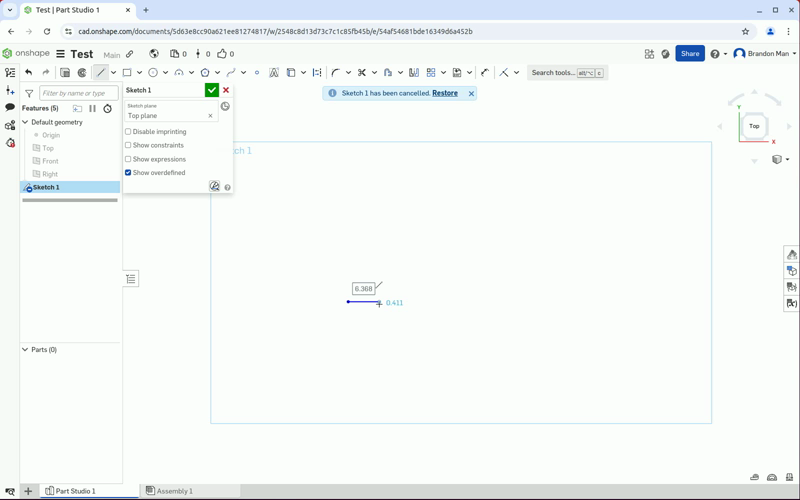
scroll(6)
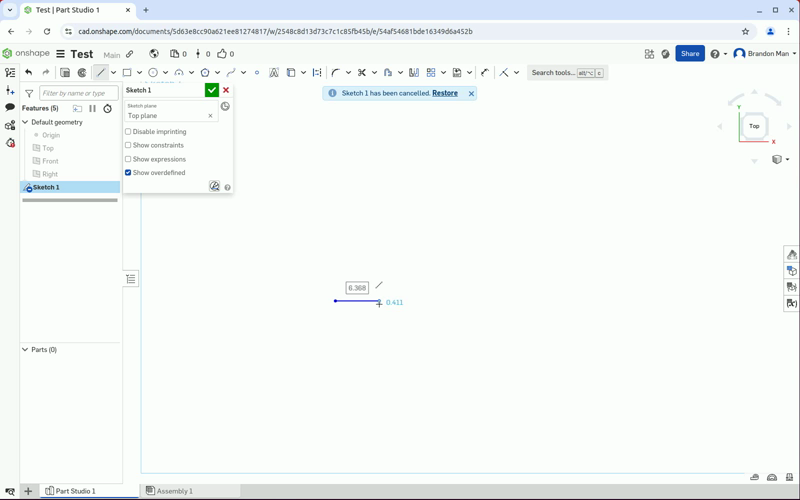
scroll(6)
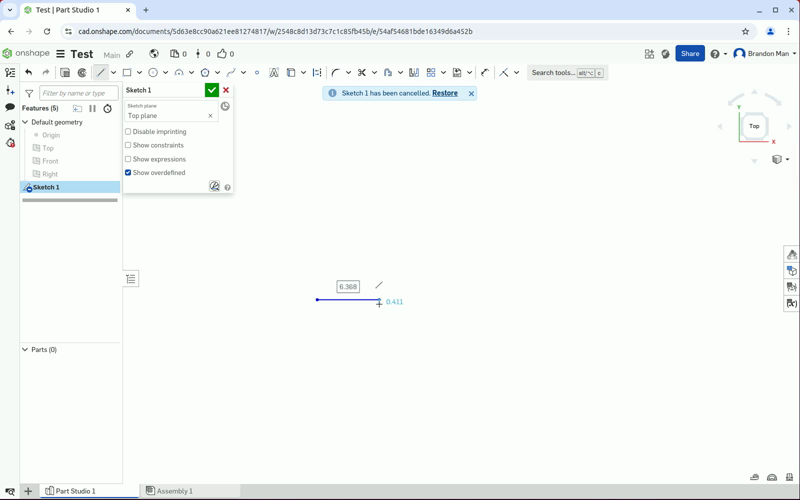
scroll(6)
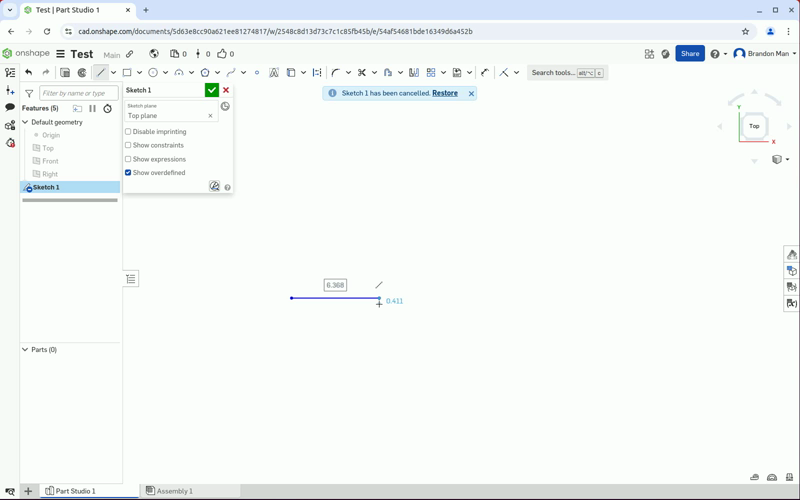
scroll(6)
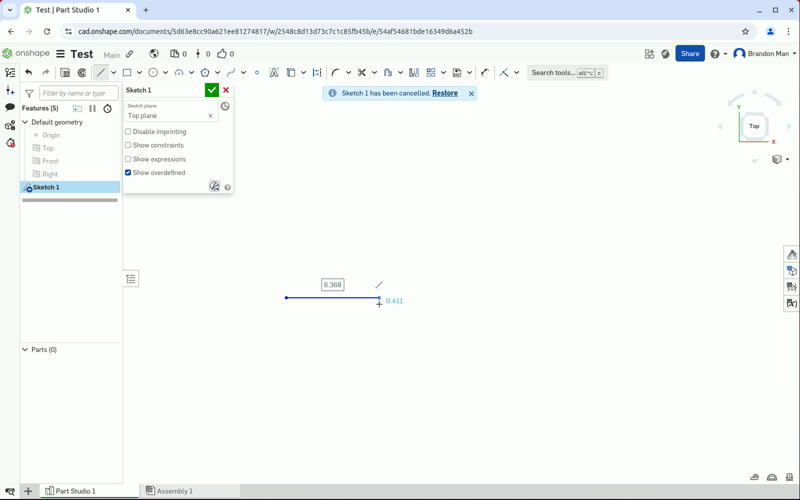
scroll(6)
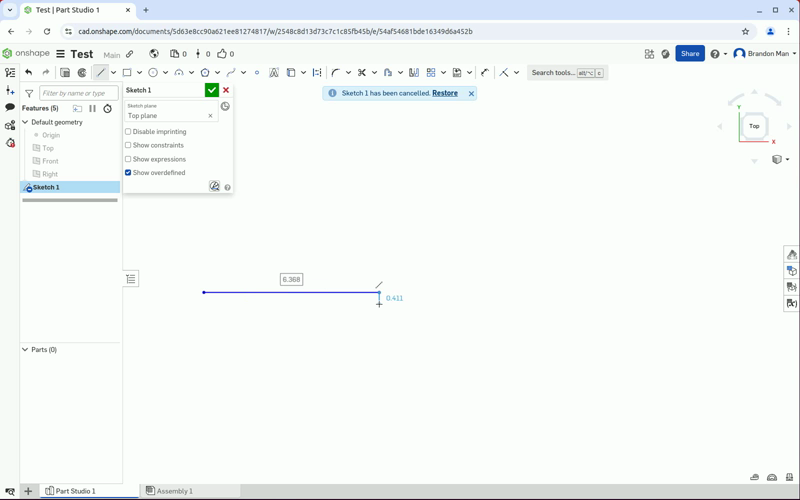
scroll(6)
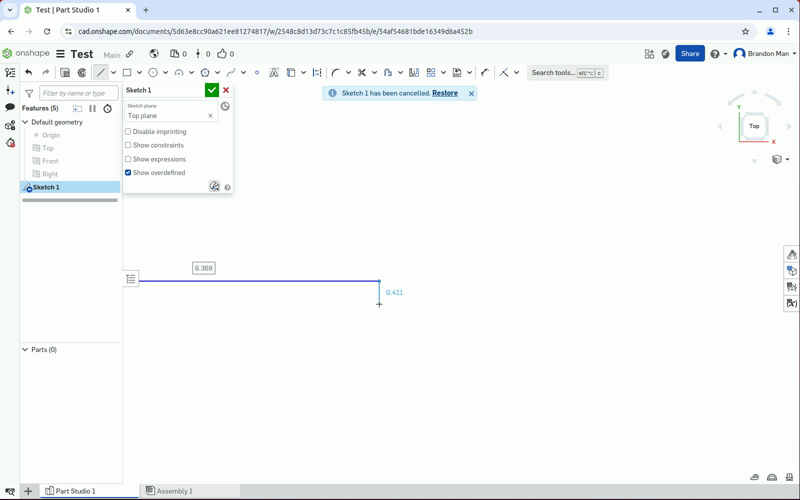
click(379, 303)
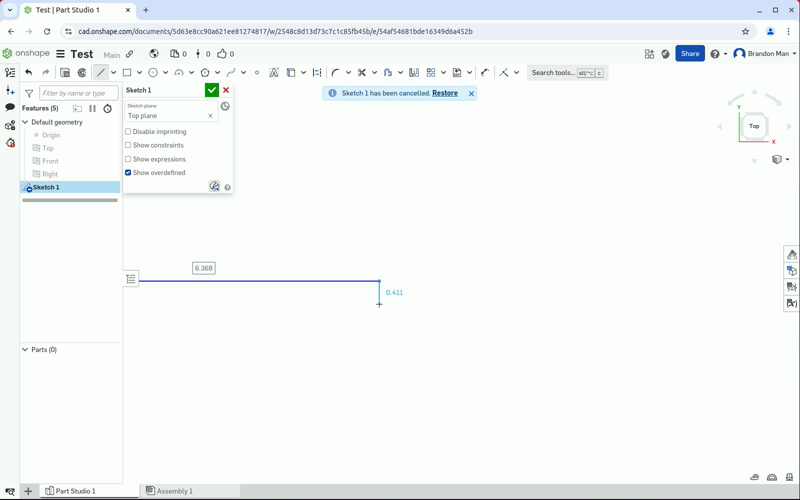
scroll(-6)
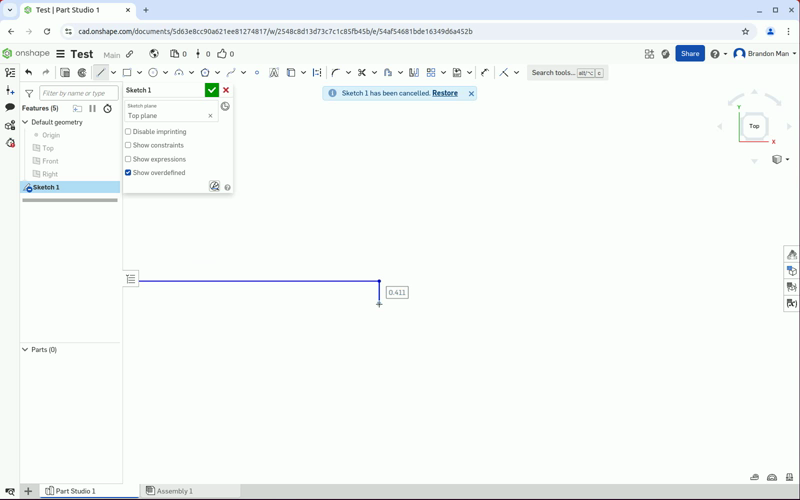
scroll(-6)
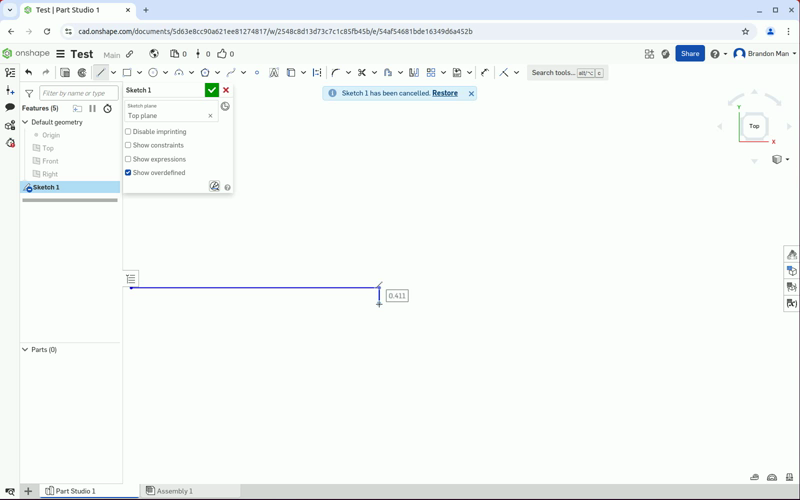
scroll(-6)
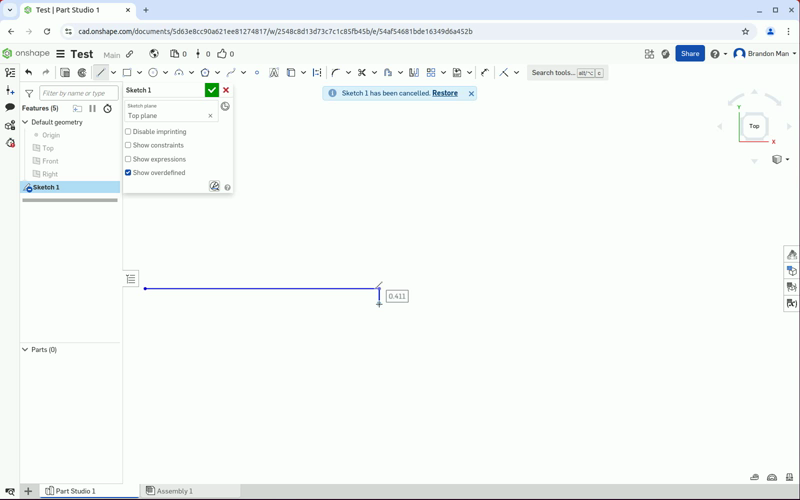
scroll(-6)
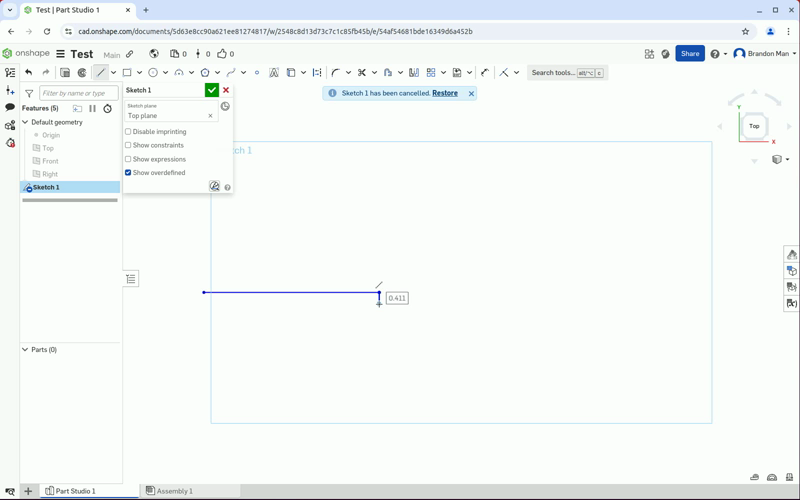
scroll(-6)
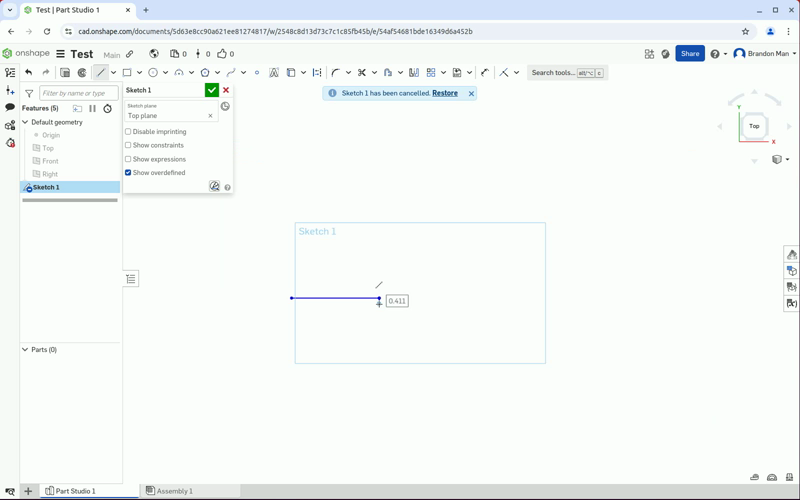
scroll(-6)
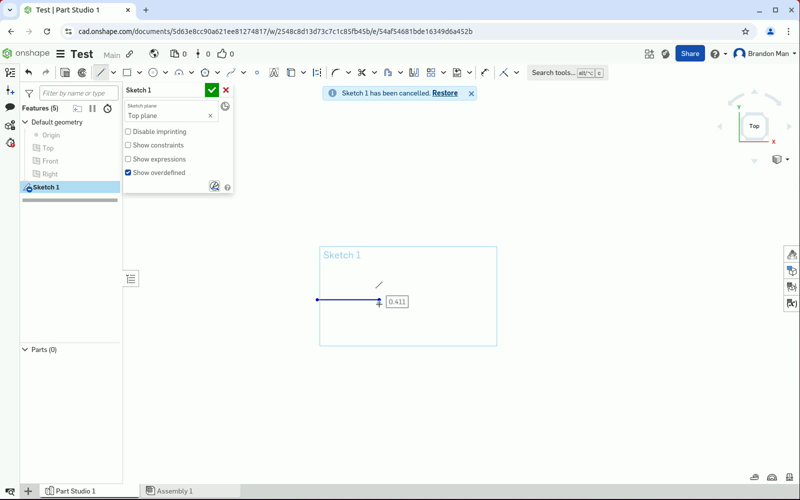
scroll(-6)
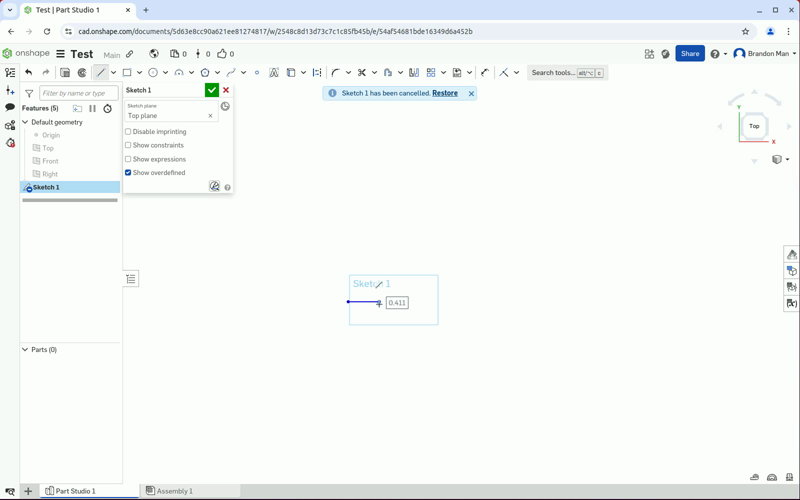
key_up(shift)
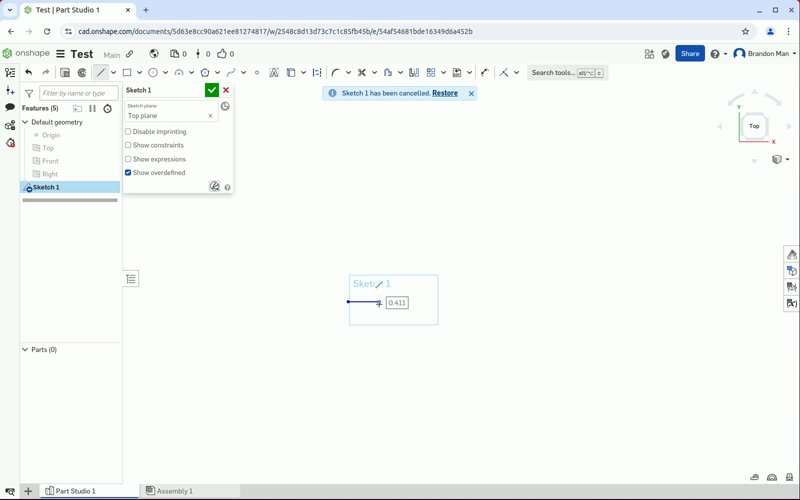
key_down(shift)
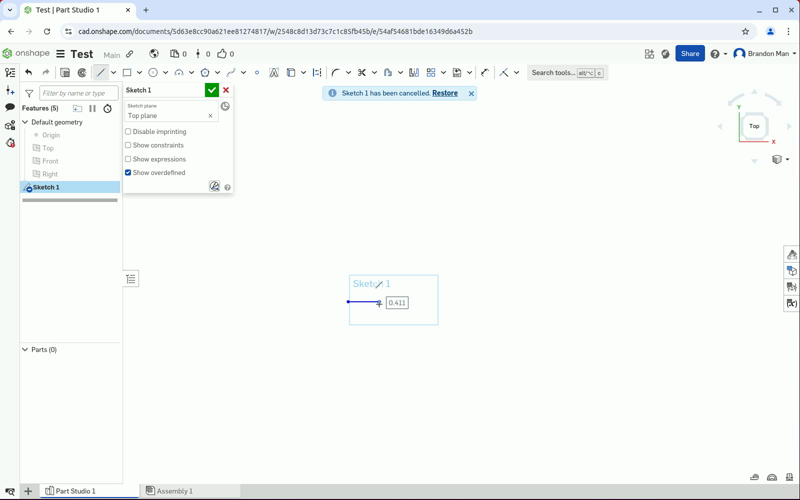
mouse_move(495, 303)
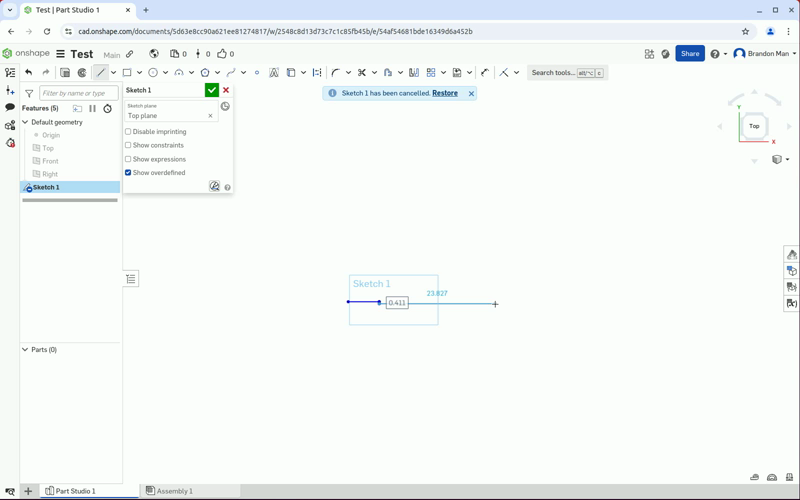
click(495, 303)
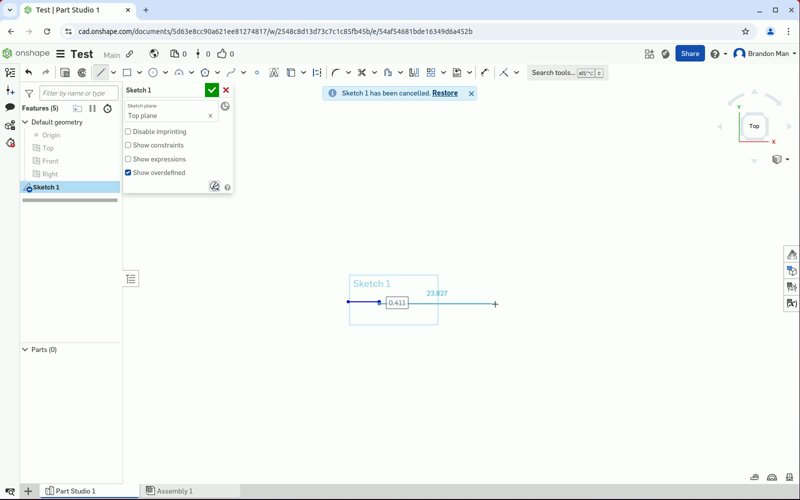
key_up(shift)
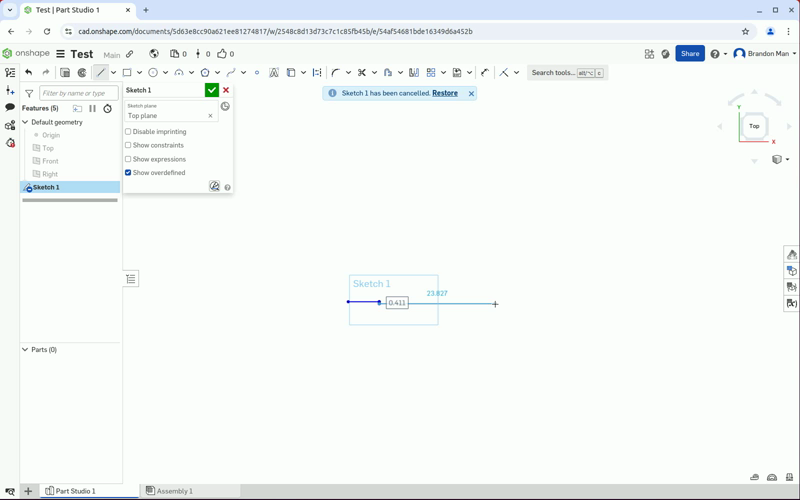
key_down(shift)
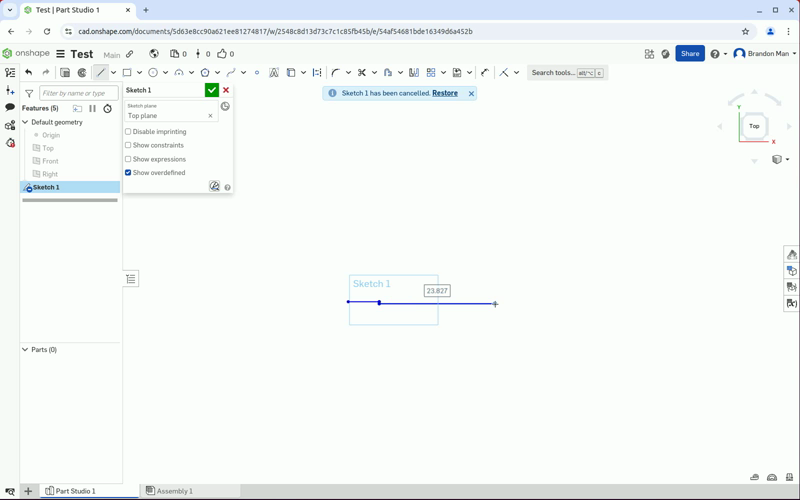
mouse_move(559, 303)
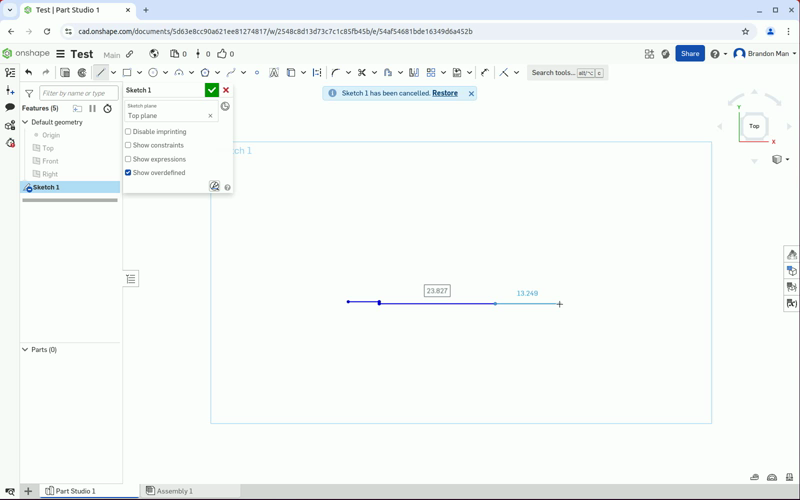
click(559, 303)
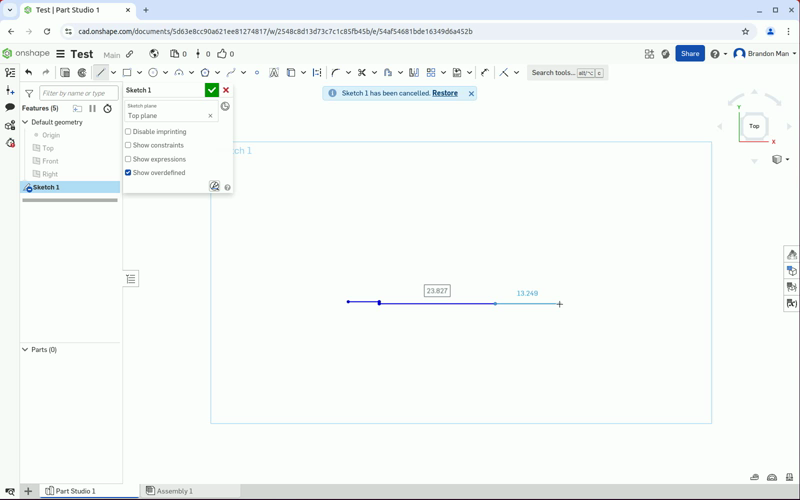
key_up(shift)
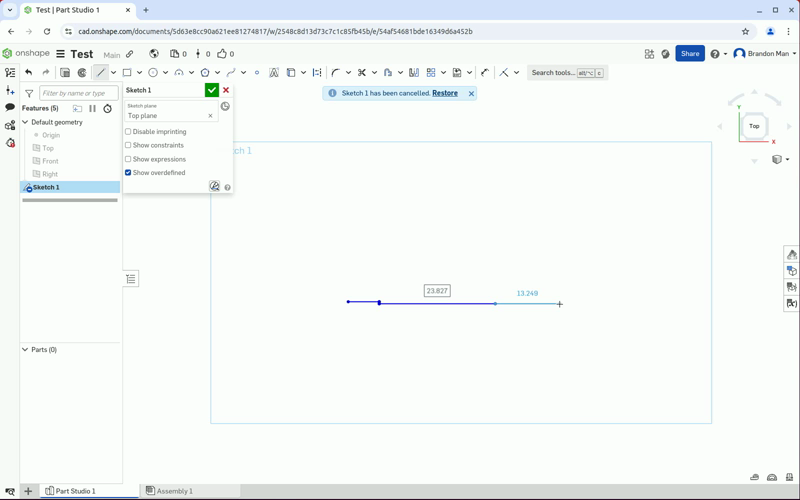
key_down(shift)
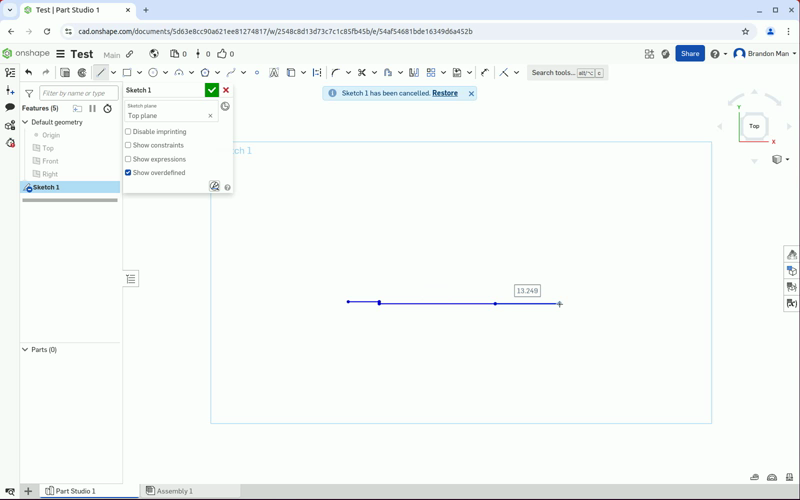
mouse_move(559, 230)
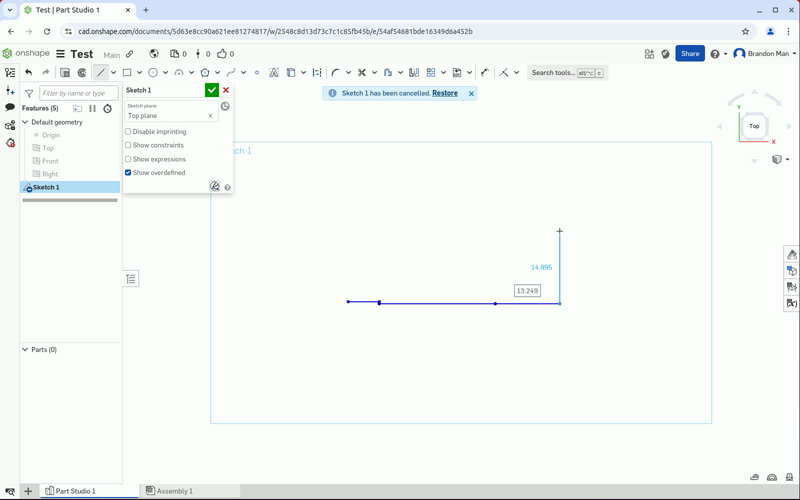
click(559, 230)
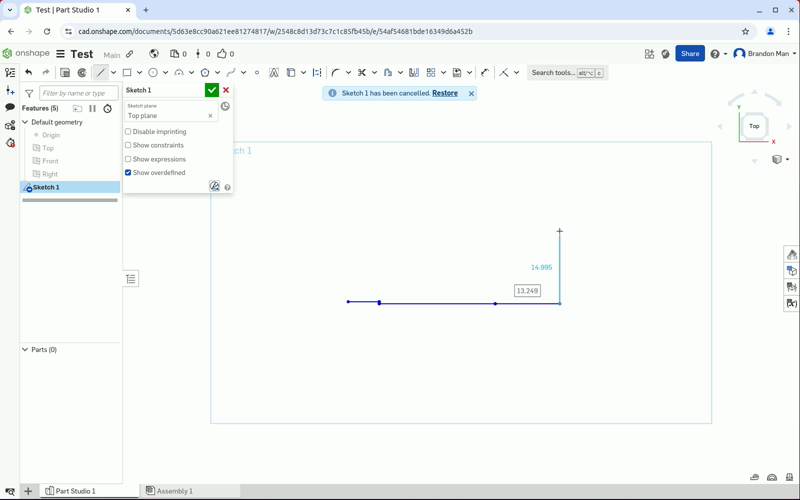
key_up(shift)
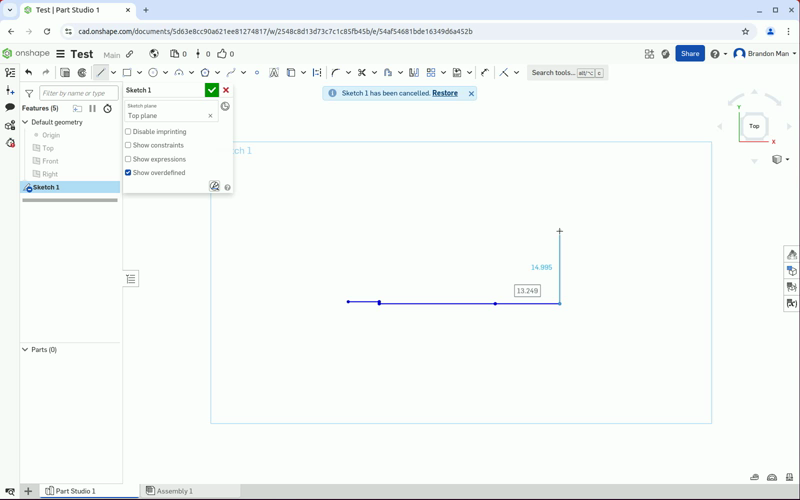
key_down(shift)
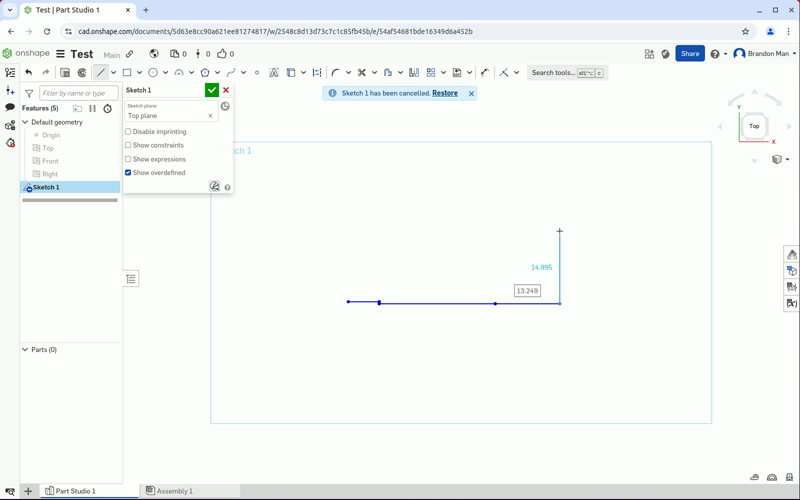
mouse_move(495, 230)
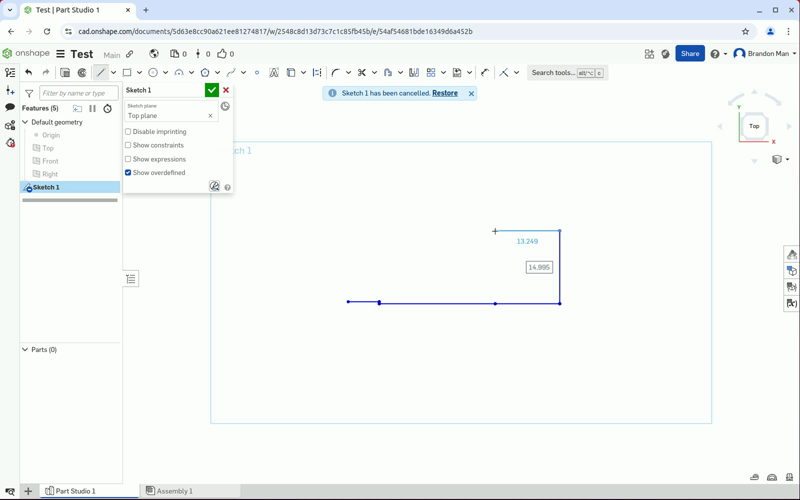
click(495, 230)
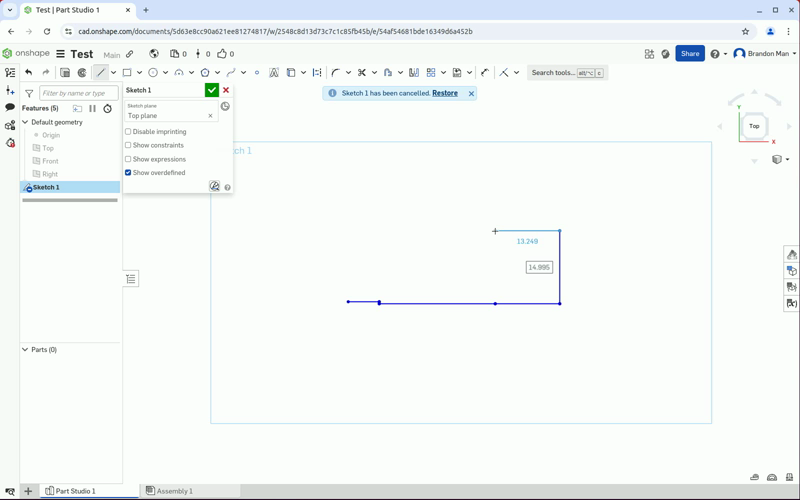
key_up(shift)
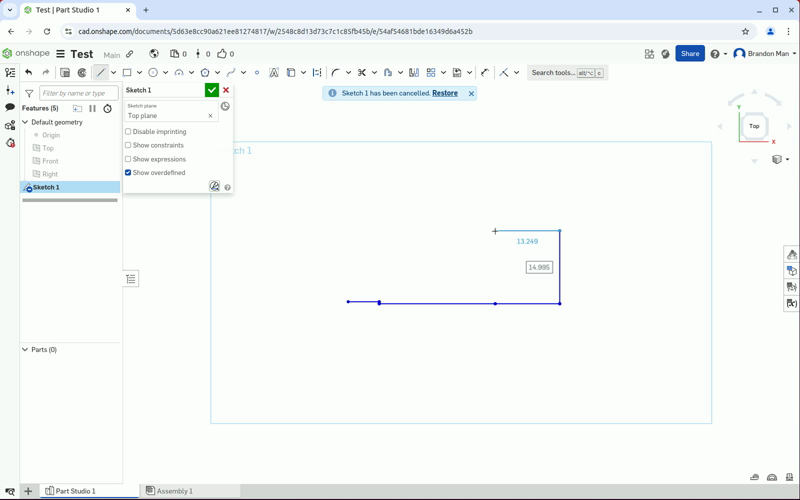
key_down(shift)
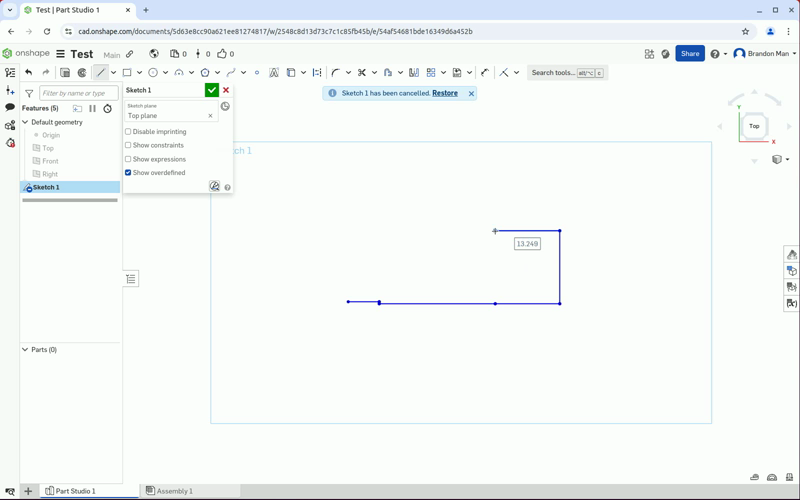
mouse_move(379, 230)
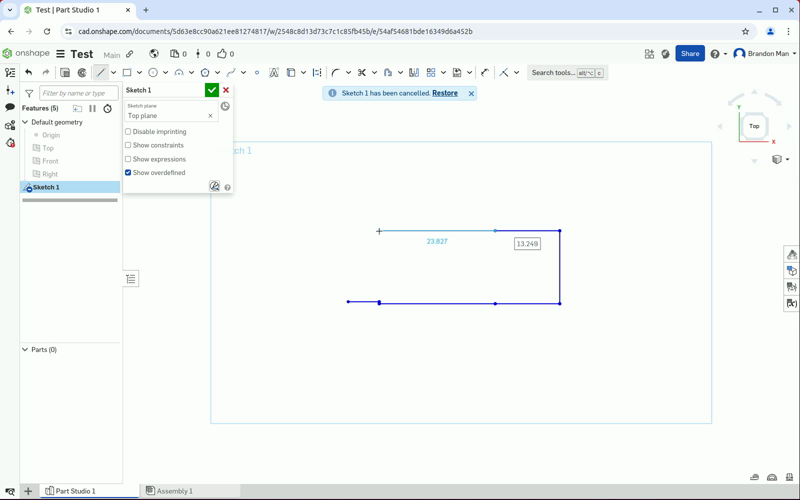
click(379, 230)
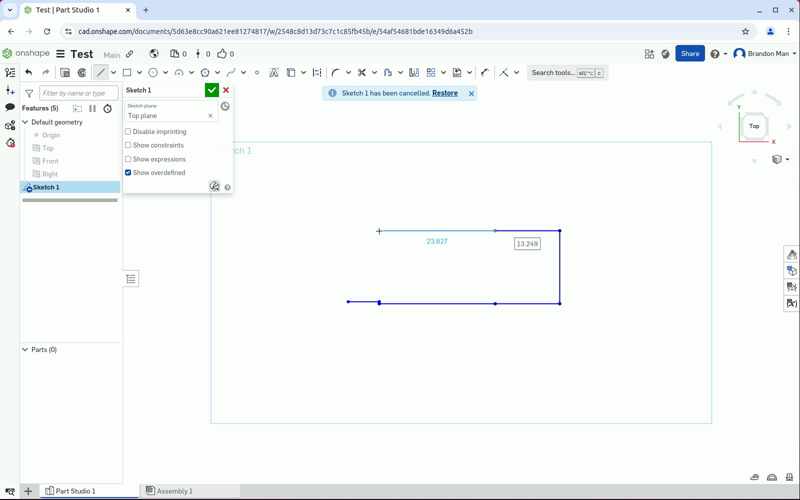
key_up(shift)
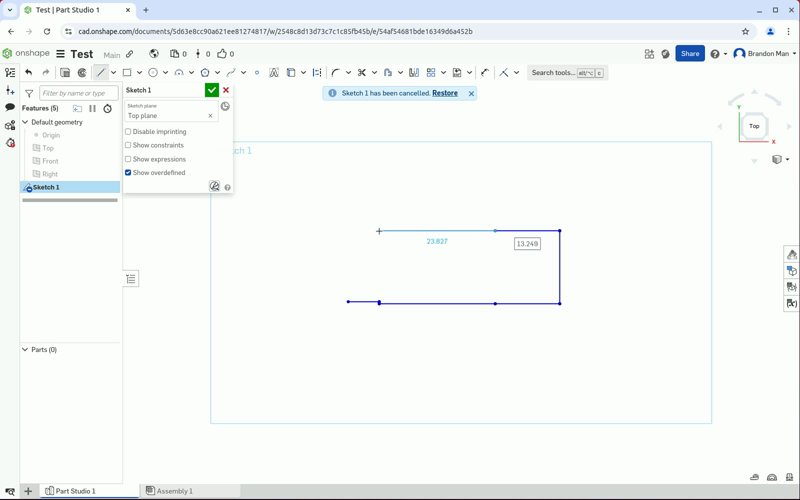
key_down(shift)
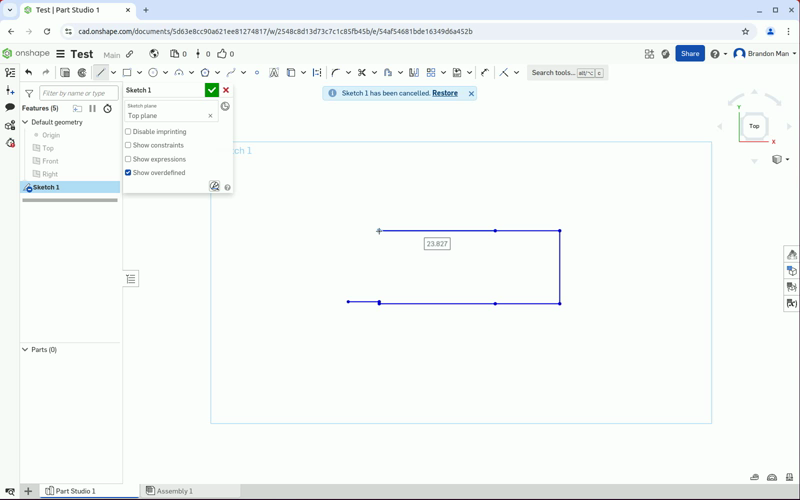
mouse_move(409, 230)
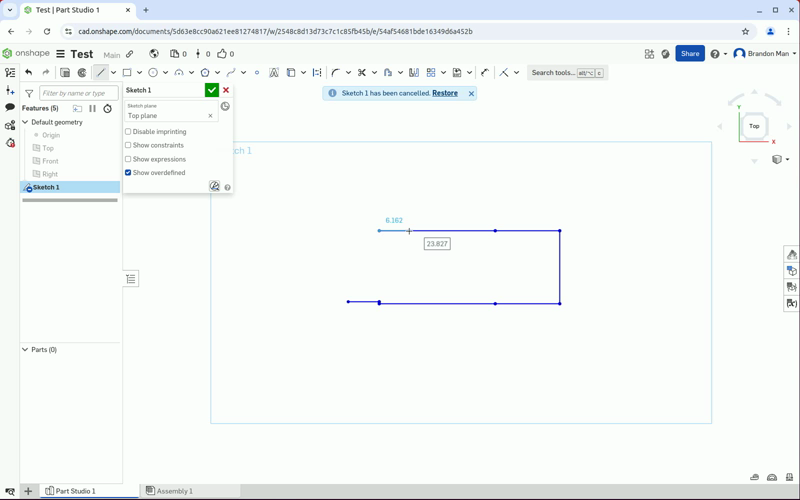
mouse_move(379, 234)
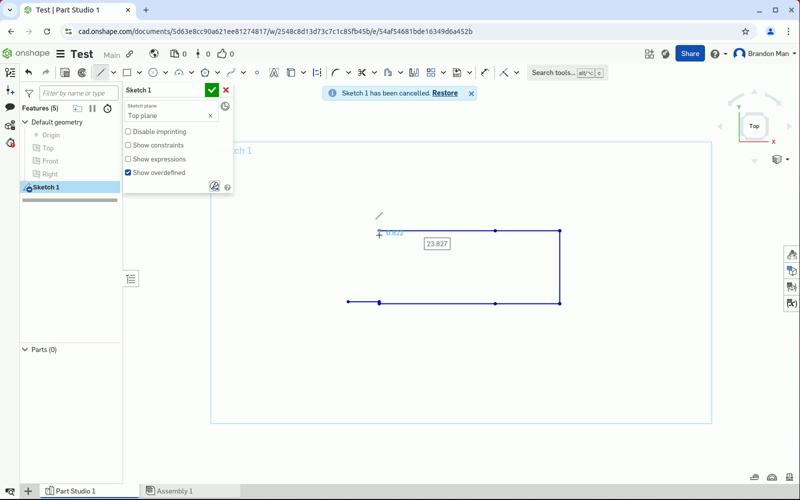
scroll(6)
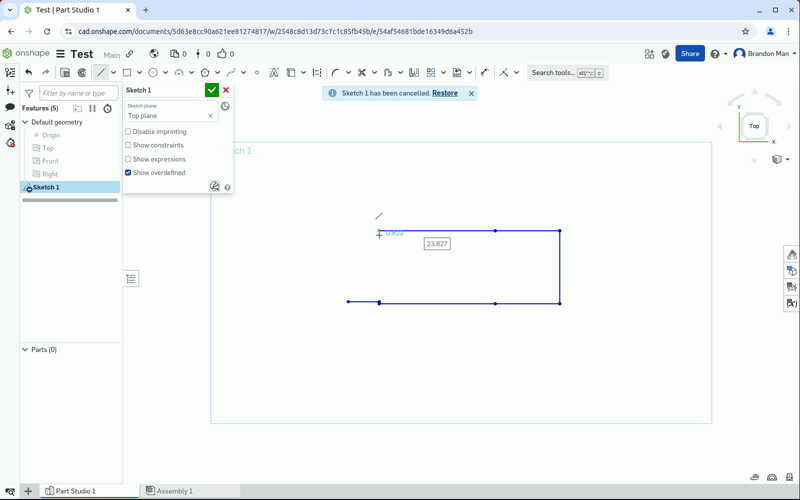
scroll(6)
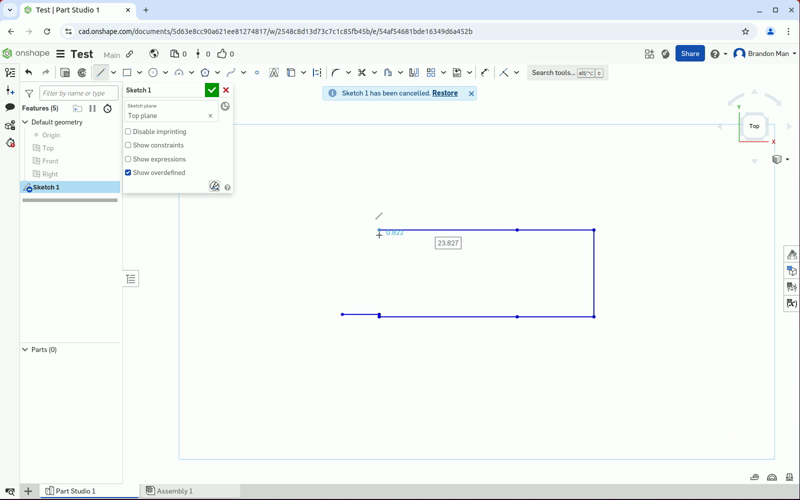
scroll(6)
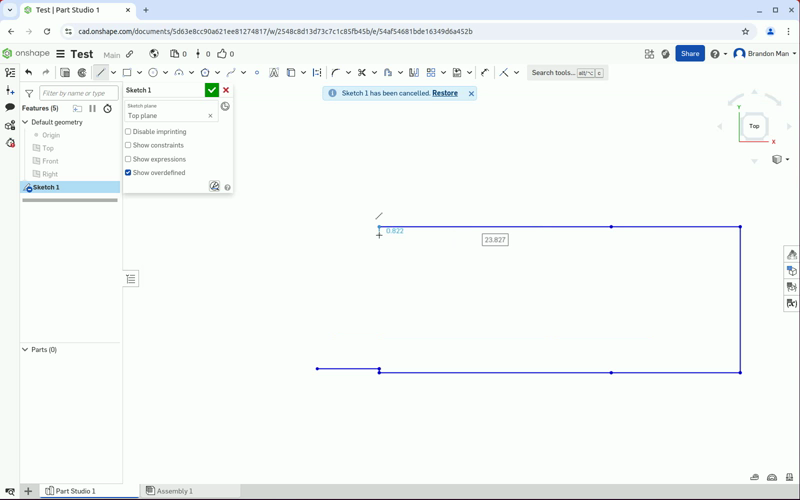
scroll(6)
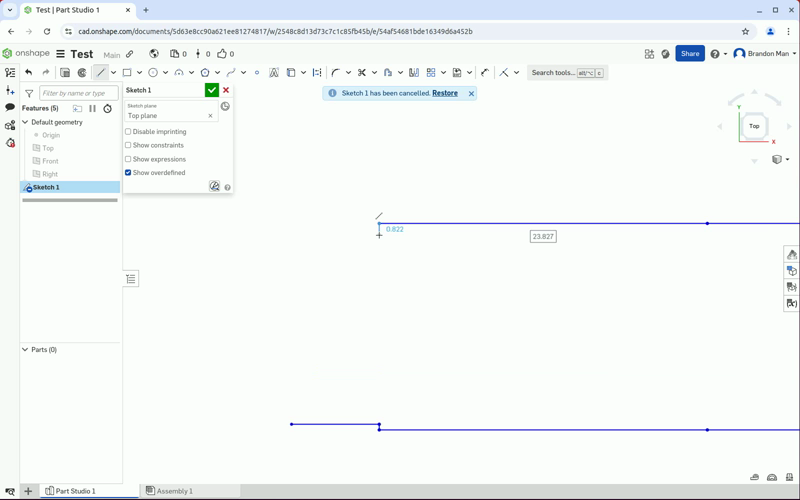
scroll(6)
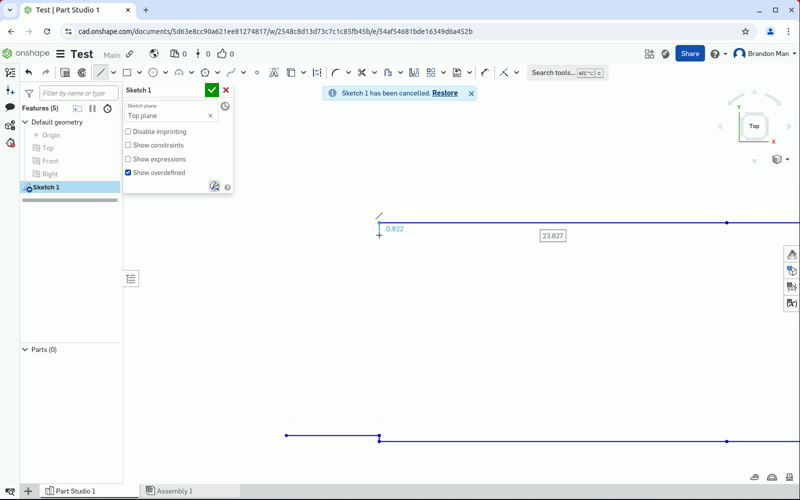
scroll(6)
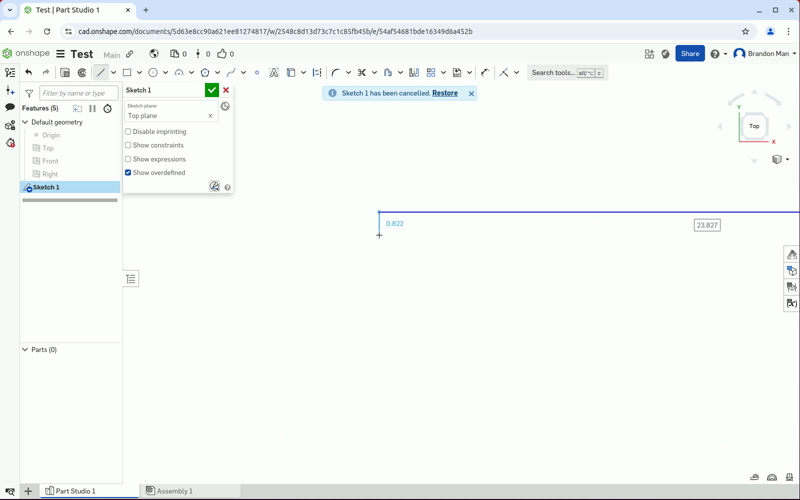
scroll(6)
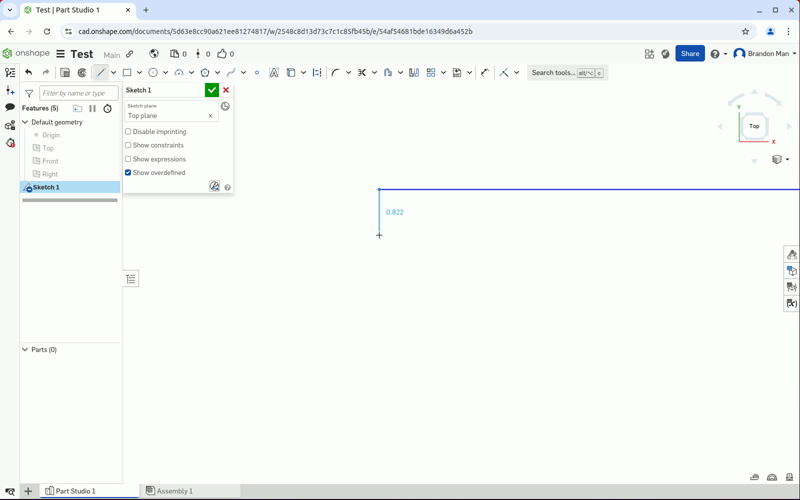
click(379, 234)
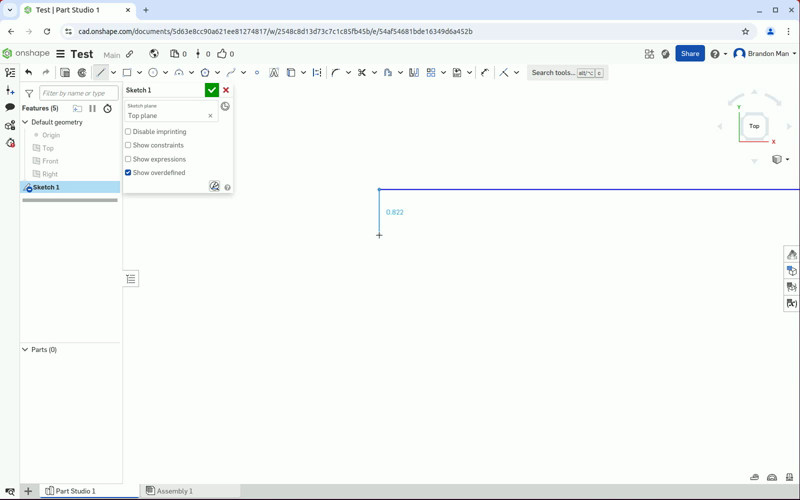
scroll(-6)
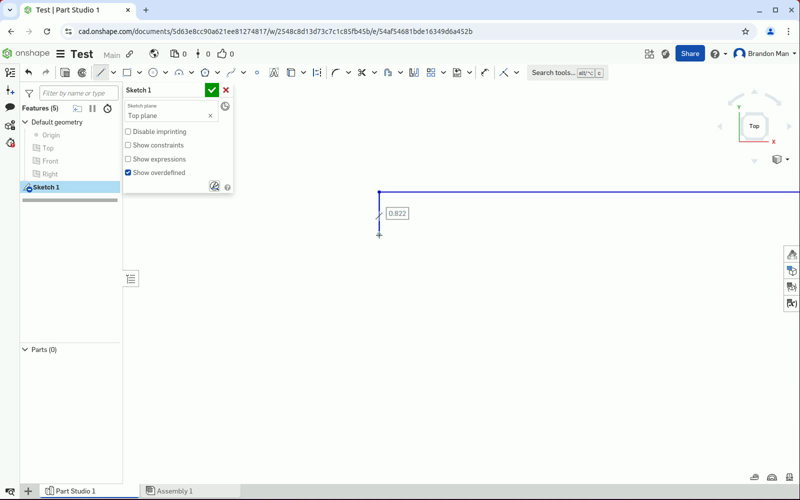
scroll(-6)
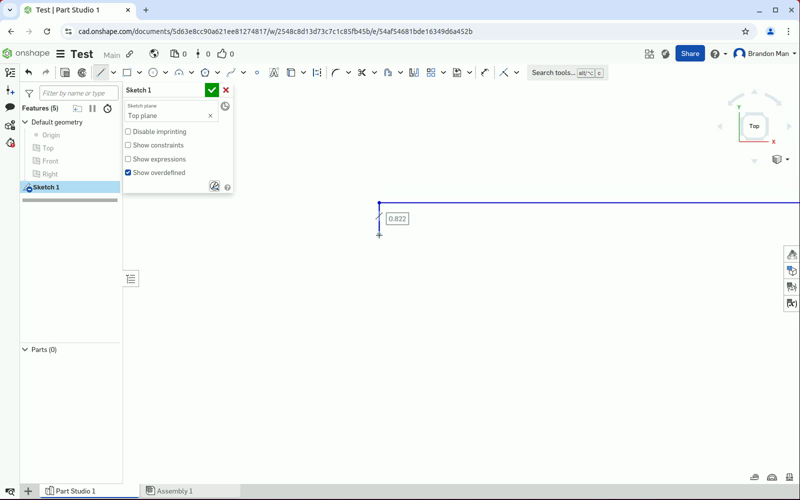
scroll(-6)
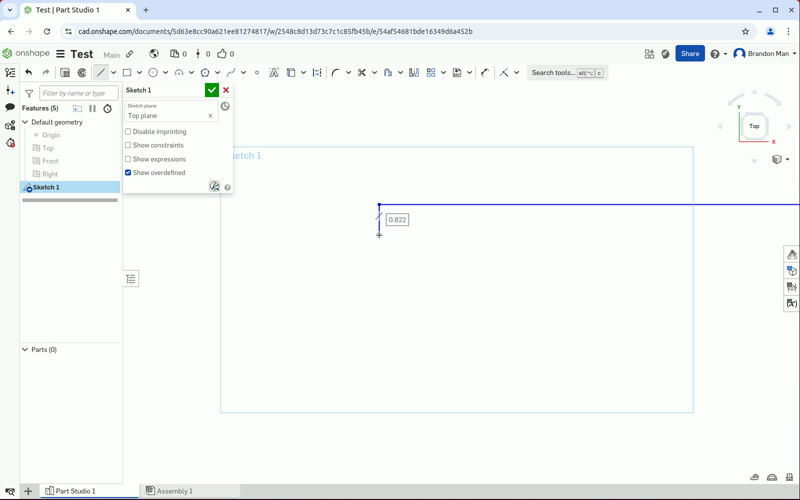
scroll(-6)
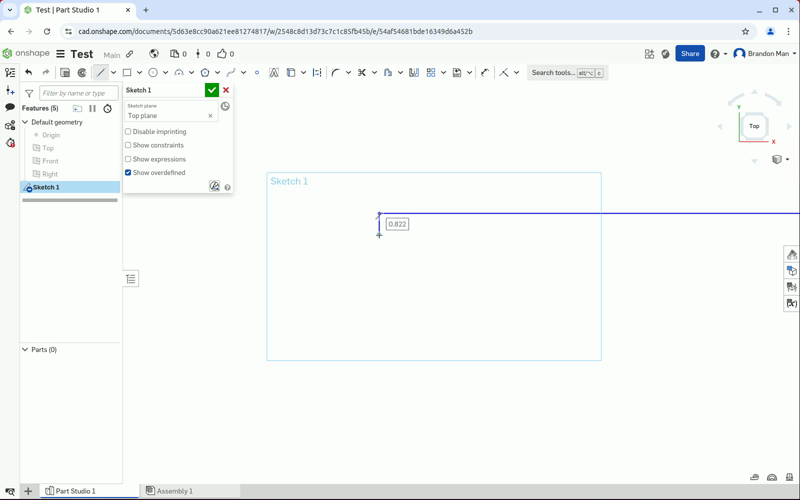
scroll(-6)
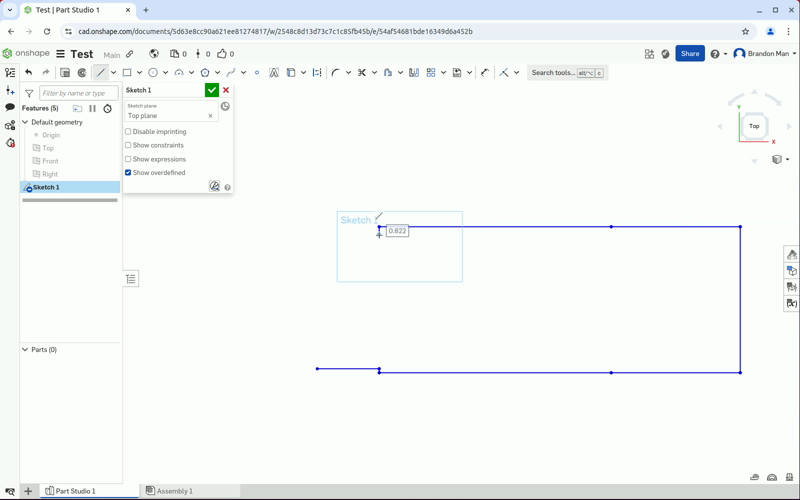
scroll(-6)
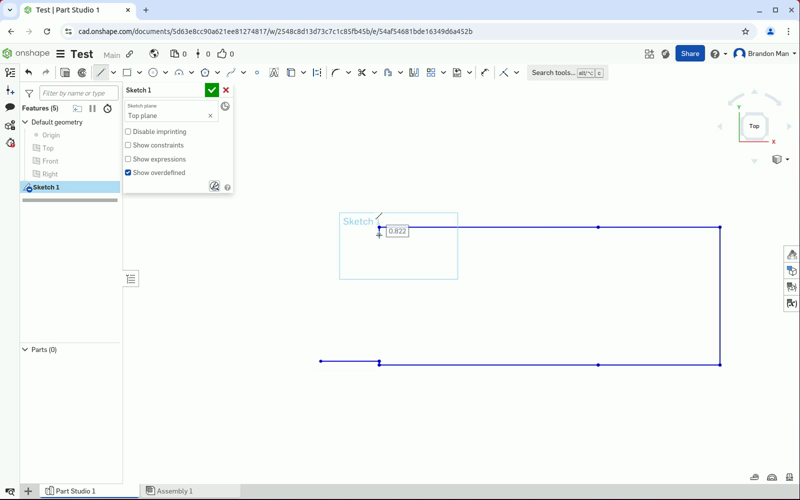
scroll(-6)
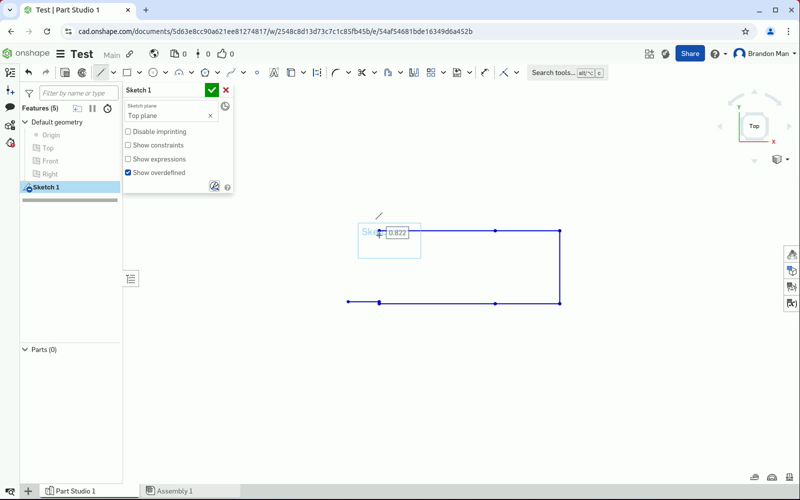
key_up(shift)
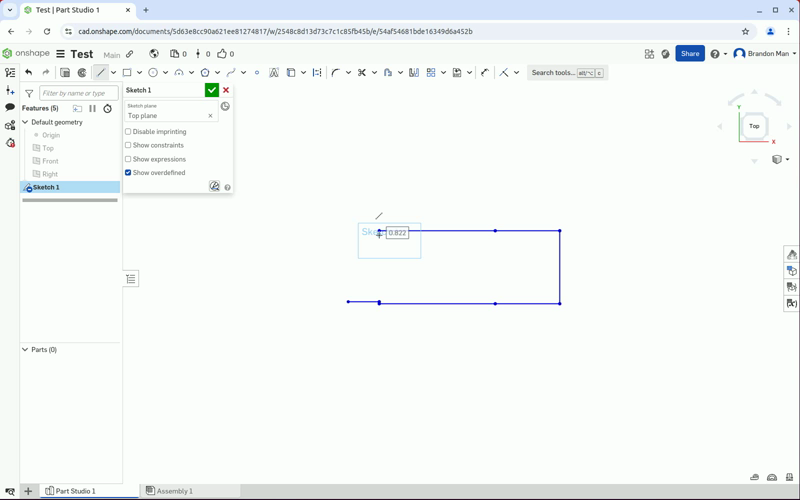
key_down(shift)
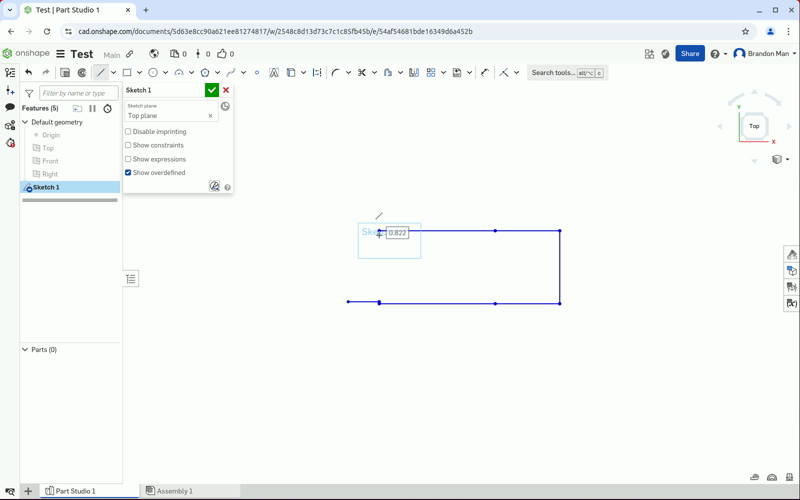
mouse_move(409, 234)
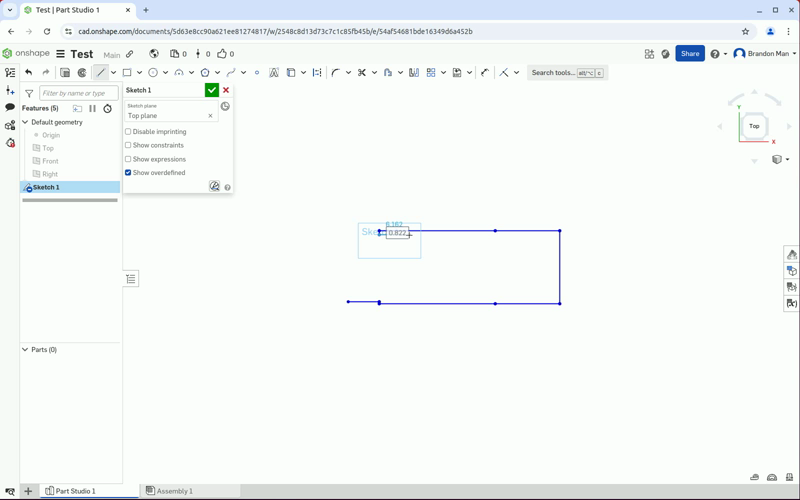
mouse_move(348, 234)
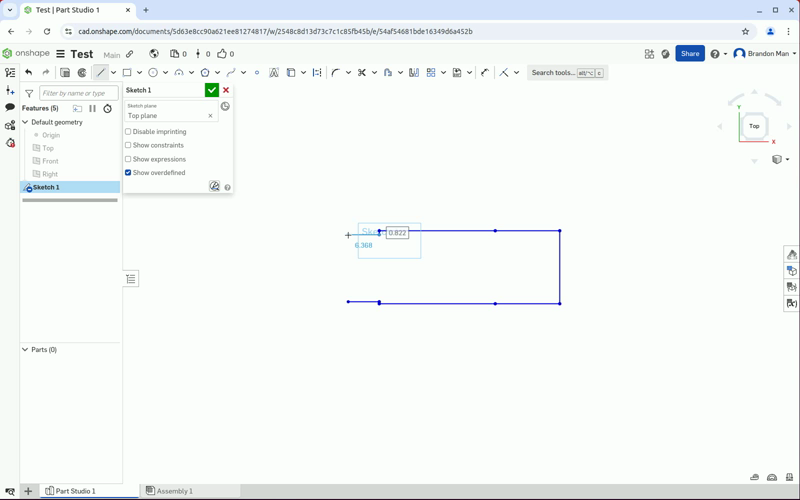
click(348, 234)
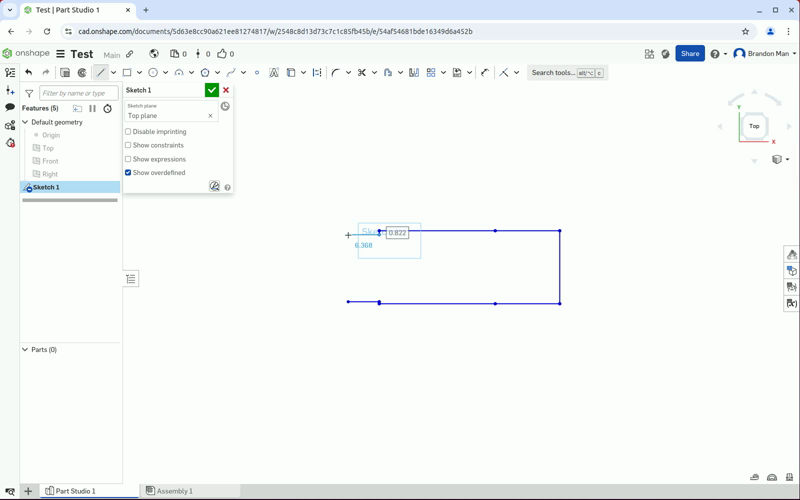
key_up(shift)
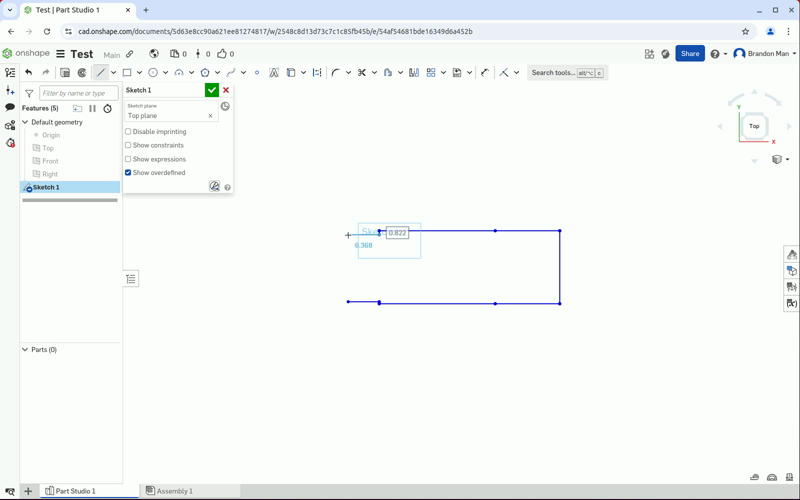
key_down(shift)
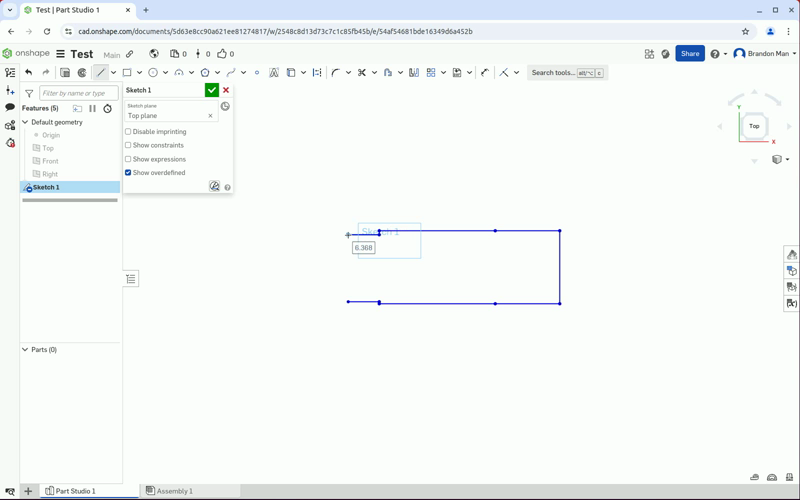
mouse_move(348, 301)
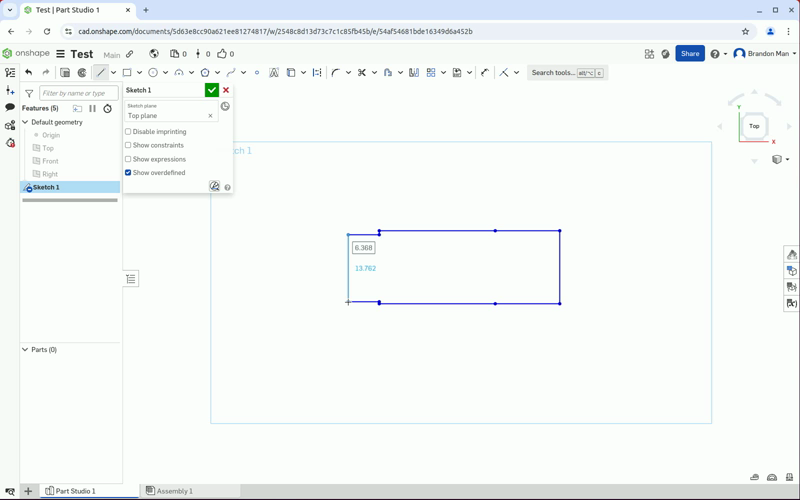
key_up(shift)
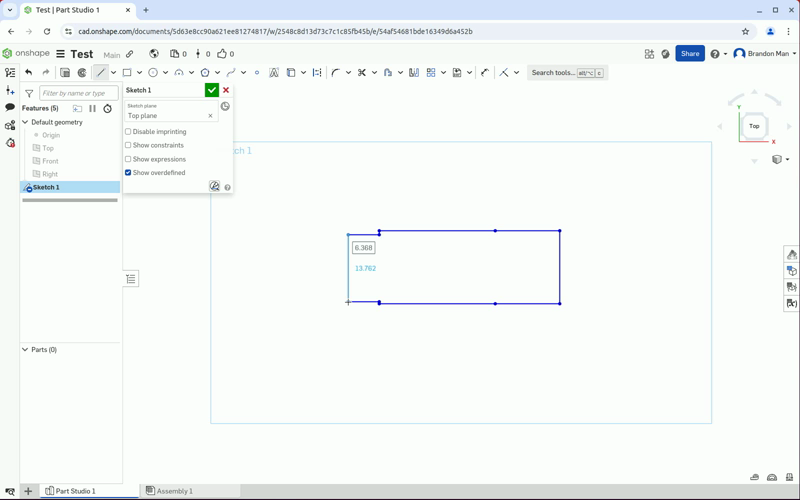
click(348, 301)
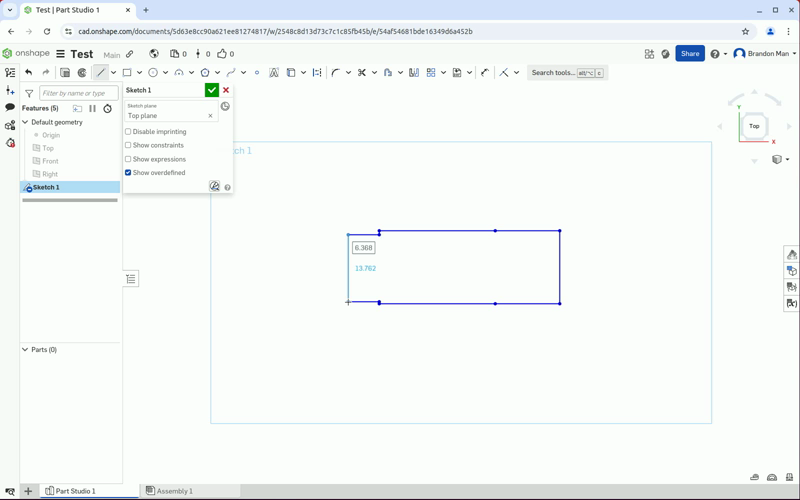
key(esc)
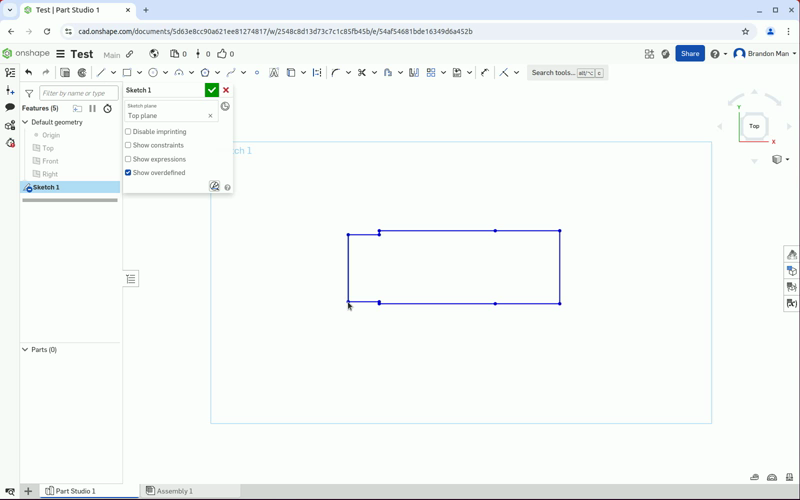
mouse_move(413, 283)
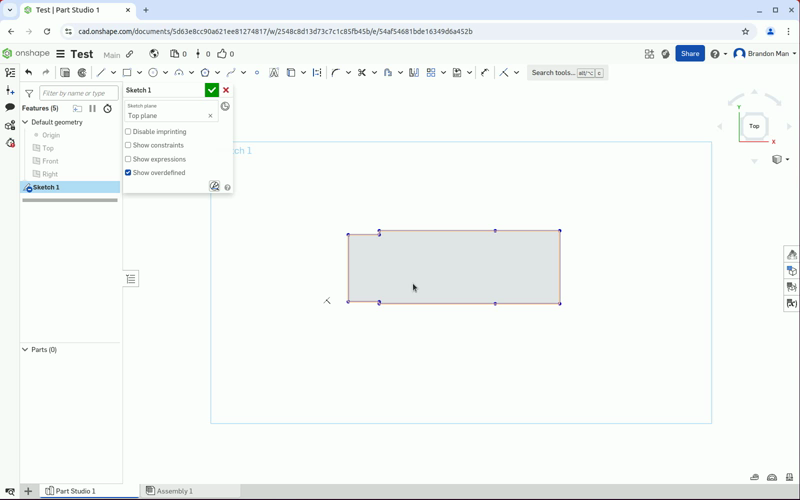
click(413, 283)
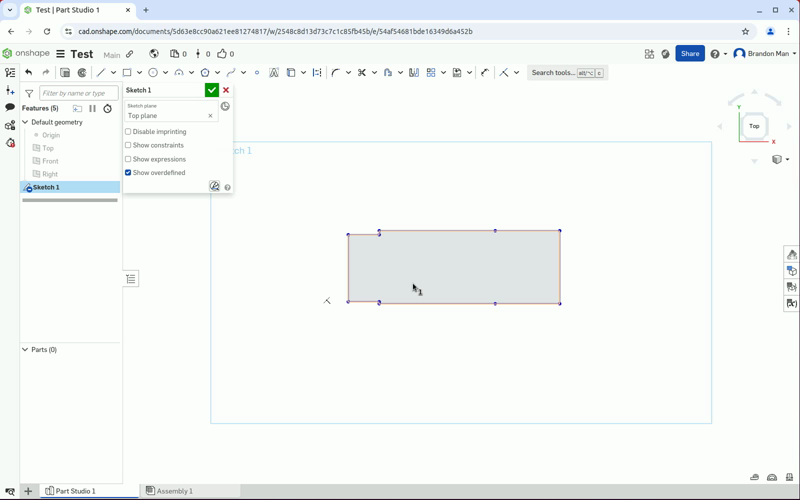
mouse_move(73, 352)
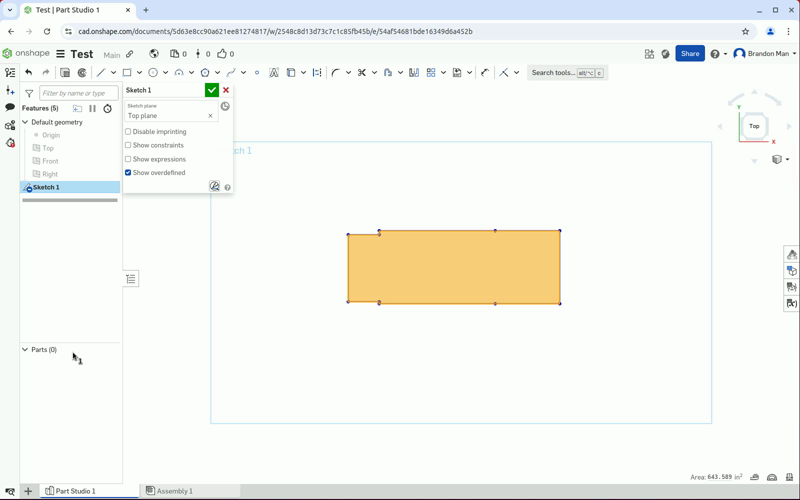
key(shift+y)
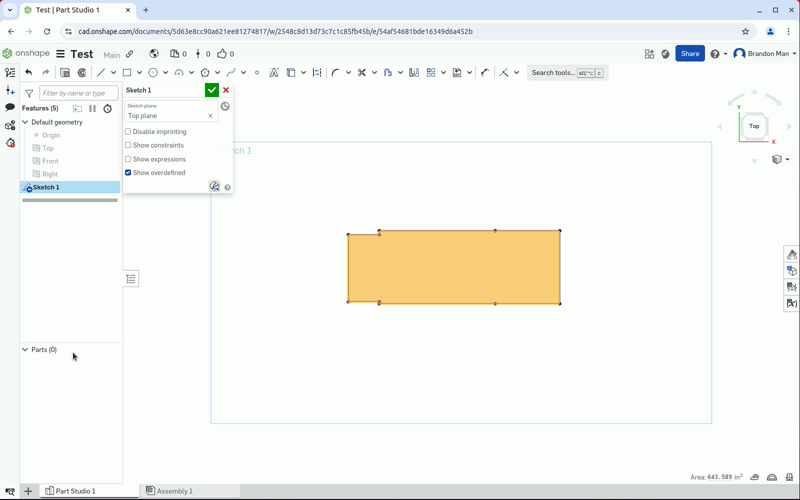
key(shift+e)
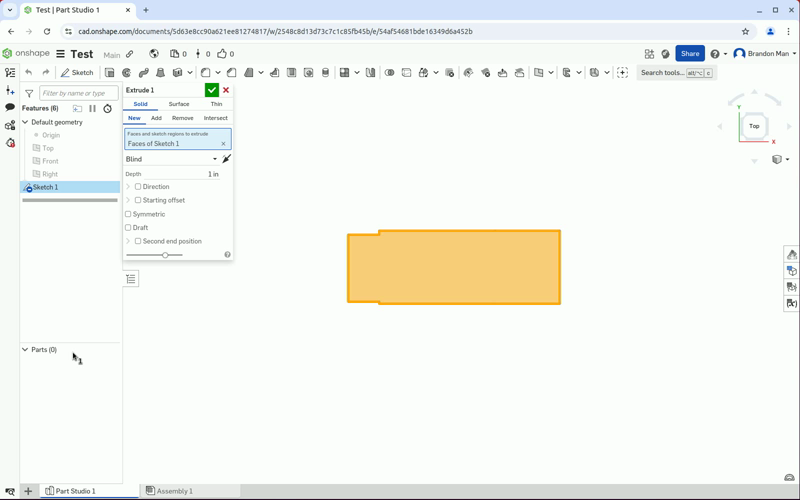
mouse_move(143, 106)
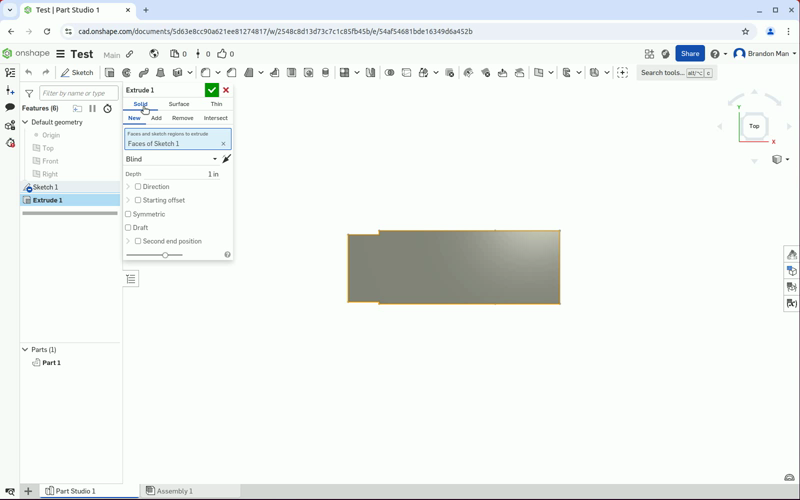
click(143, 106)
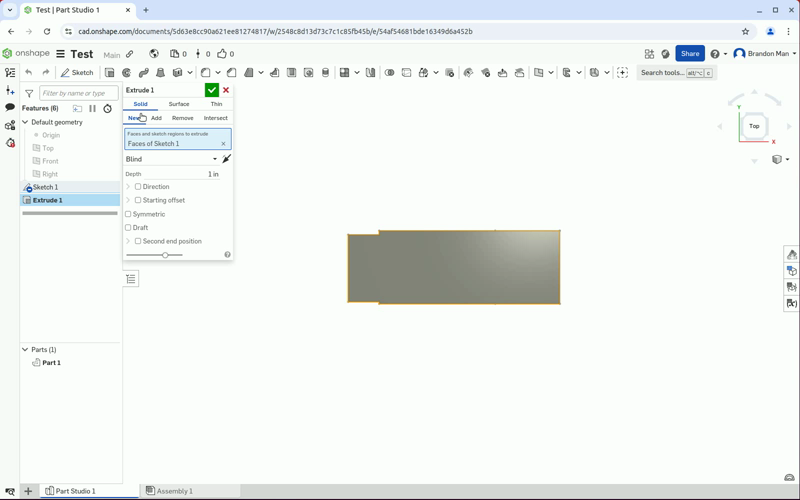
mouse_move(137, 120)
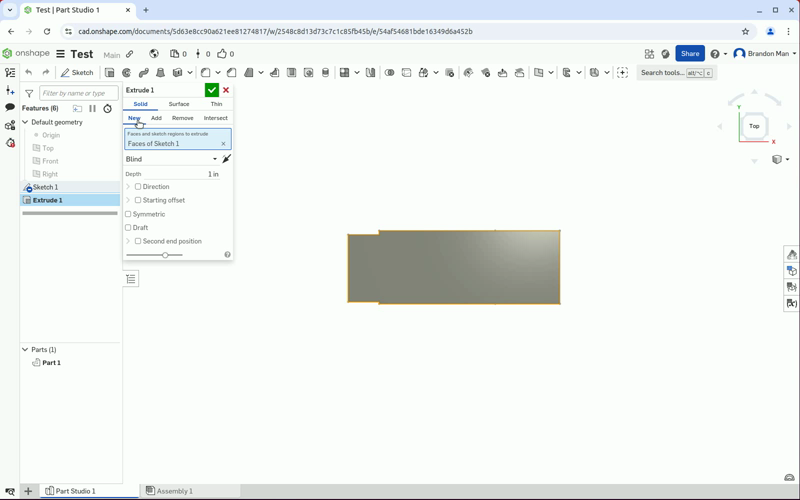
click(137, 120)
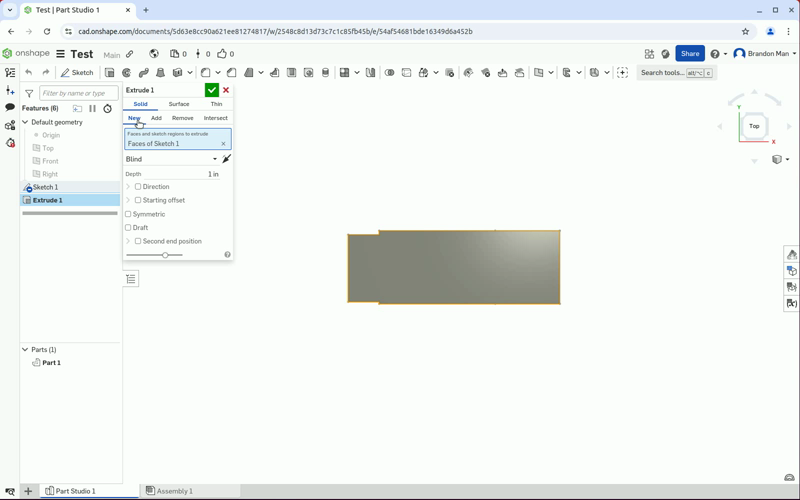
key(tab, 4)
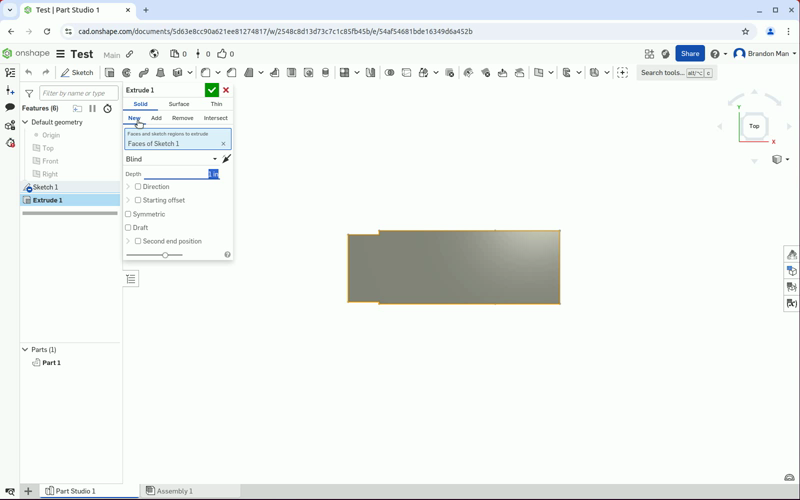
text(0.722)
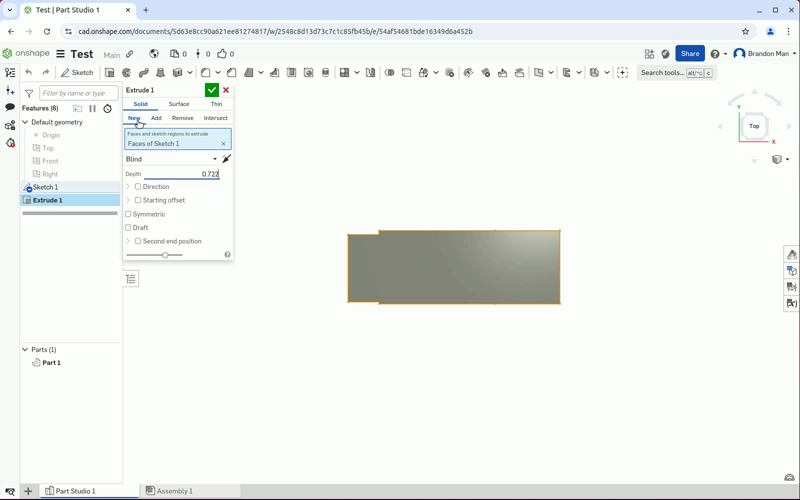
key(enter)
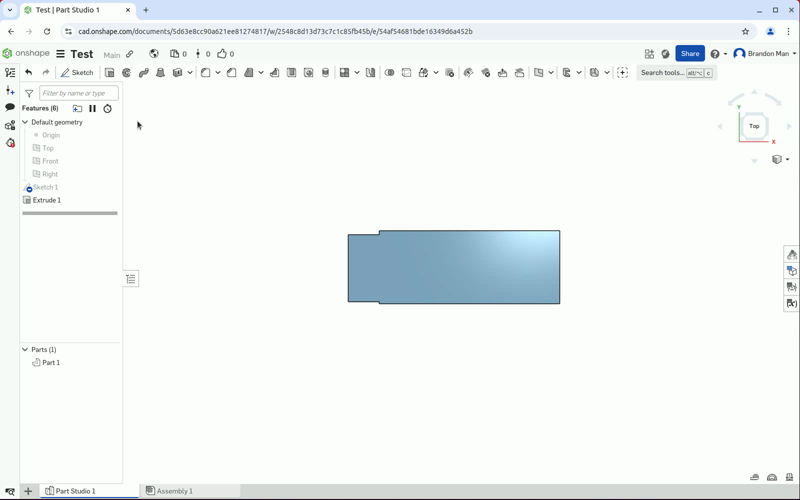
key(shift+h)
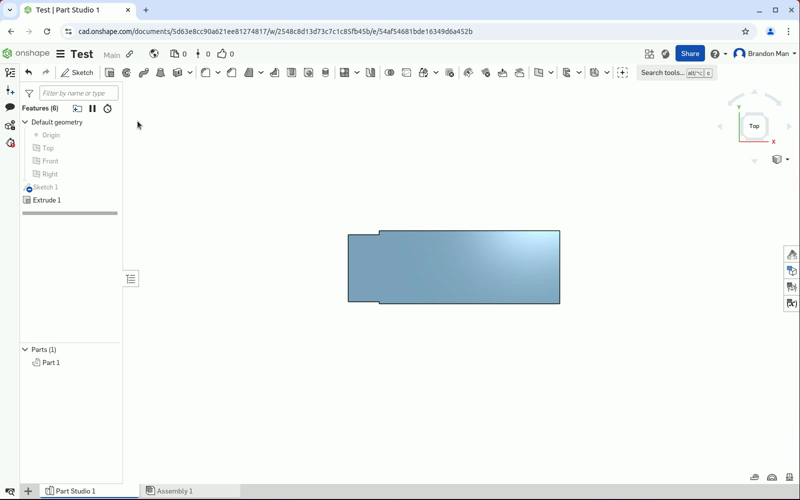
key(shift+h)
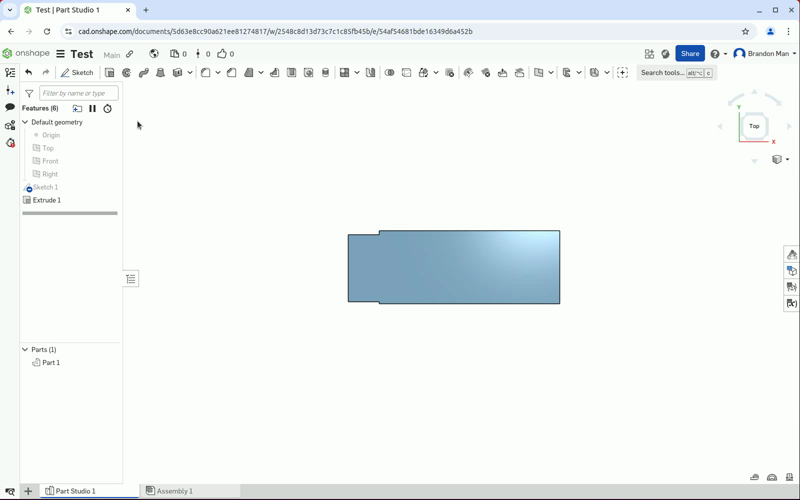
mouse_move(73, 189)
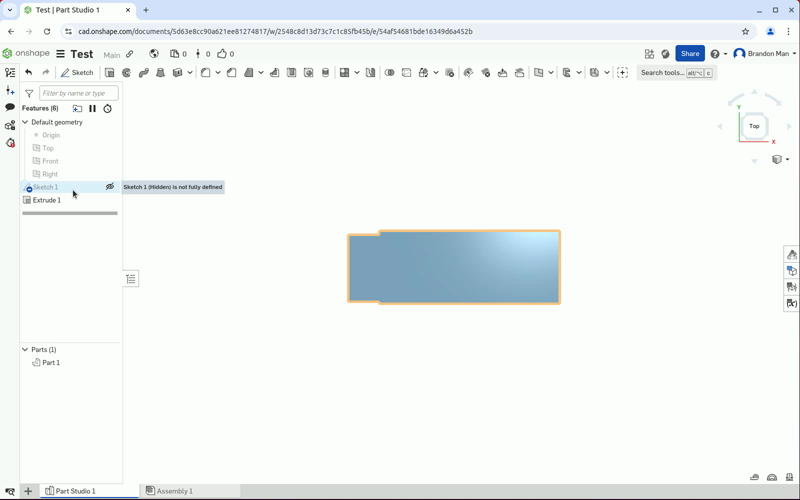
click(73, 189)
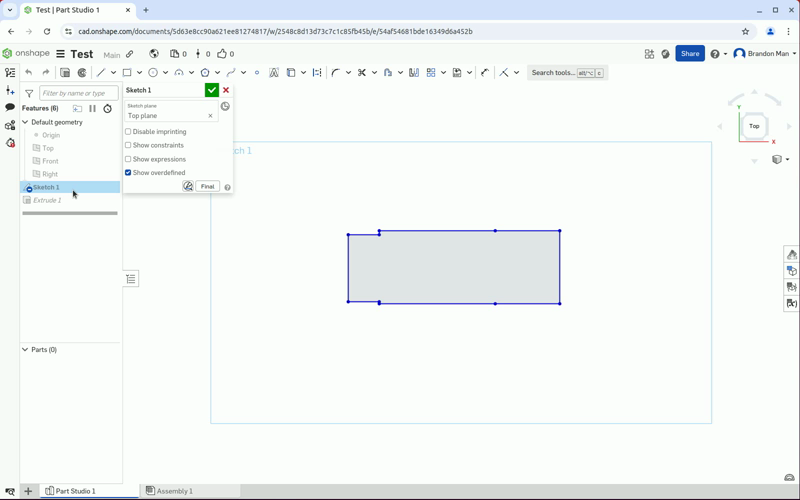
mouse_move(229, 92)
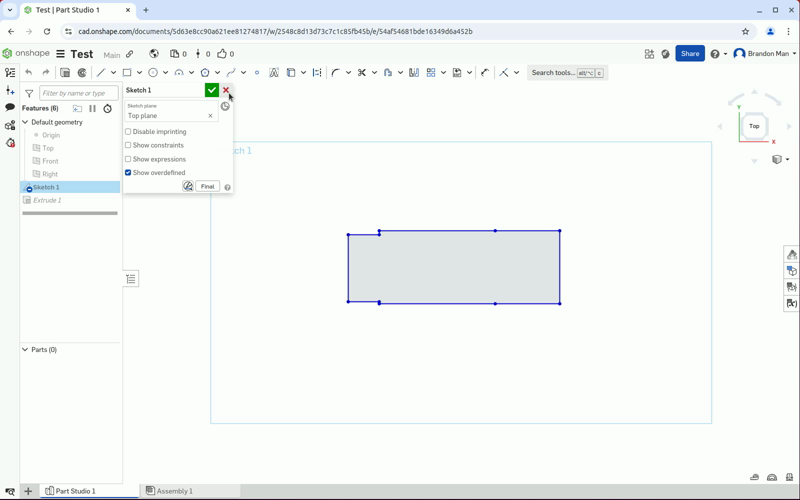
click(229, 92)
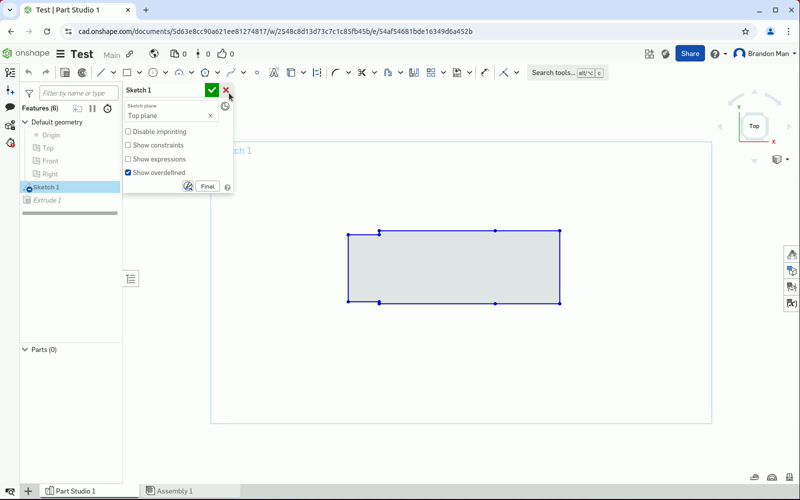
key(shift+s)
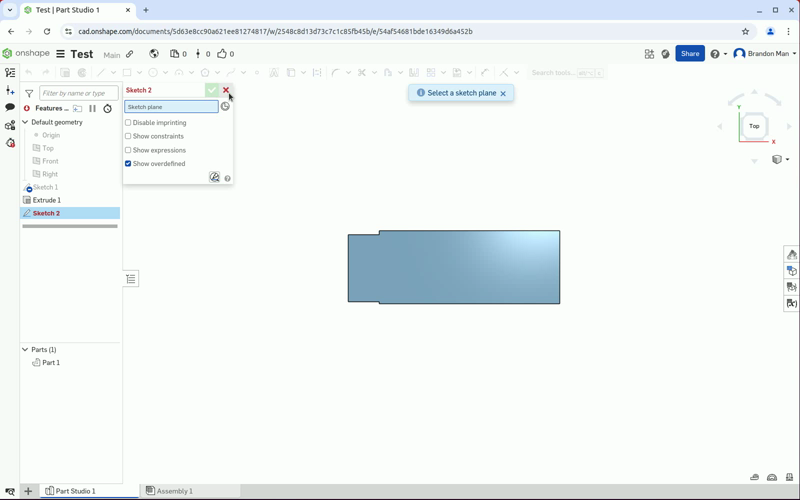
mouse_move(73, 150)
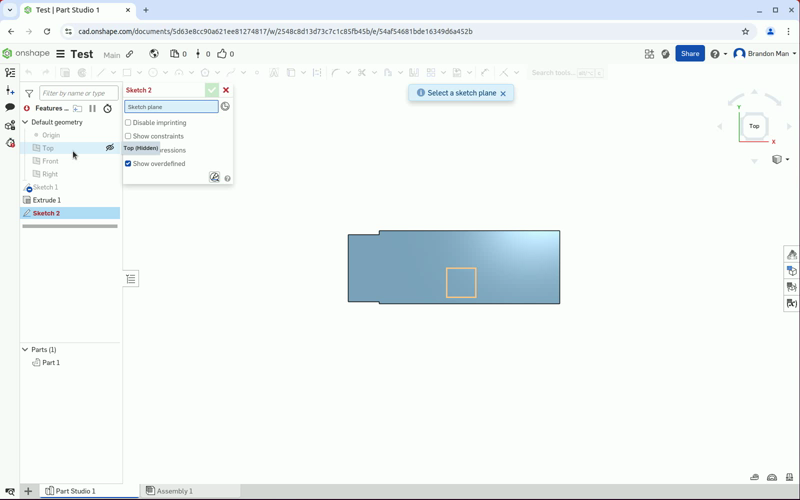
click(73, 150)
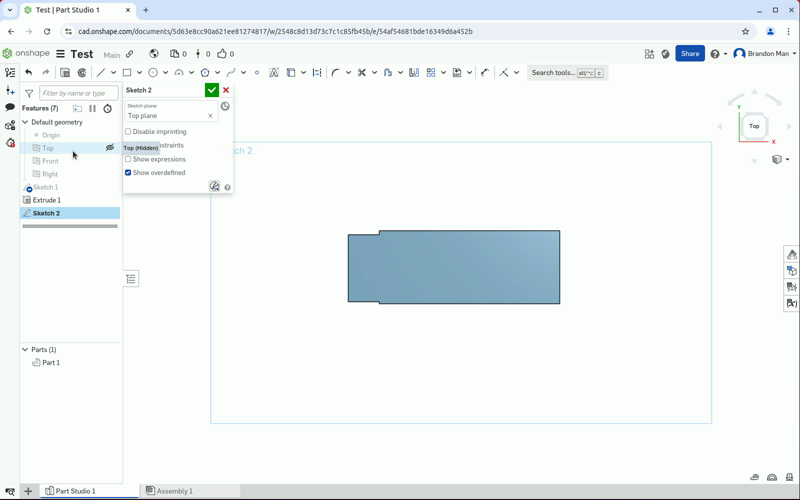
mouse_move(73, 352)
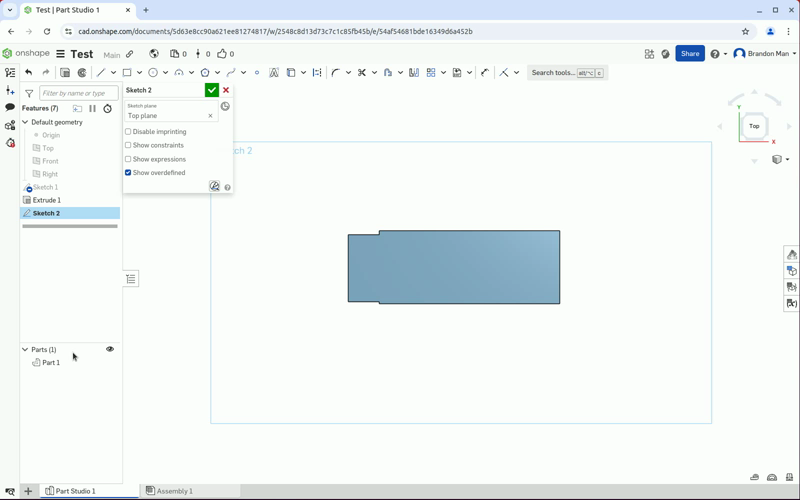
key(y)
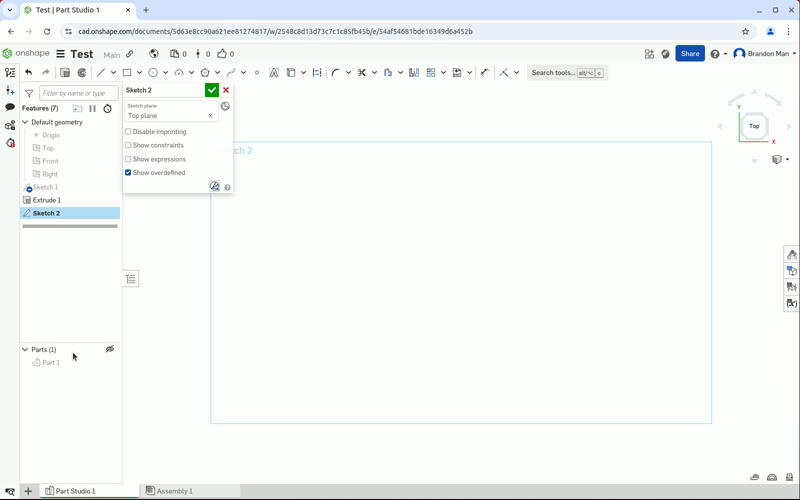
key(l)
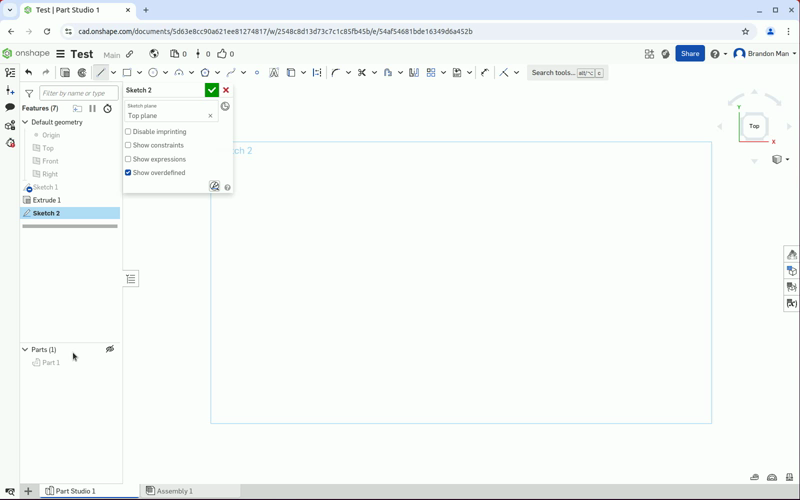
key_down(shift)
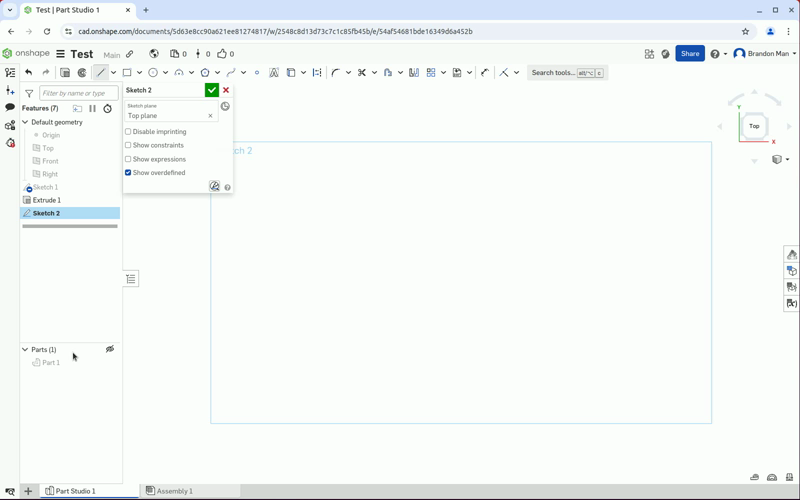
mouse_move(348, 336)
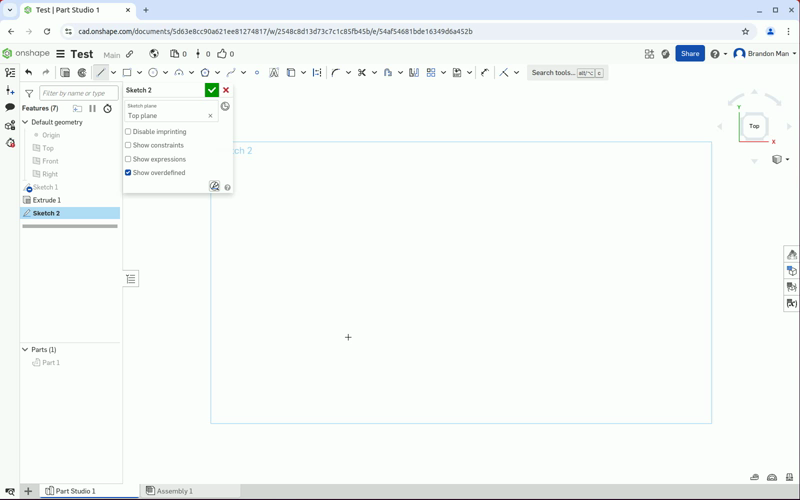
click(348, 336)
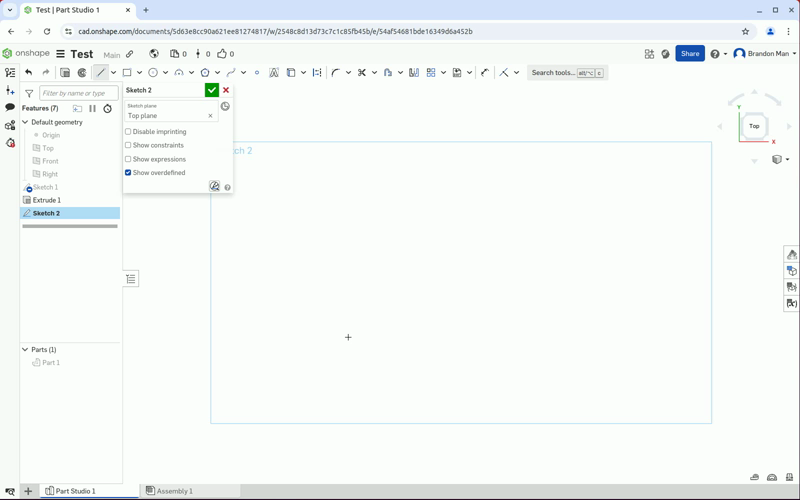
key_up(shift)
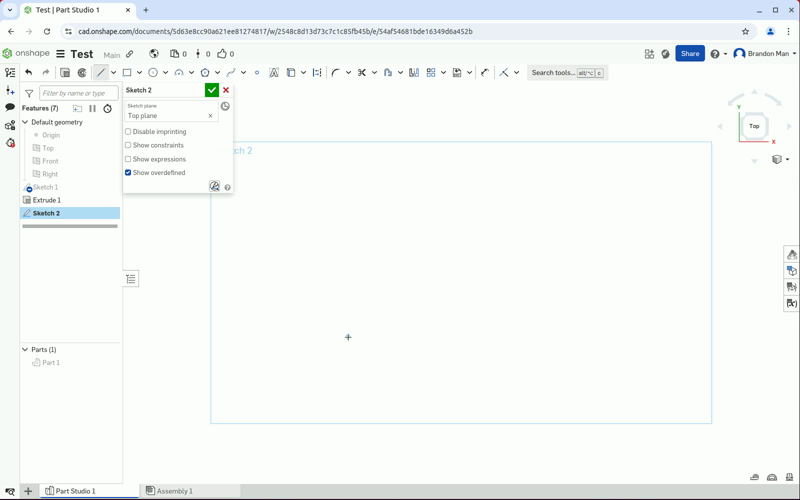
key_down(shift)
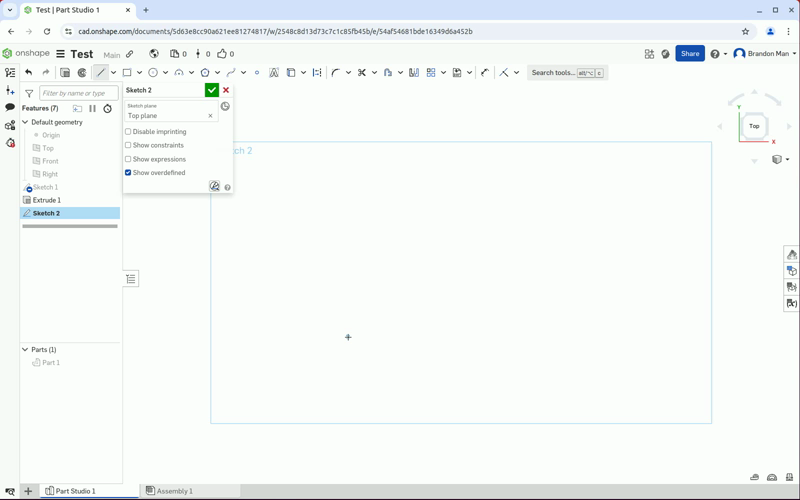
mouse_move(378, 336)
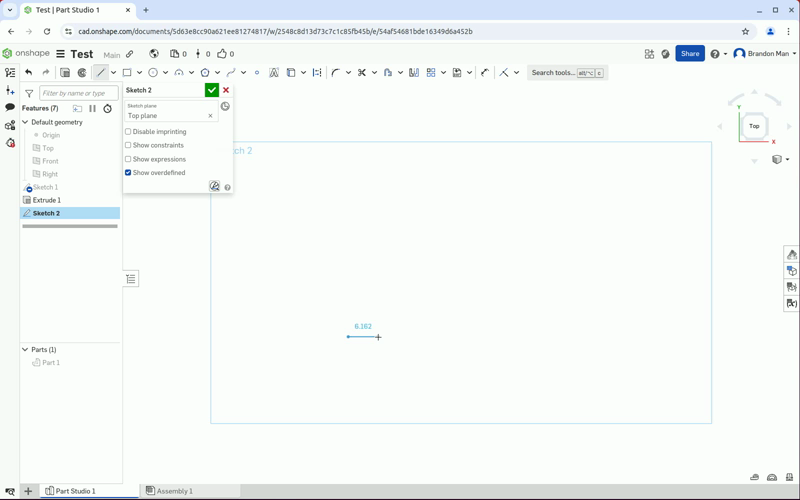
mouse_move(384, 336)
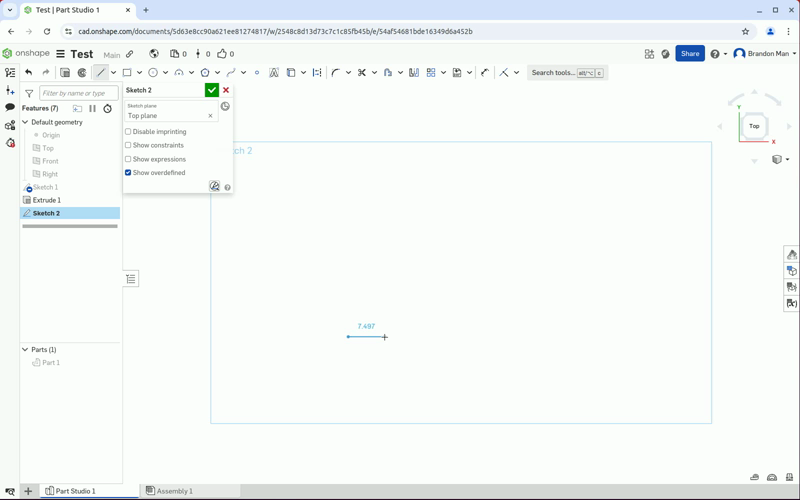
click(384, 336)
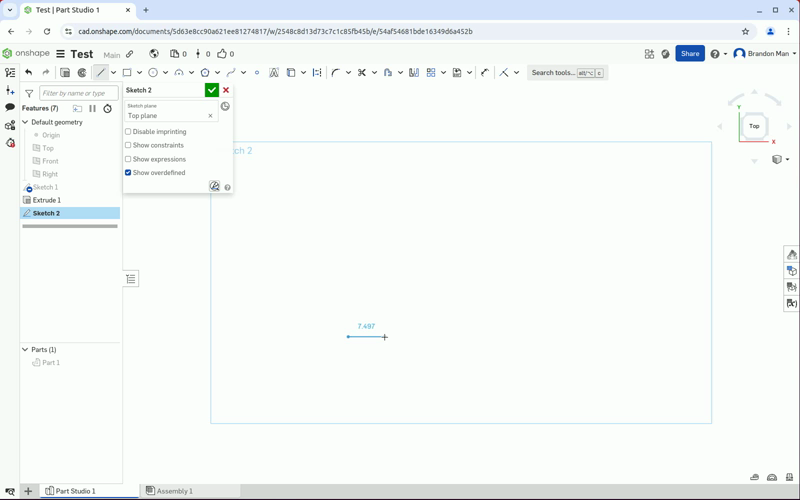
key_up(shift)
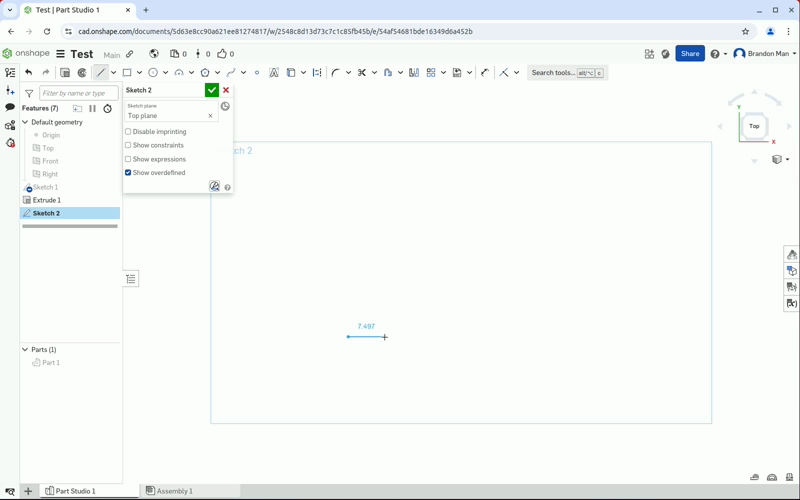
key_down(shift)
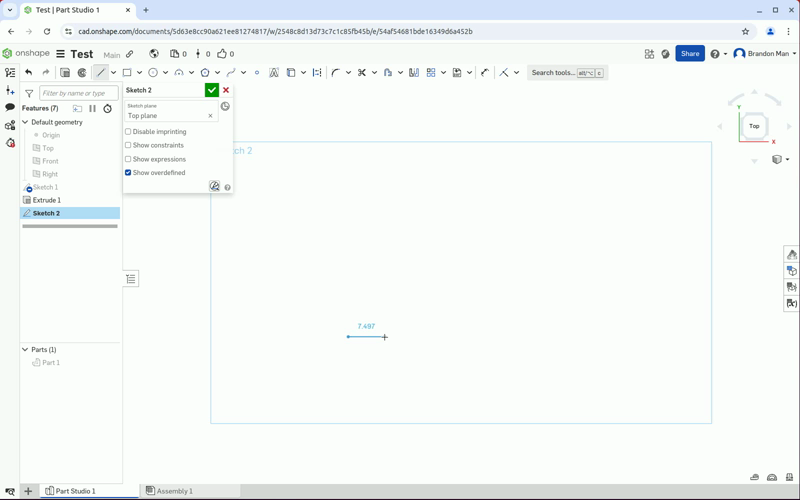
mouse_move(414, 336)
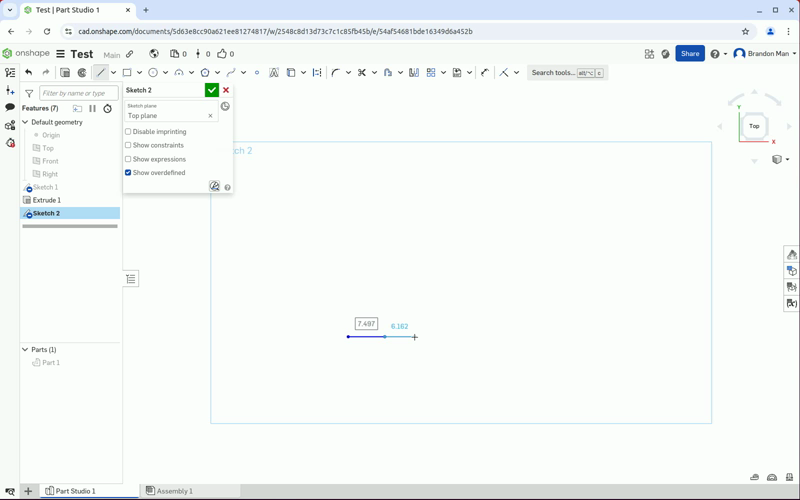
mouse_move(384, 321)
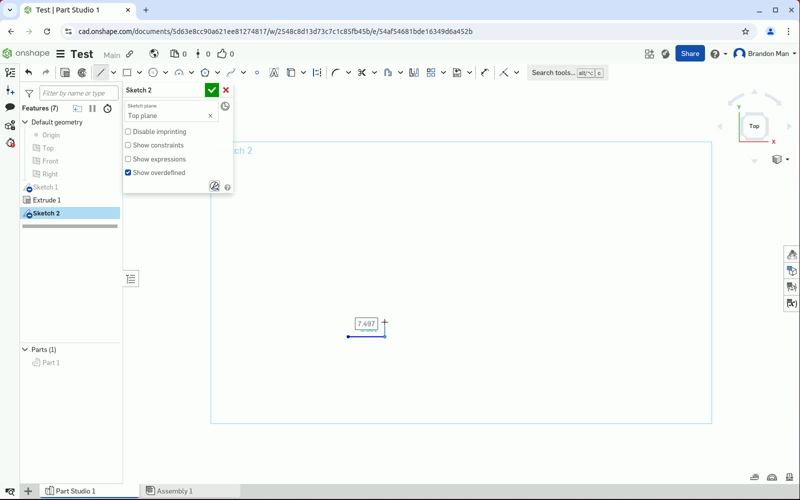
click(384, 321)
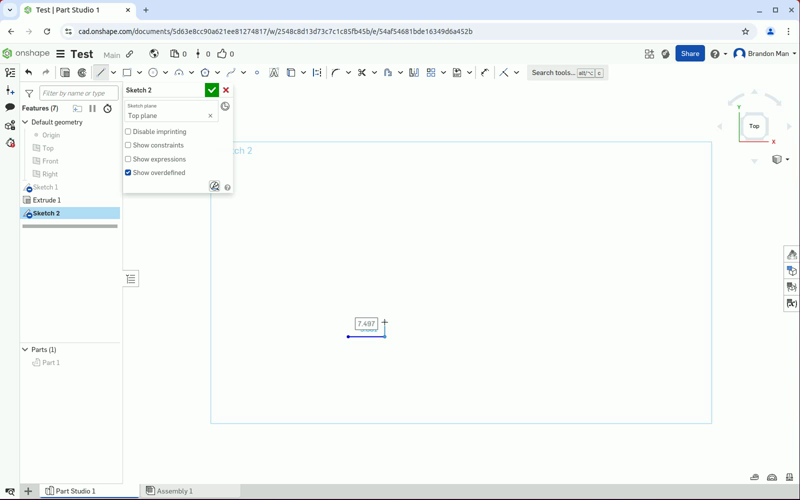
key_up(shift)
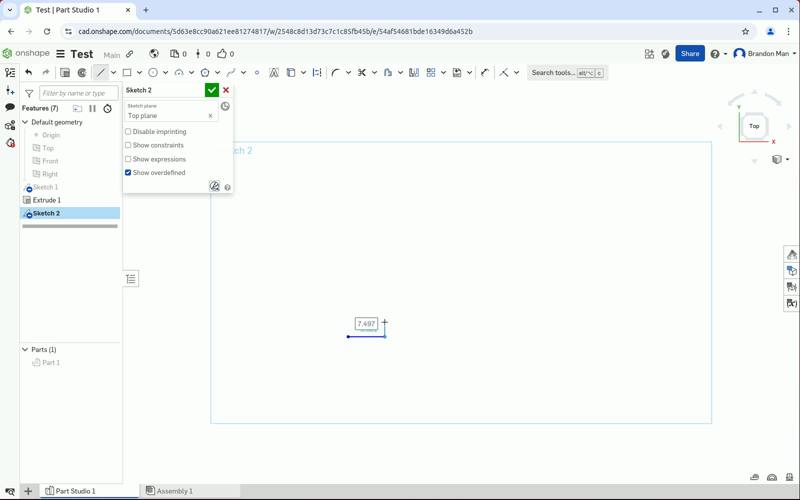
key_down(shift)
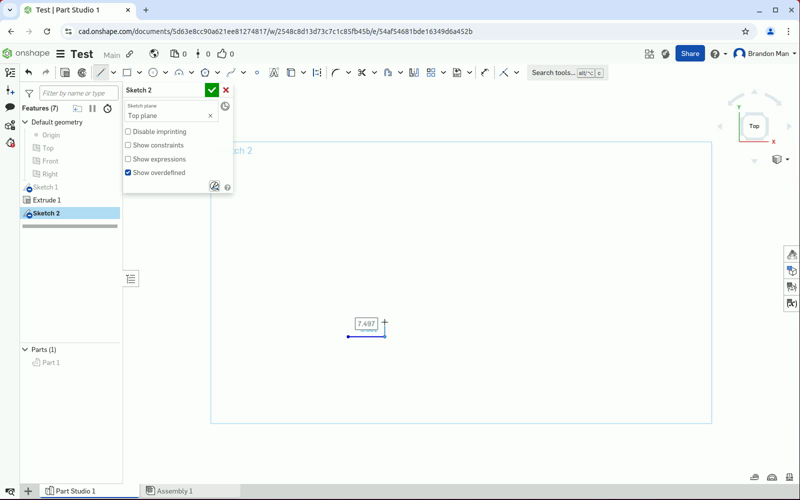
mouse_move(414, 321)
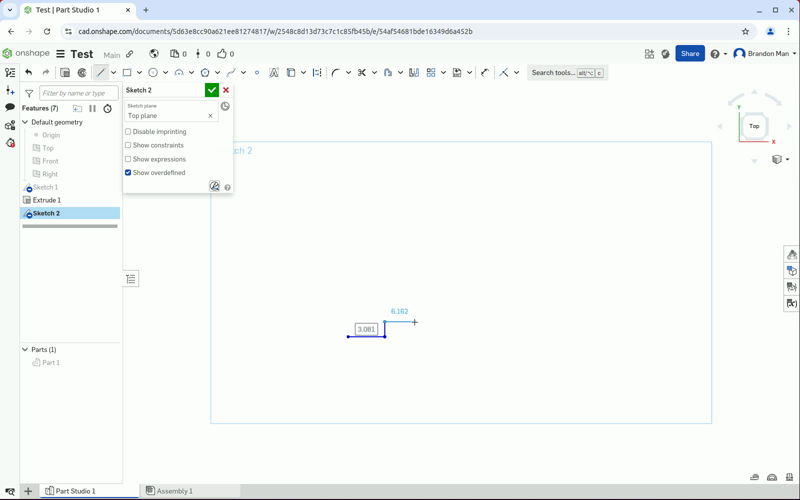
mouse_move(412, 321)
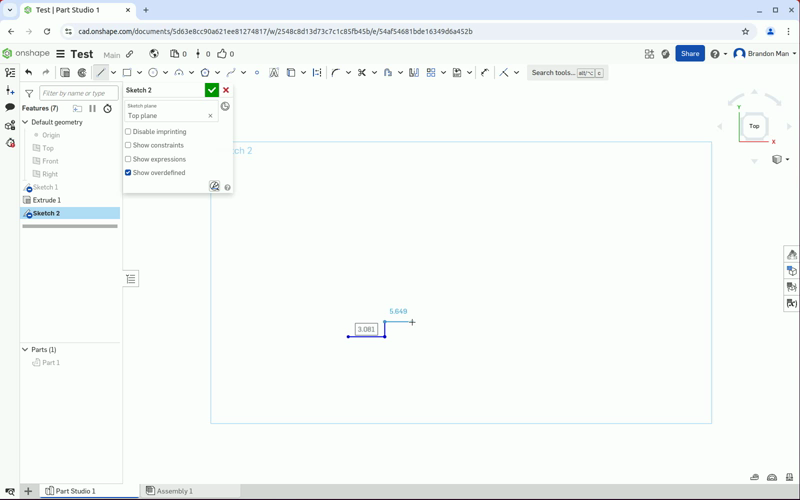
click(412, 321)
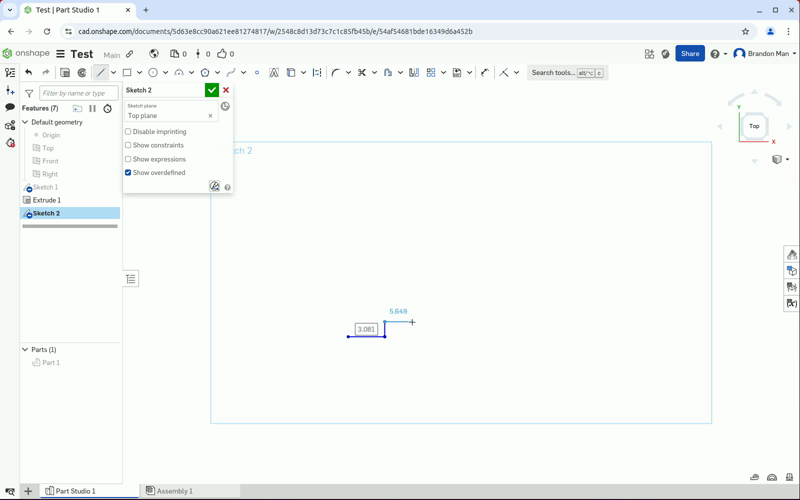
key_up(shift)
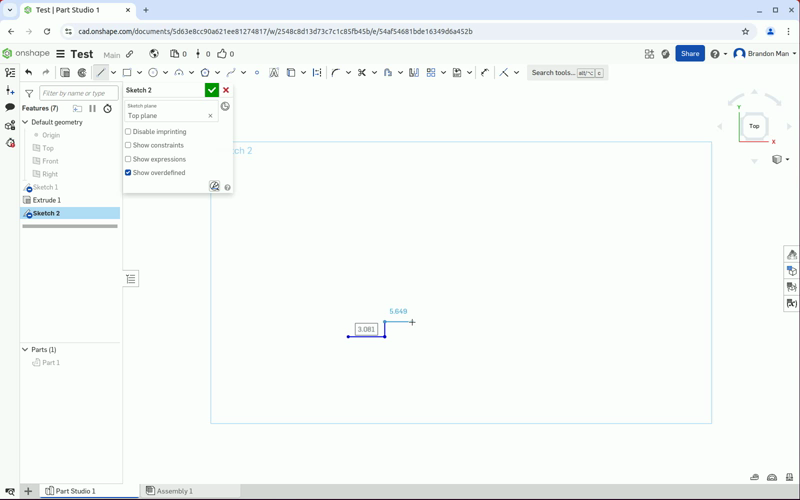
key_down(shift)
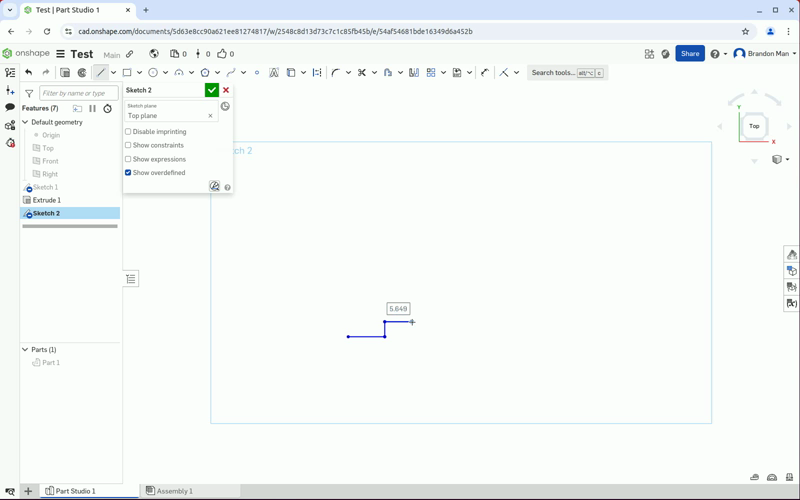
mouse_move(442, 321)
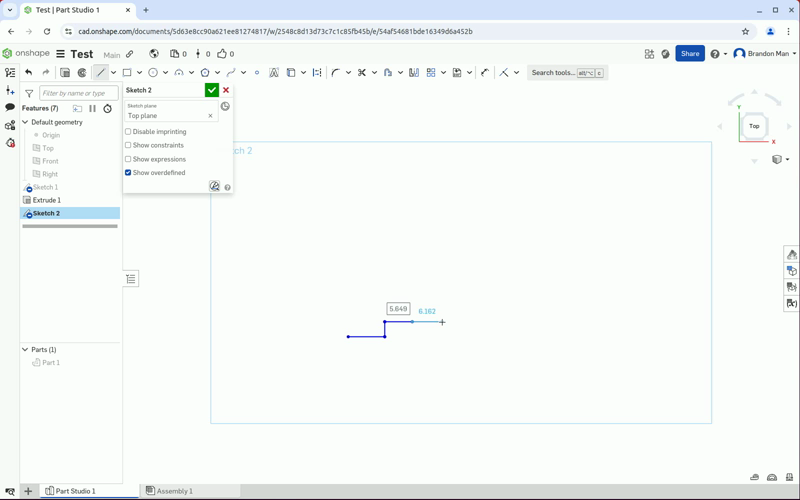
mouse_move(412, 336)
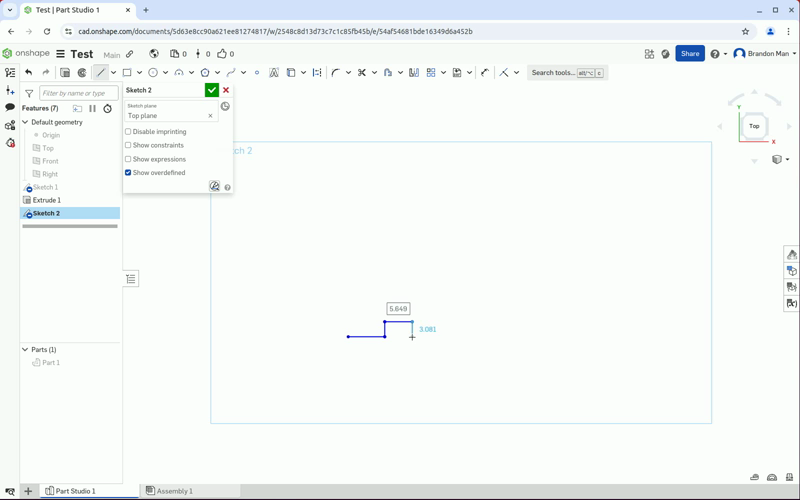
click(412, 336)
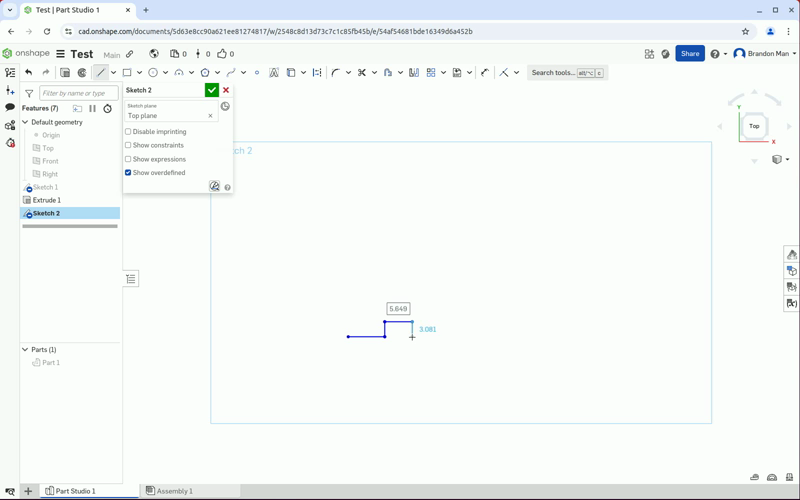
key_up(shift)
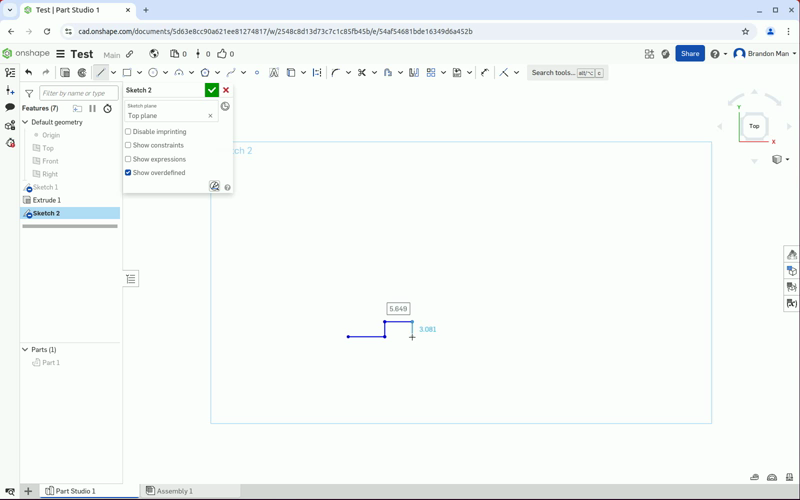
key_down(shift)
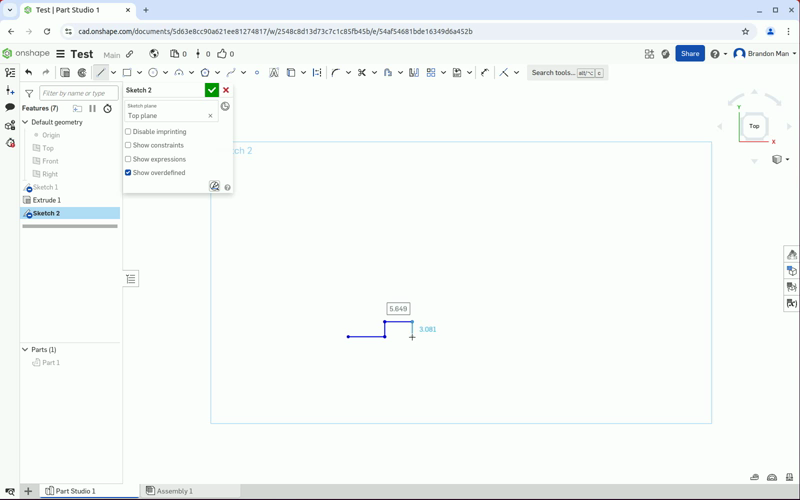
mouse_move(551, 336)
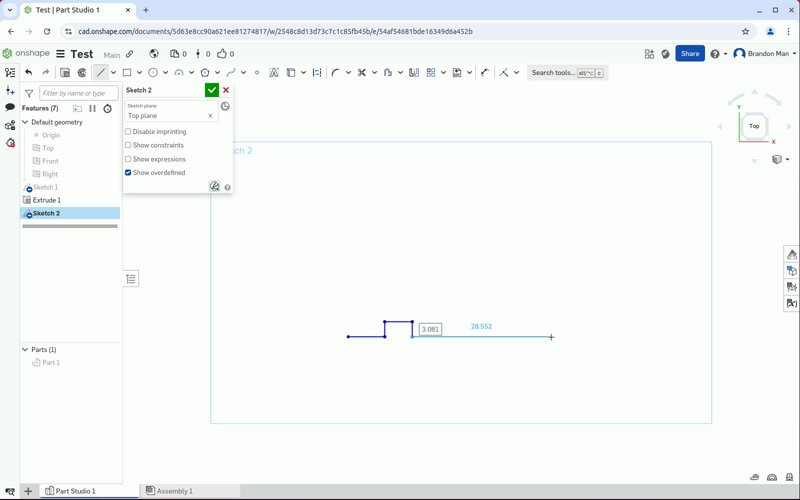
click(551, 336)
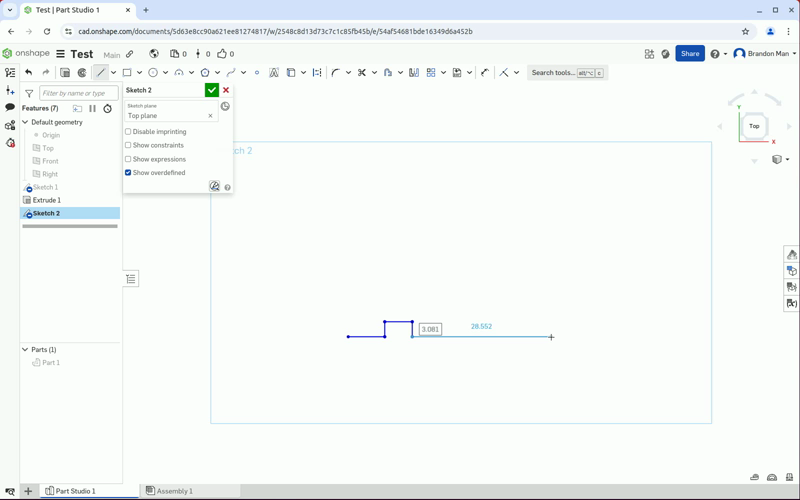
key_up(shift)
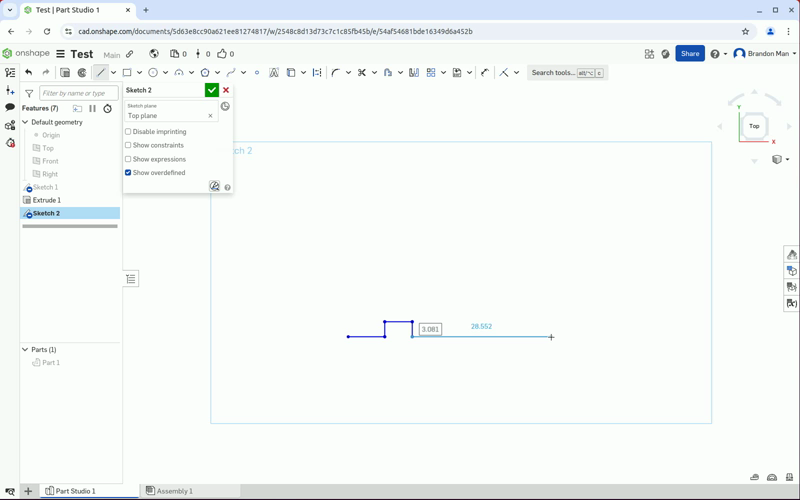
key_down(shift)
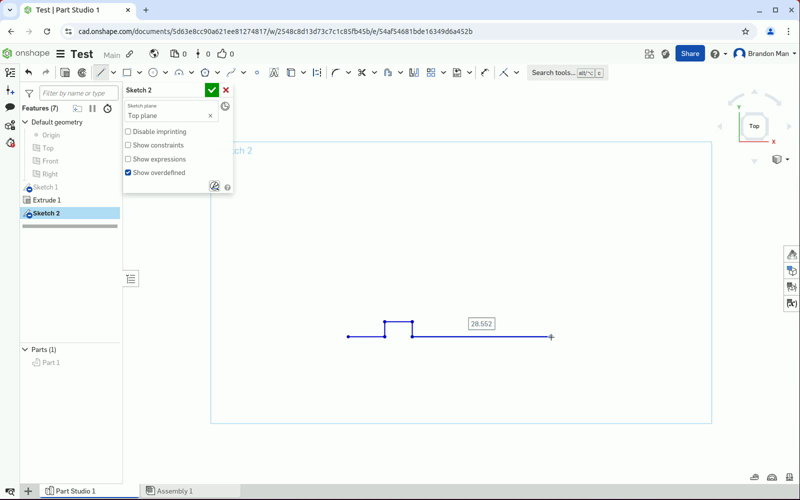
mouse_move(495, 304)
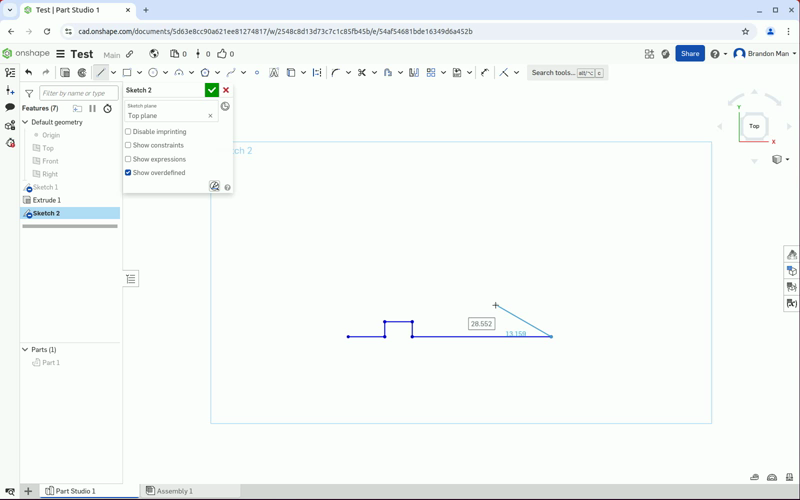
click(495, 304)
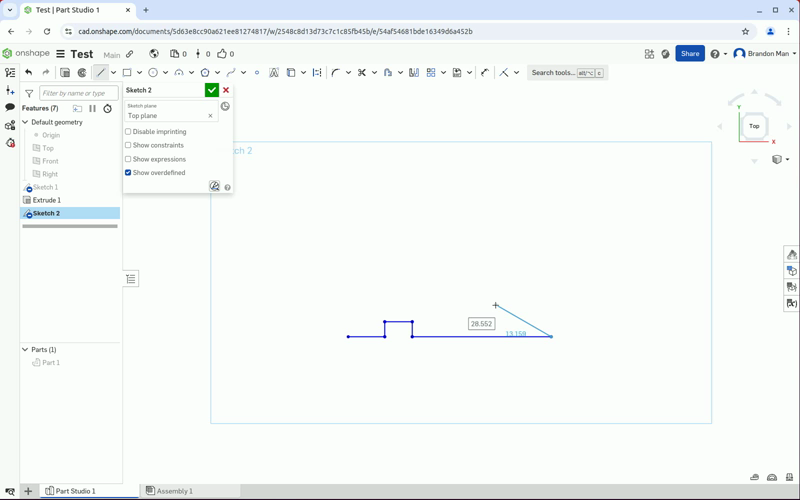
key_up(shift)
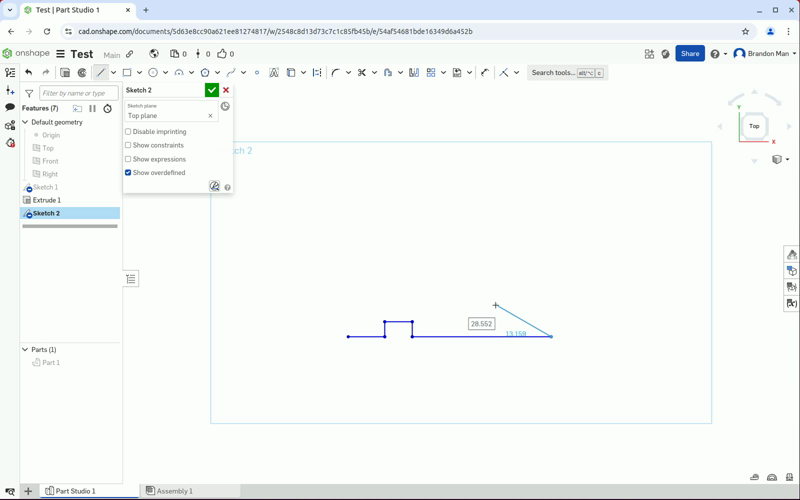
key_down(shift)
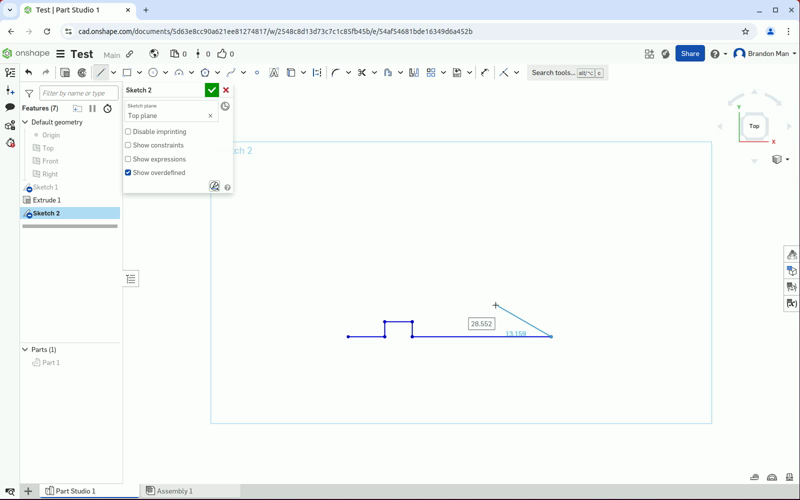
mouse_move(380, 304)
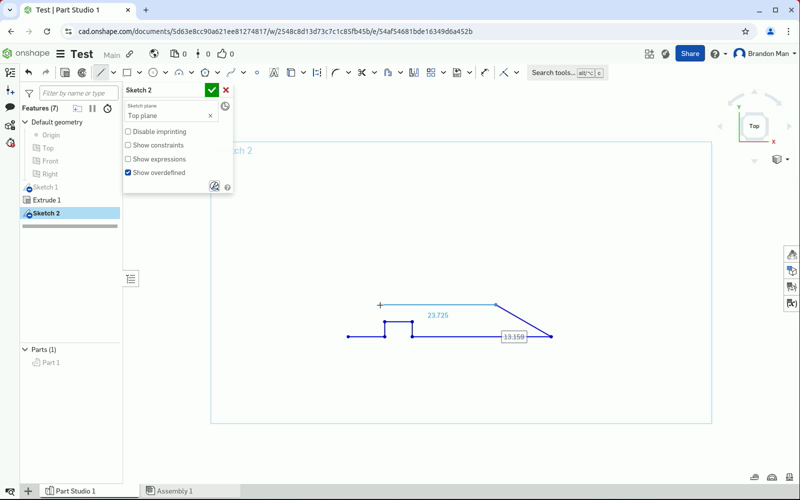
click(380, 304)
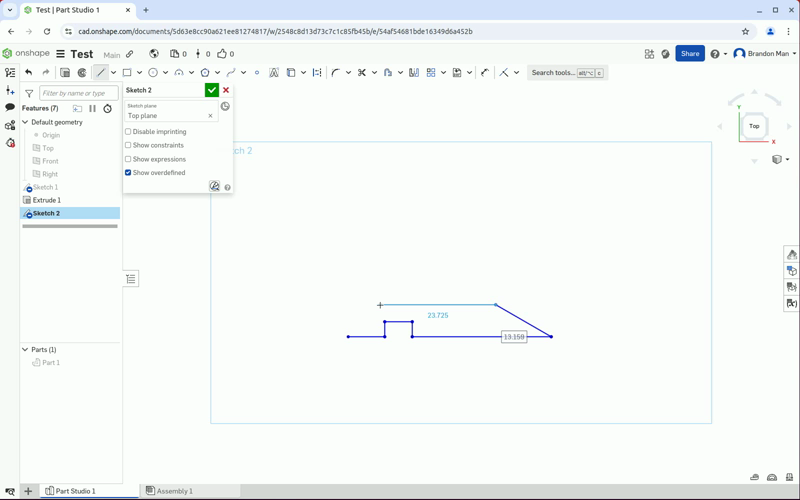
key_up(shift)
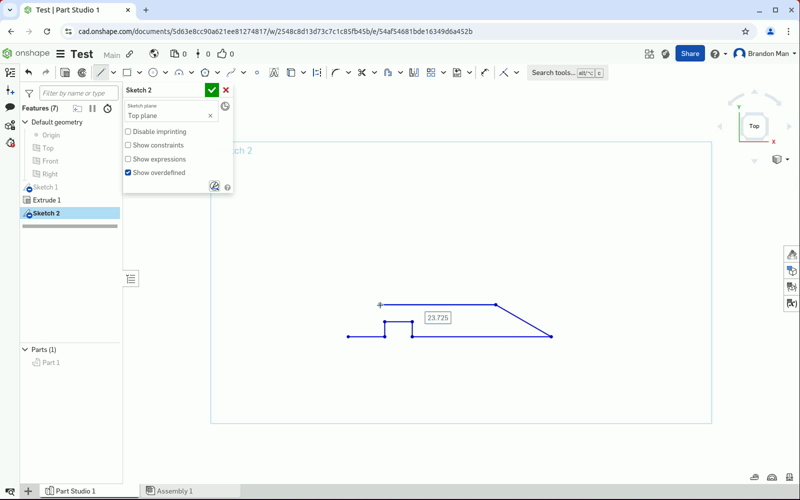
key_down(shift)
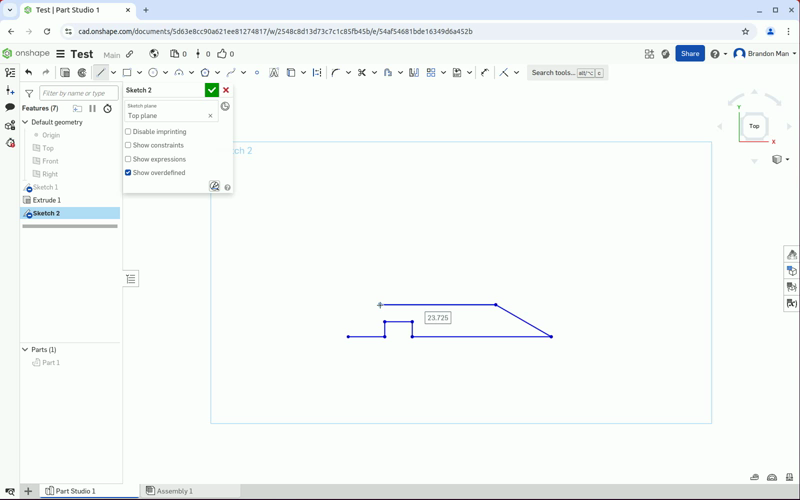
mouse_move(410, 304)
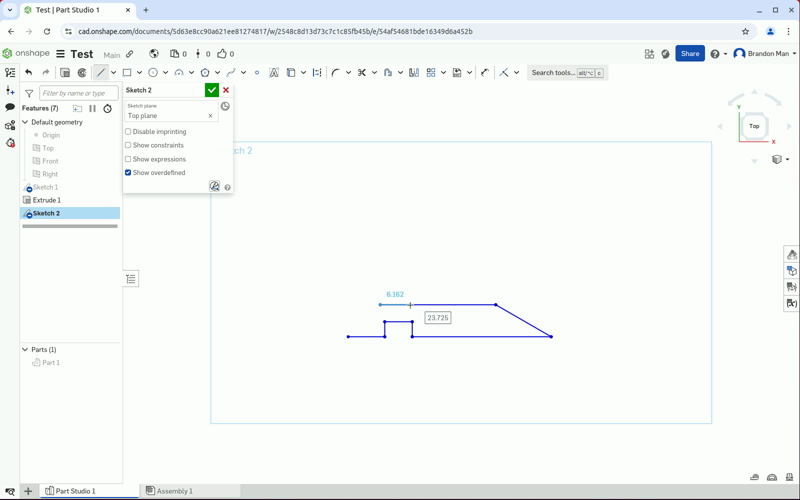
mouse_move(348, 304)
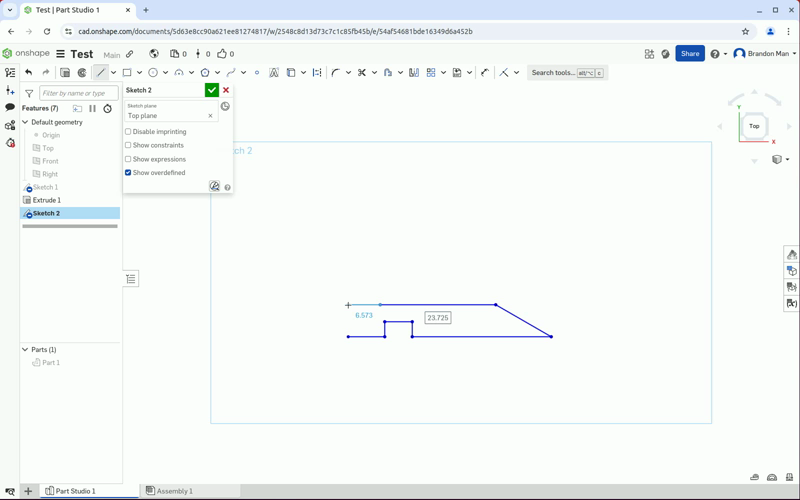
click(348, 304)
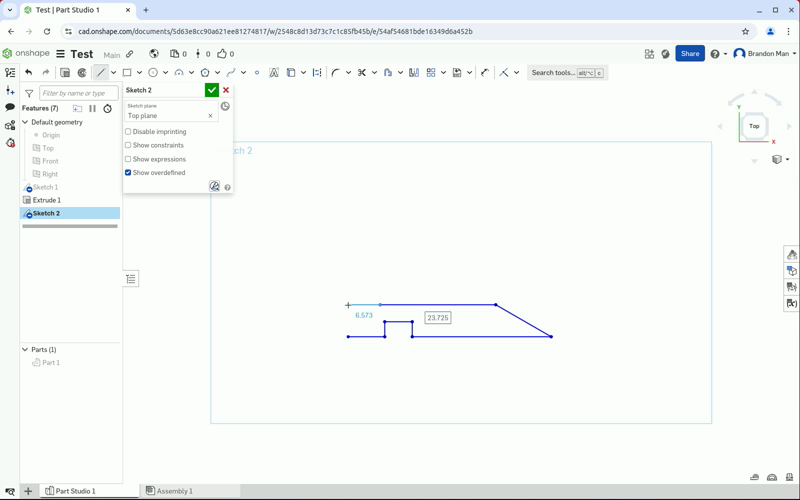
key_up(shift)
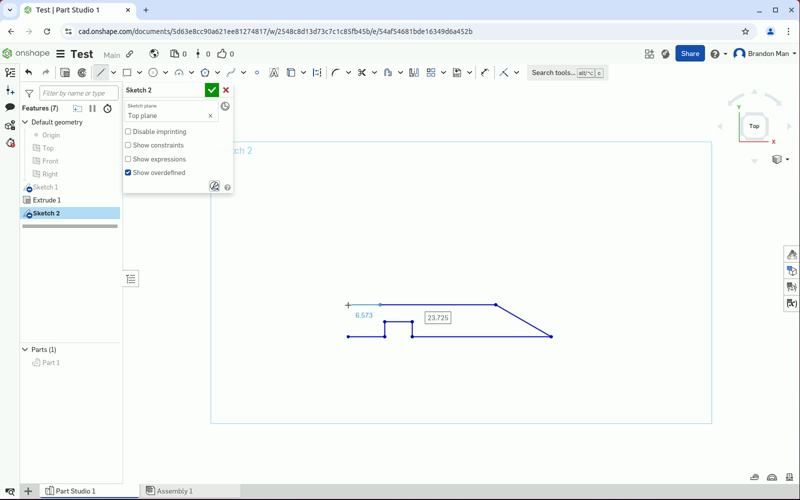
mouse_move(378, 304)
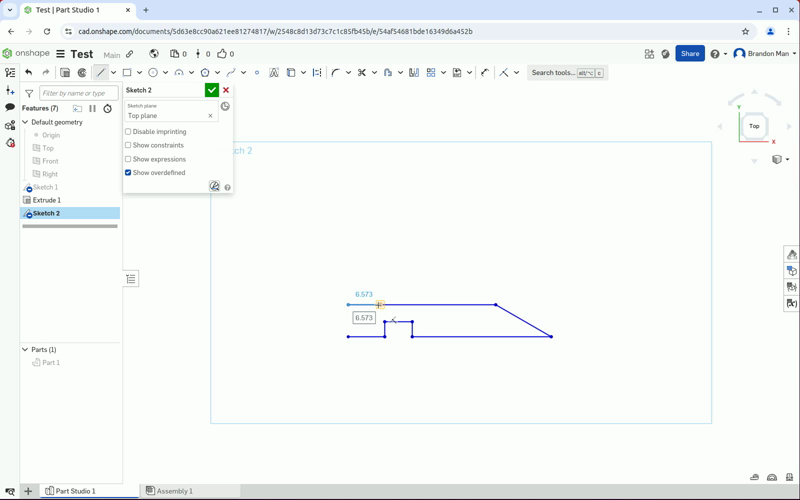
key_down(shift)
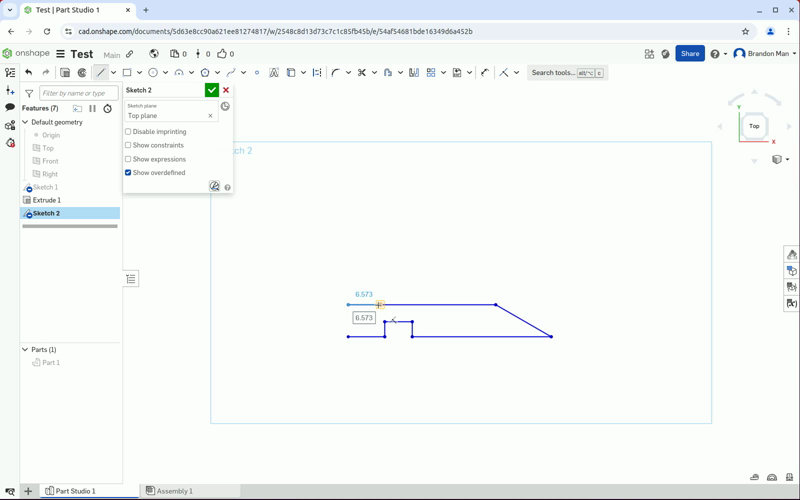
mouse_move(348, 336)
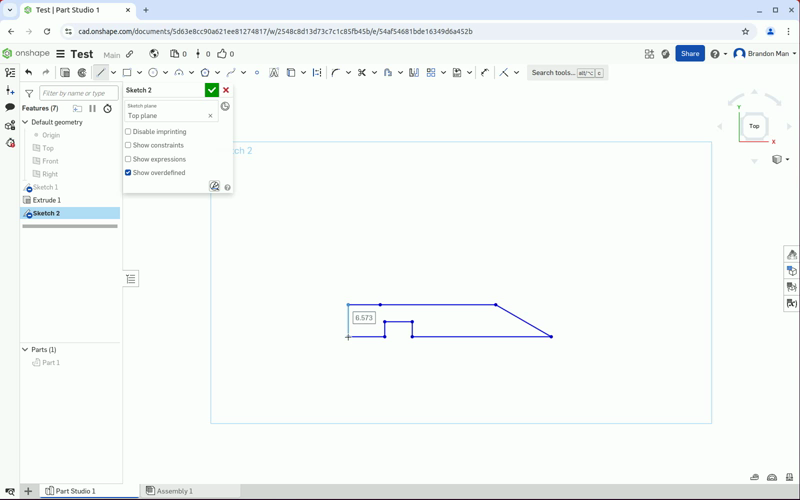
key_up(shift)
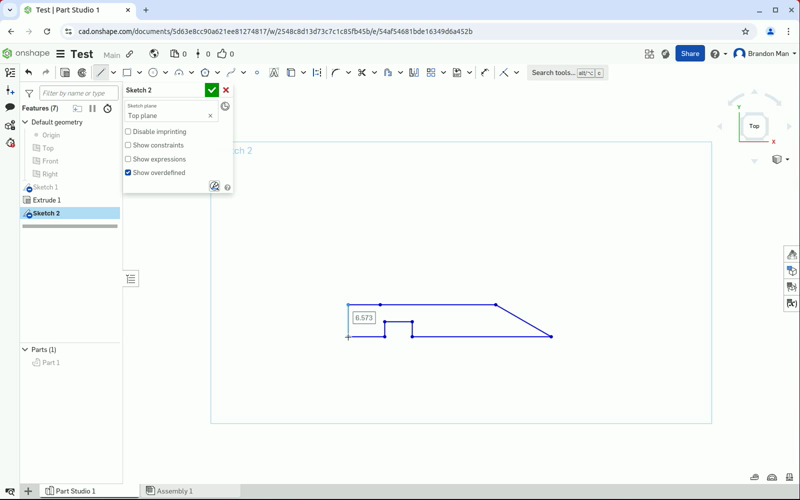
click(348, 336)
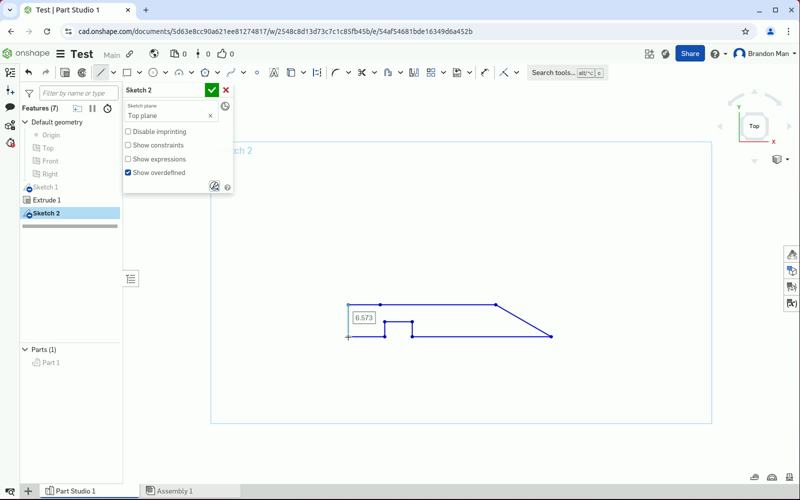
key(esc)
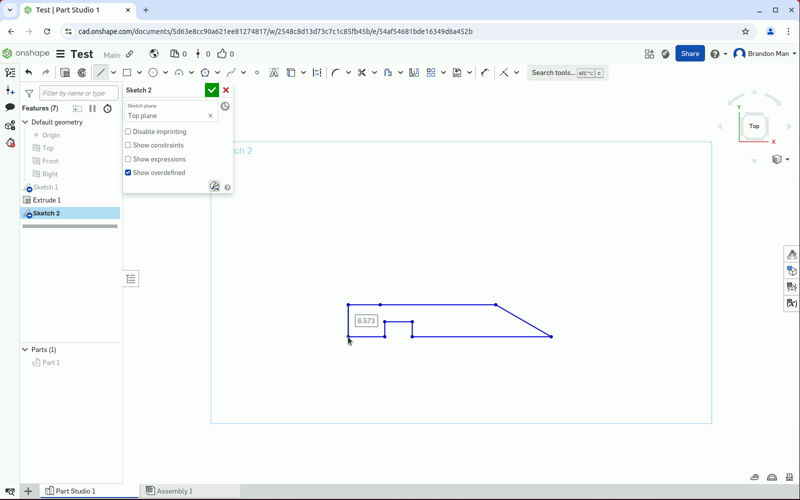
mouse_move(517, 322)
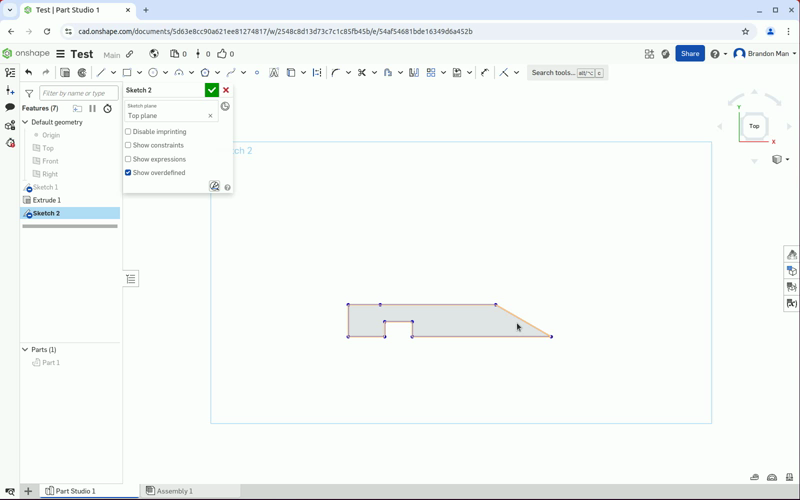
click(517, 322)
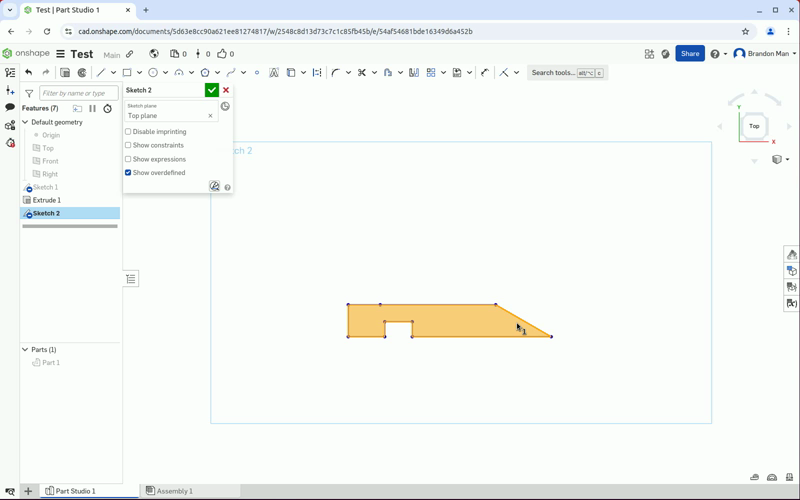
mouse_move(73, 352)
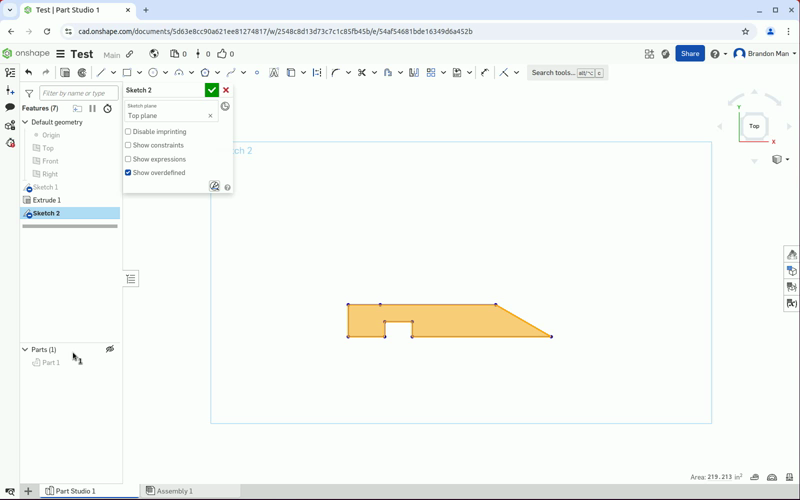
key(shift+y)
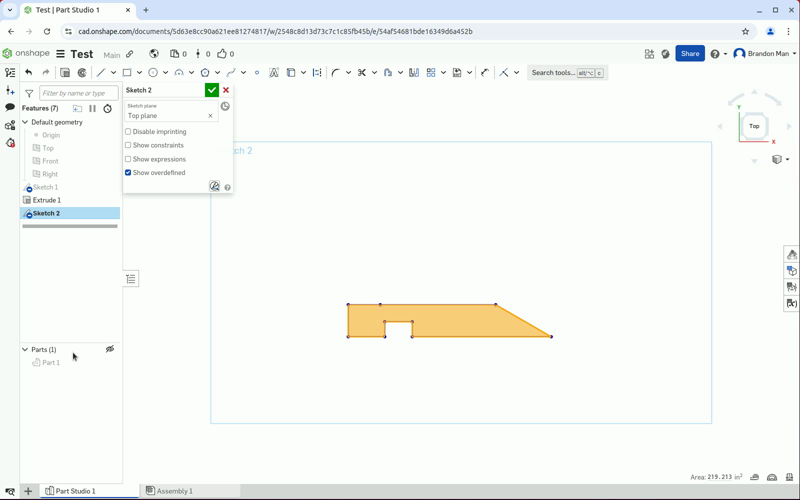
key(shift+e)
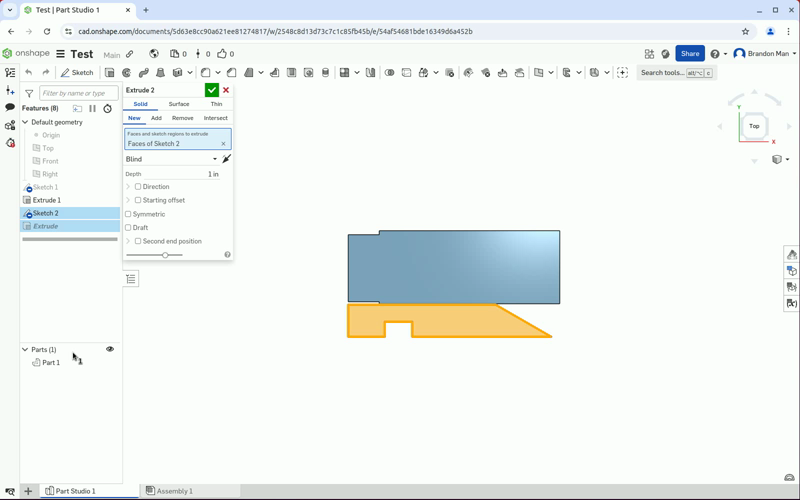
mouse_move(143, 106)
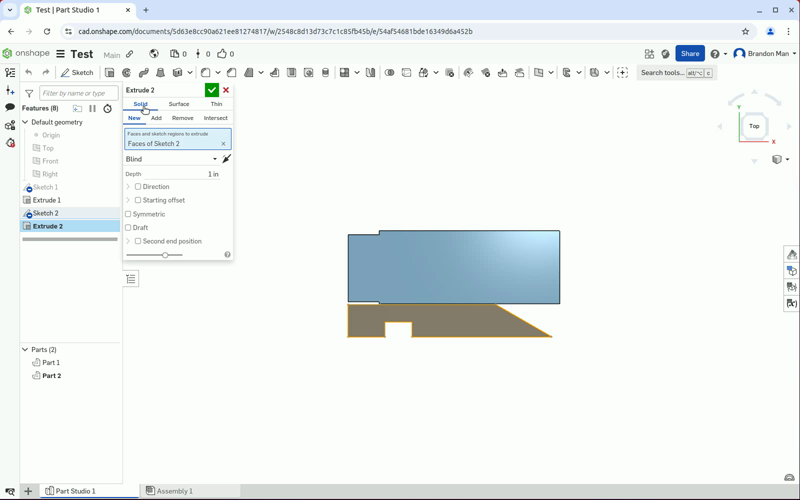
click(143, 106)
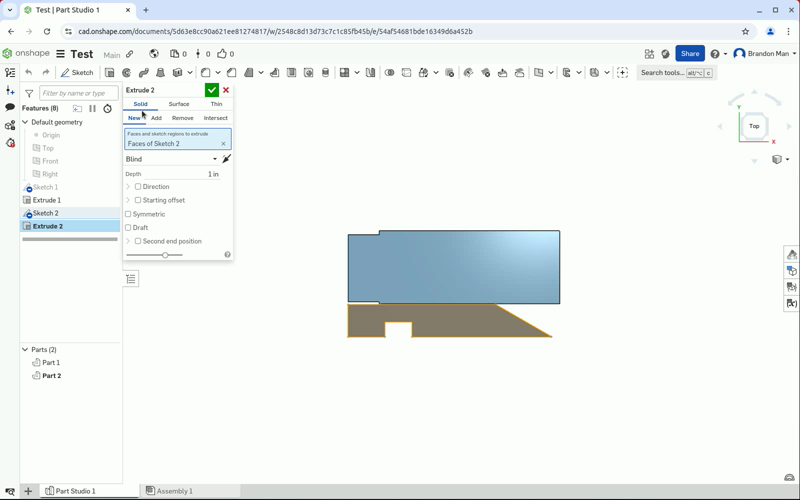
mouse_move(137, 120)
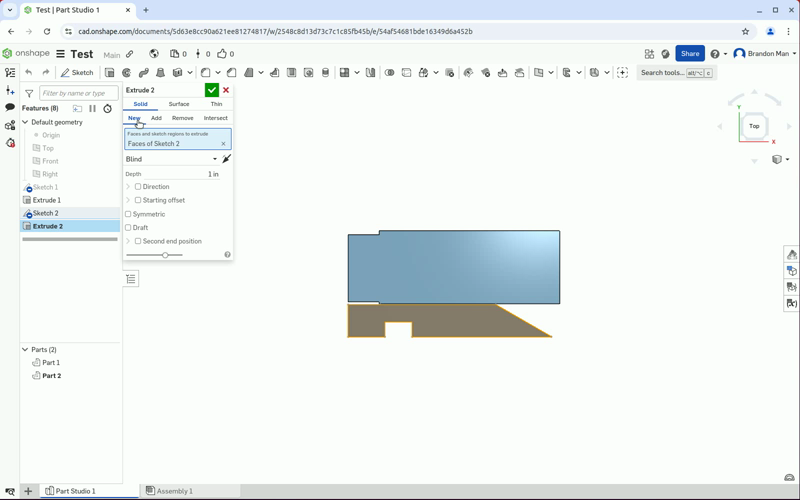
click(137, 120)
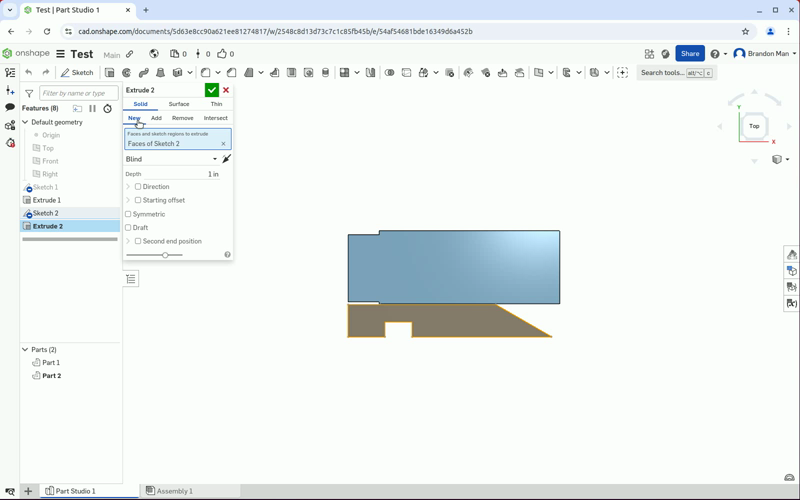
key(tab, 4)
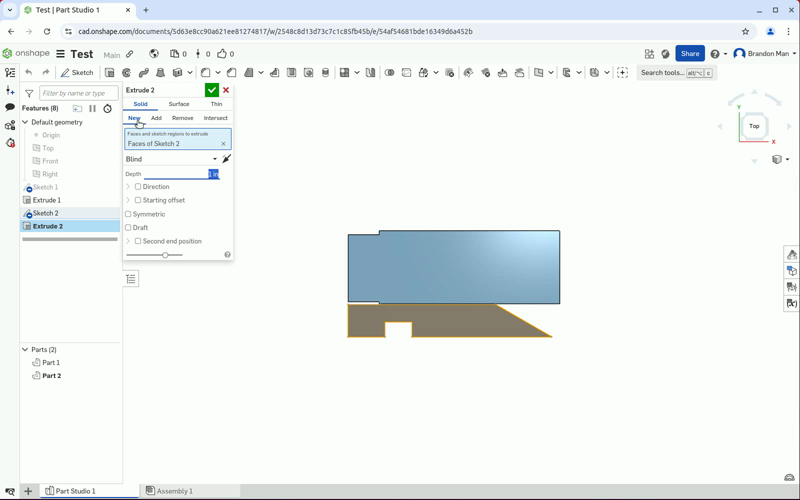
text(0.722)
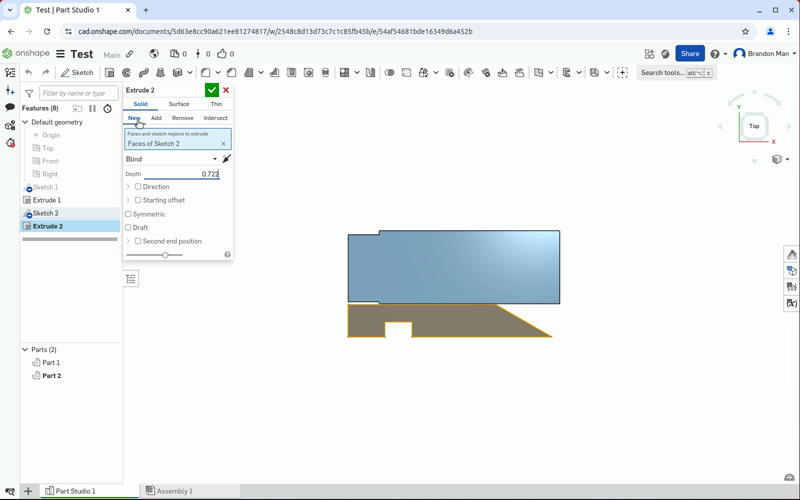
key(enter)
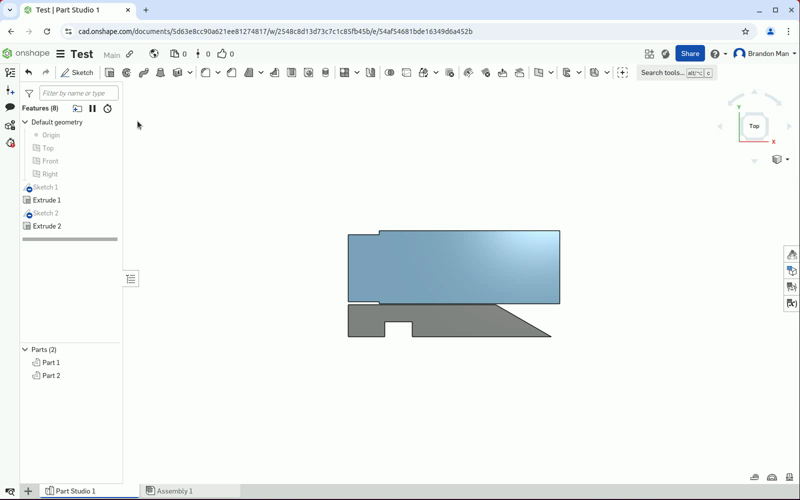
key(shift+h)
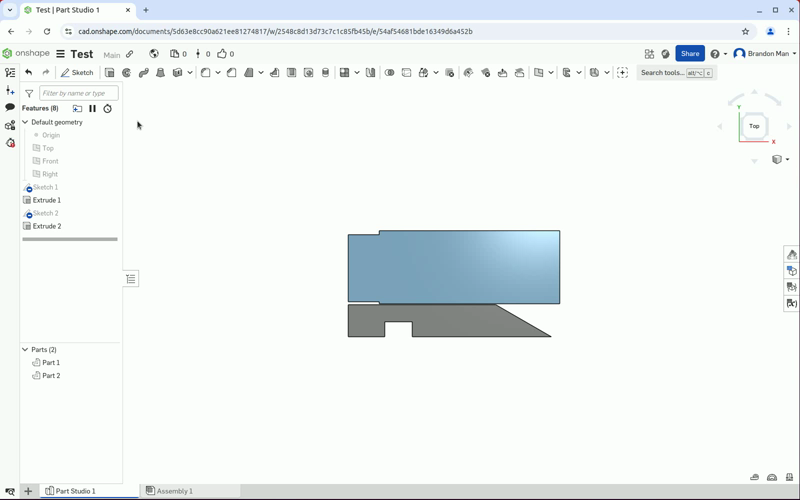
key(shift+h)
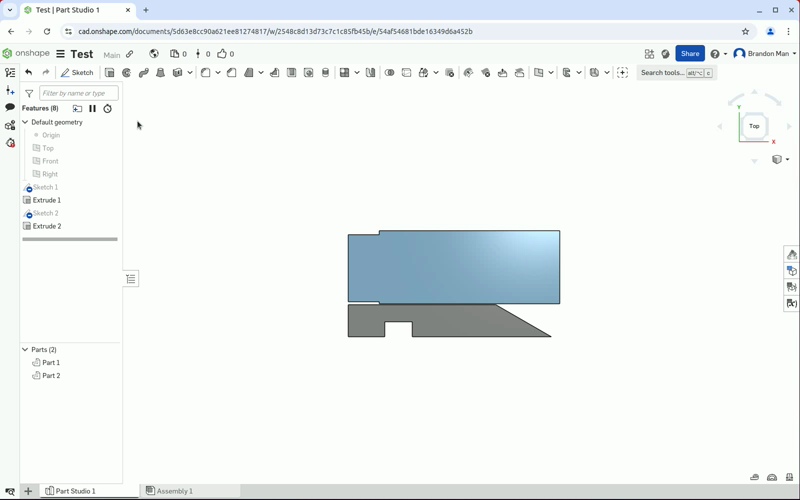
mouse_move(73, 189)
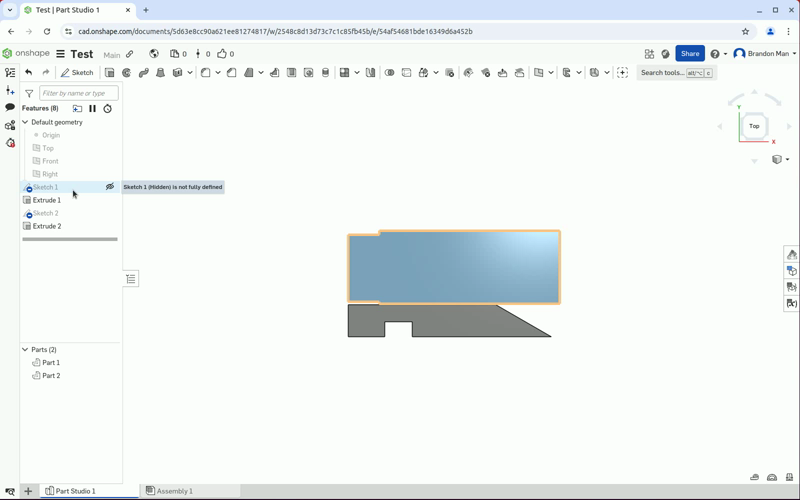
click(73, 189)
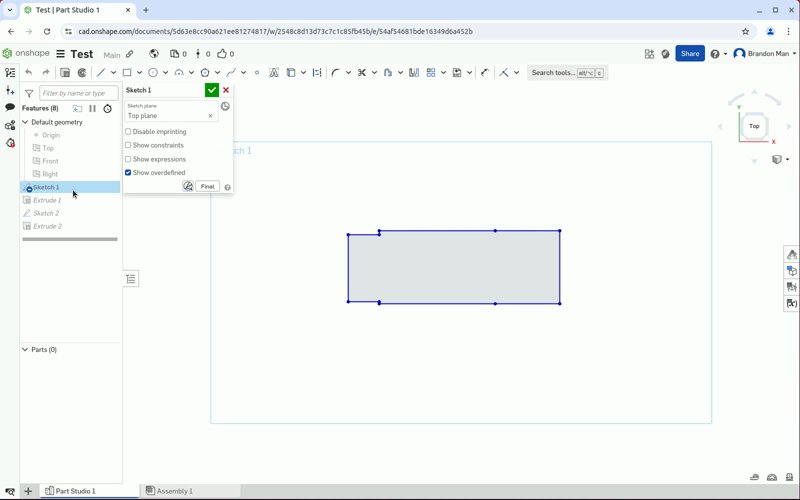
mouse_move(229, 92)
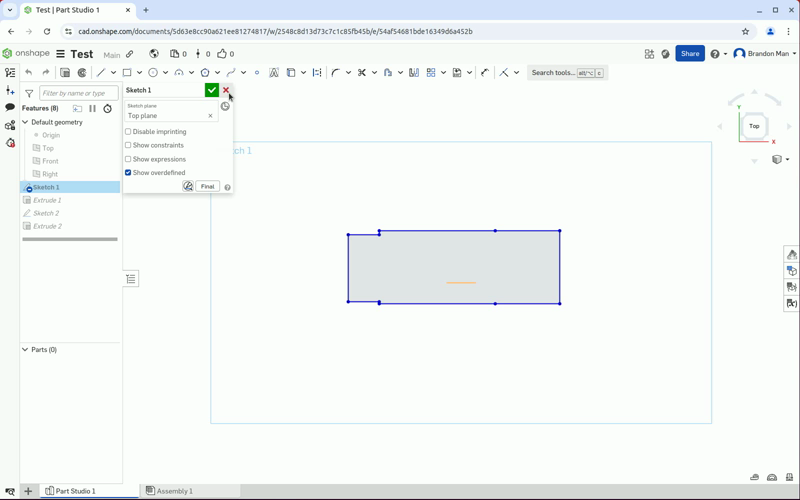
click(229, 92)
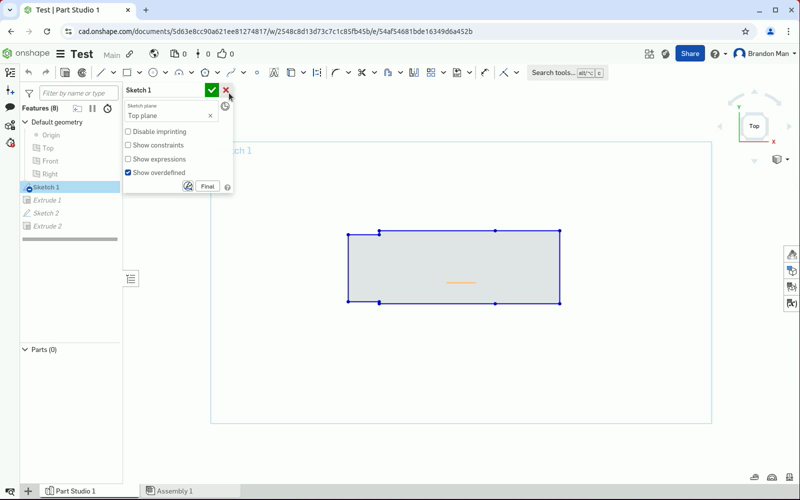
key(shift+s)
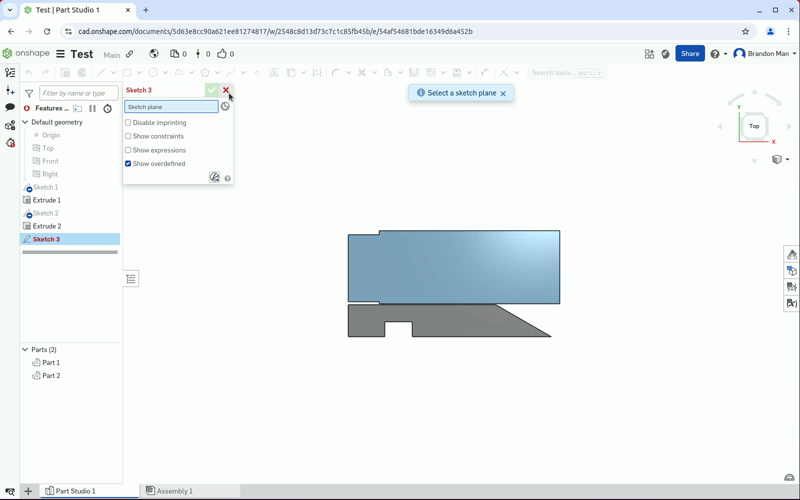
mouse_move(73, 150)
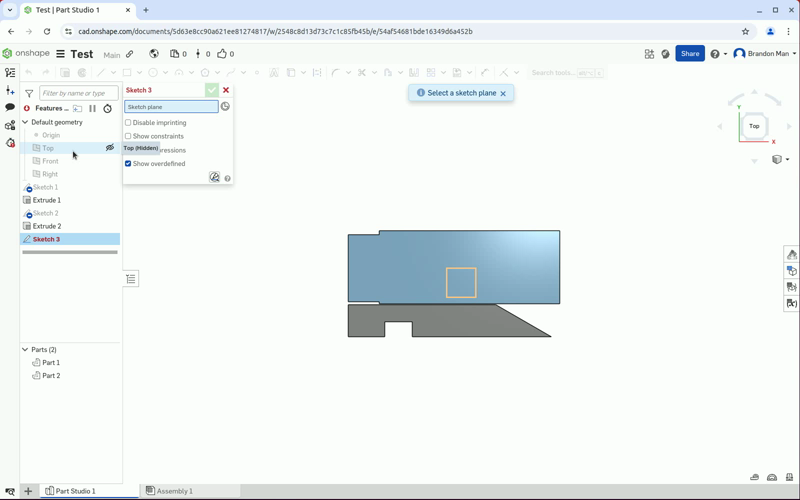
click(73, 150)
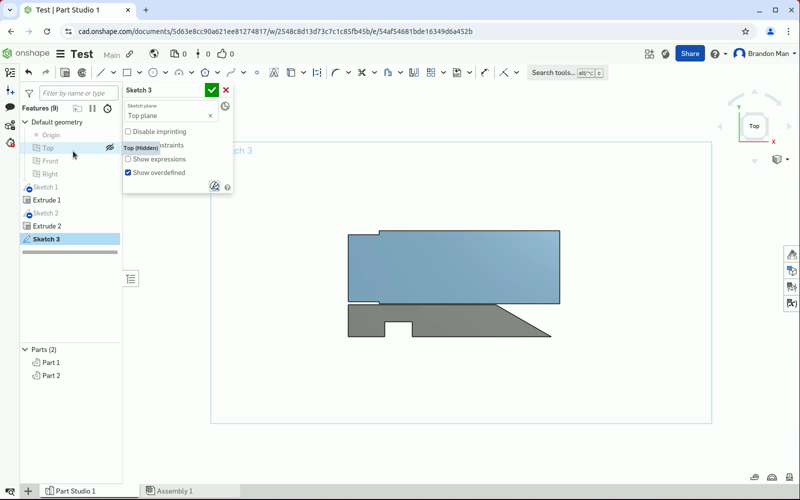
mouse_move(73, 352)
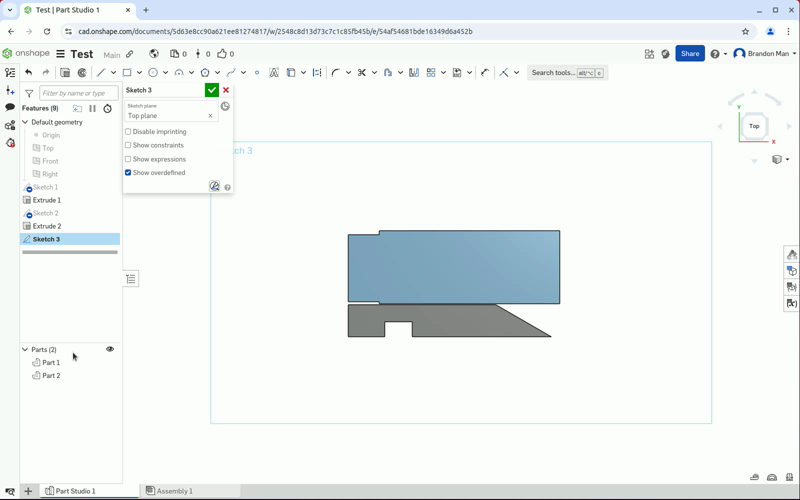
key(y)
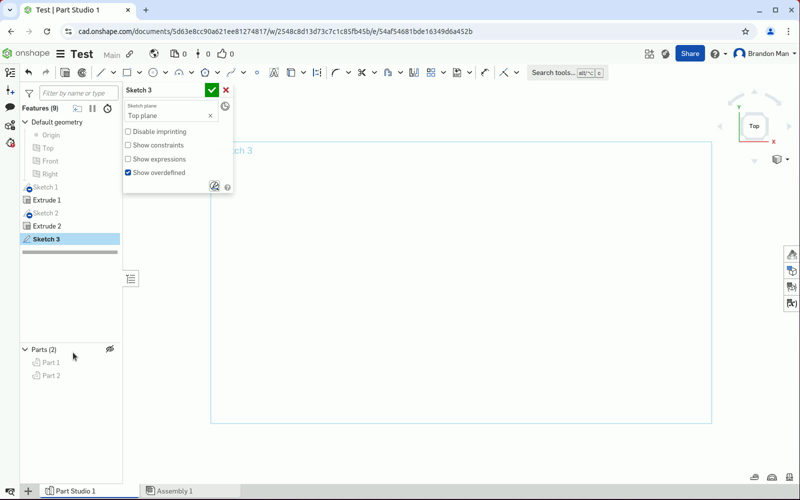
key(l)
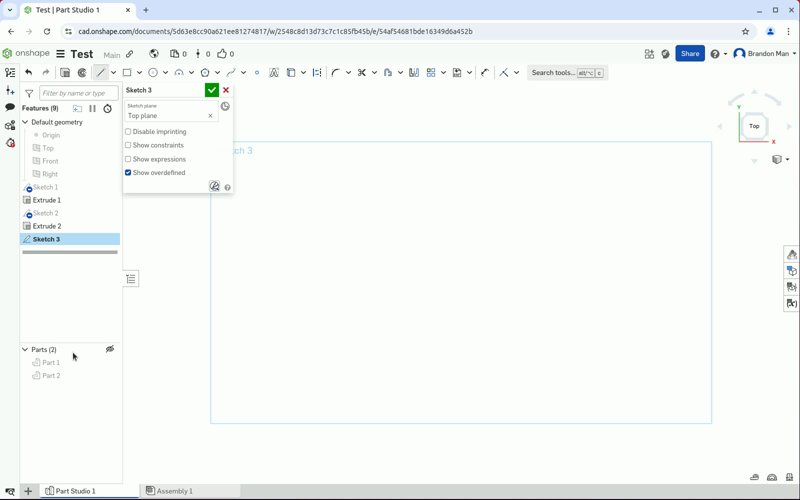
key_down(shift)
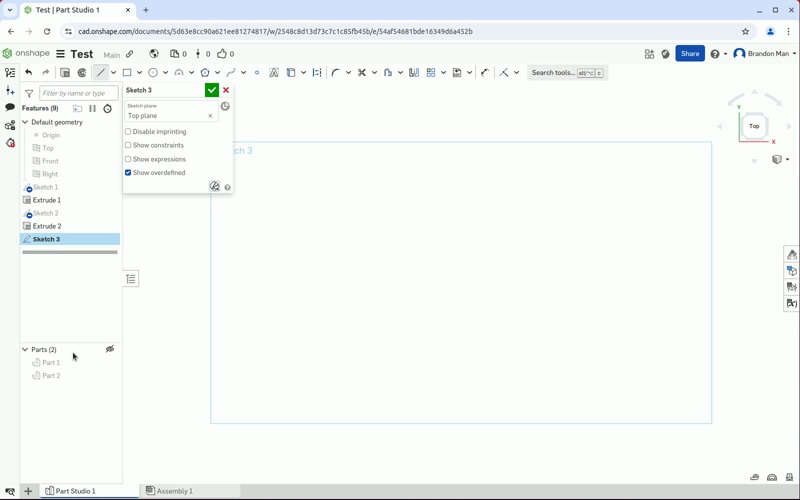
mouse_move(348, 230)
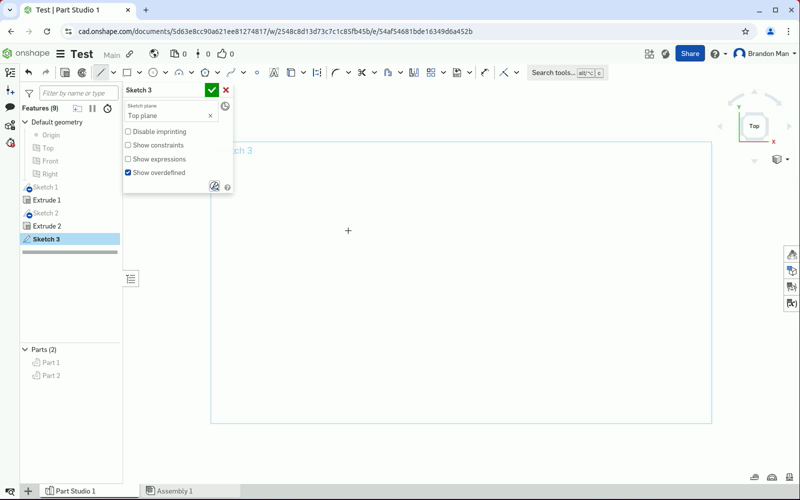
click(348, 230)
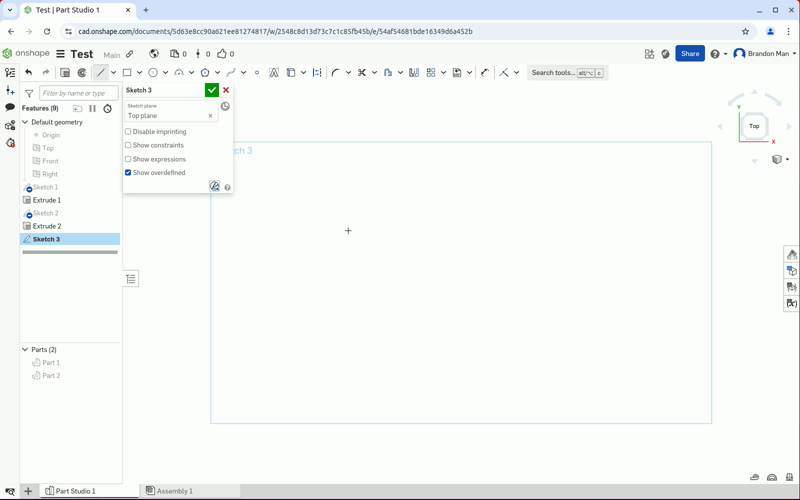
key_up(shift)
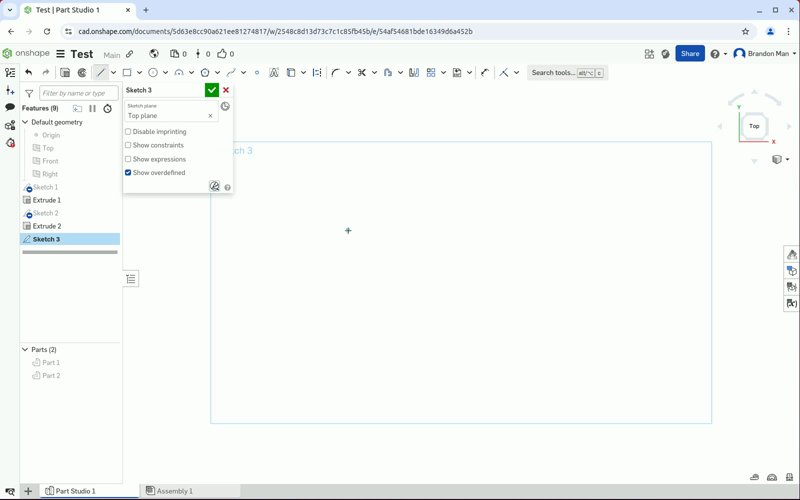
key_down(shift)
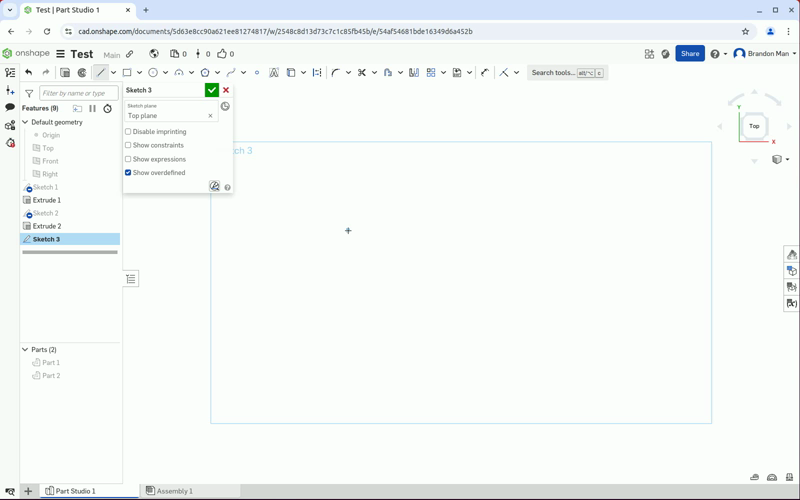
mouse_move(378, 230)
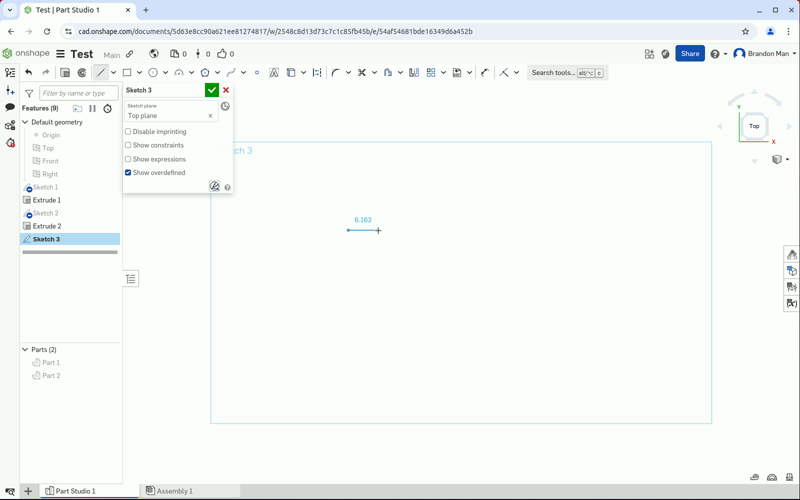
mouse_move(380, 230)
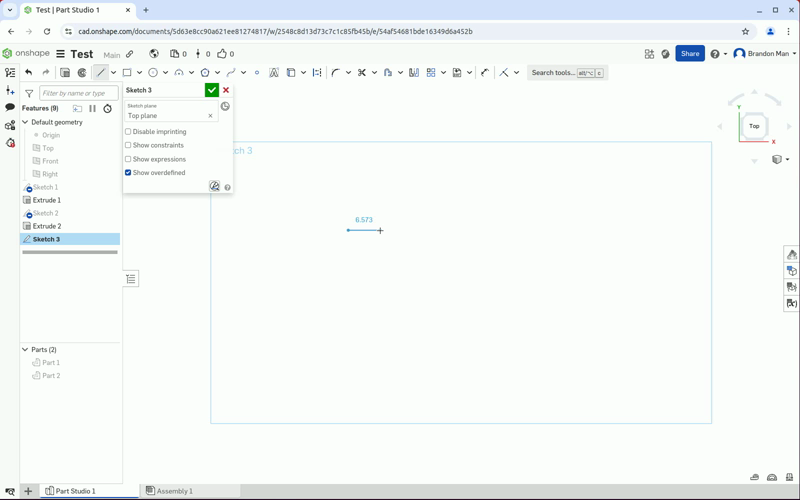
click(380, 230)
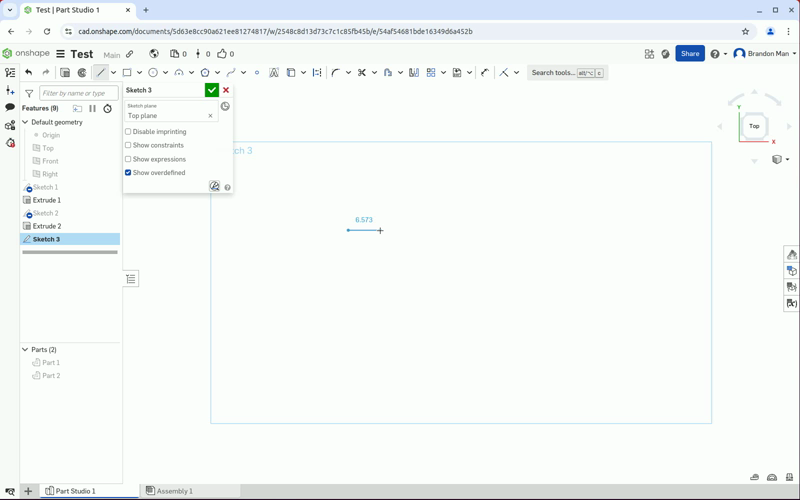
key_up(shift)
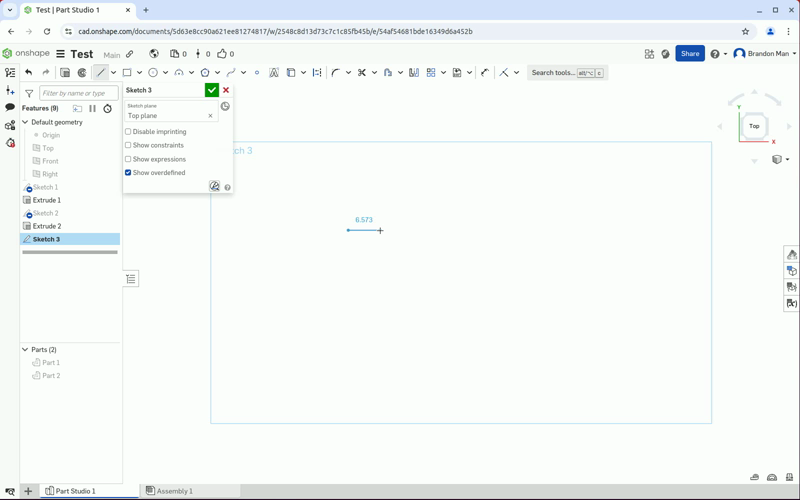
key_down(shift)
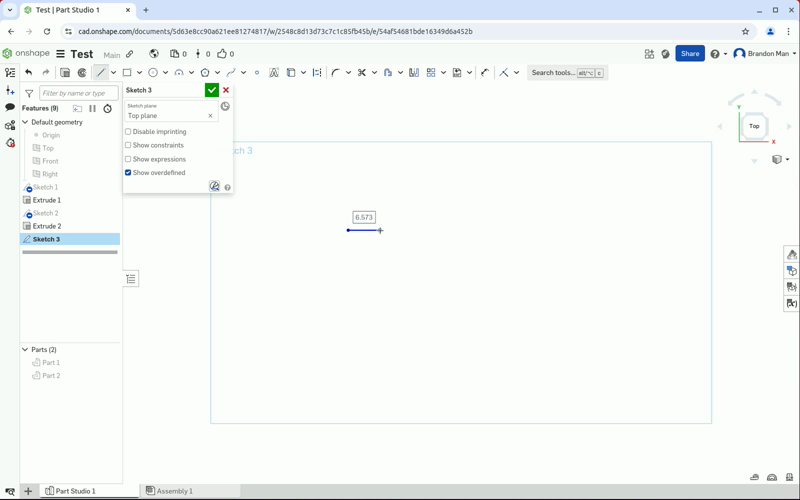
mouse_move(495, 230)
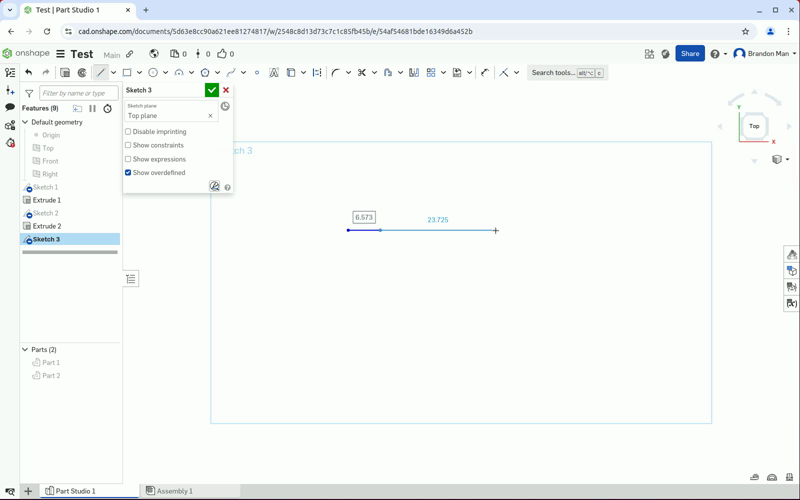
click(495, 230)
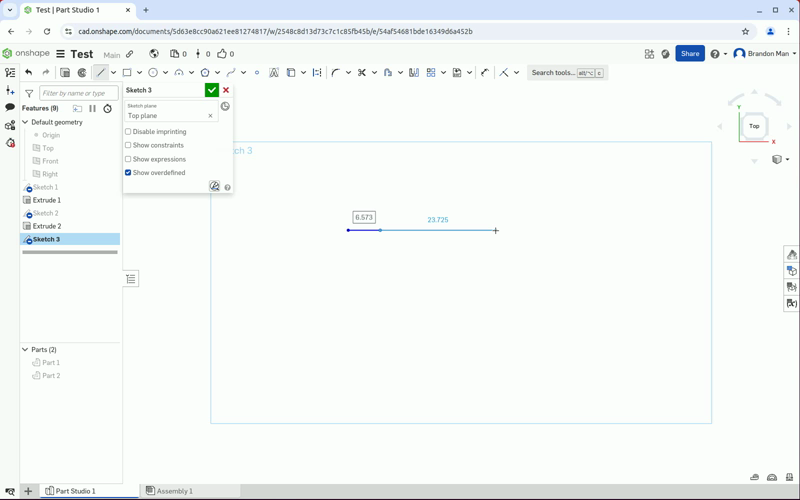
key_up(shift)
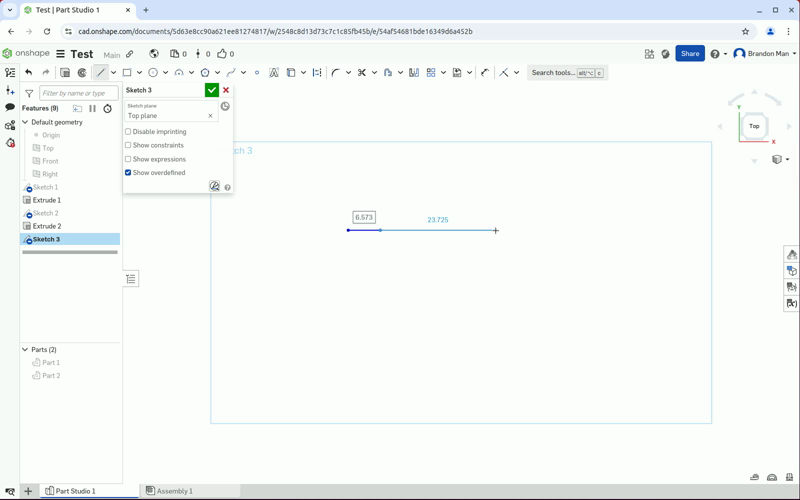
key_down(shift)
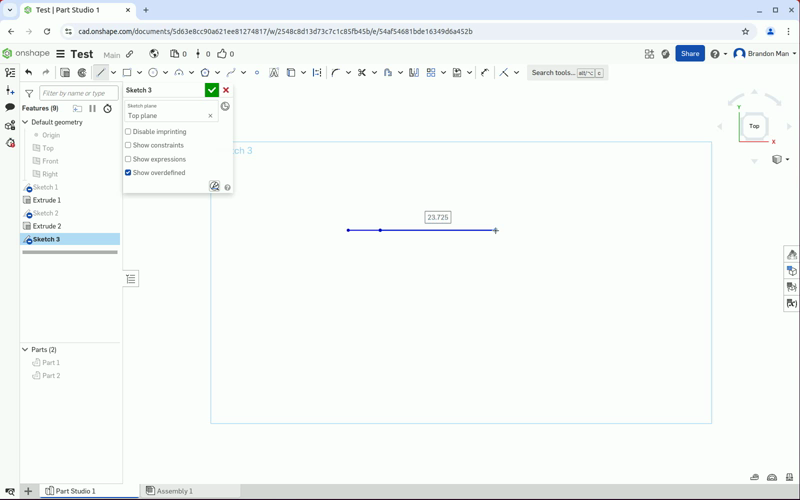
mouse_move(551, 198)
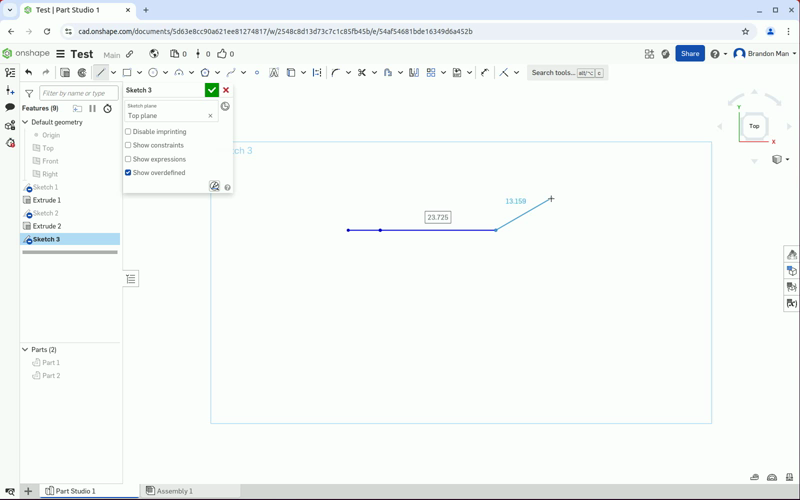
click(551, 198)
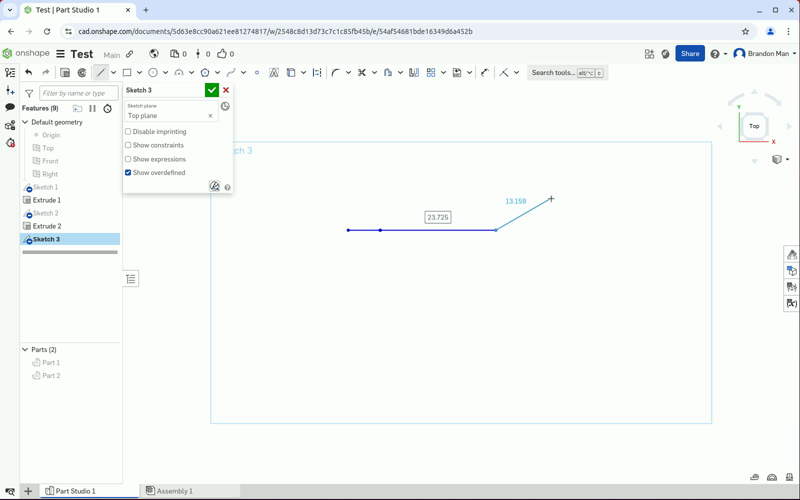
key_up(shift)
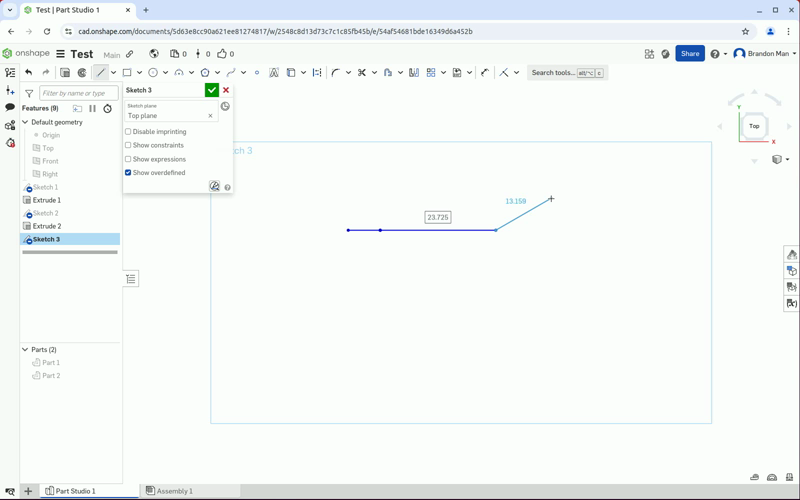
key_down(shift)
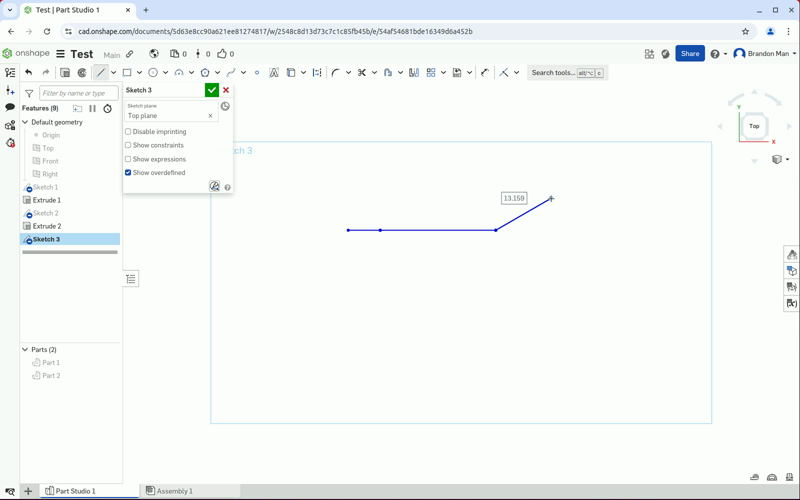
mouse_move(348, 198)
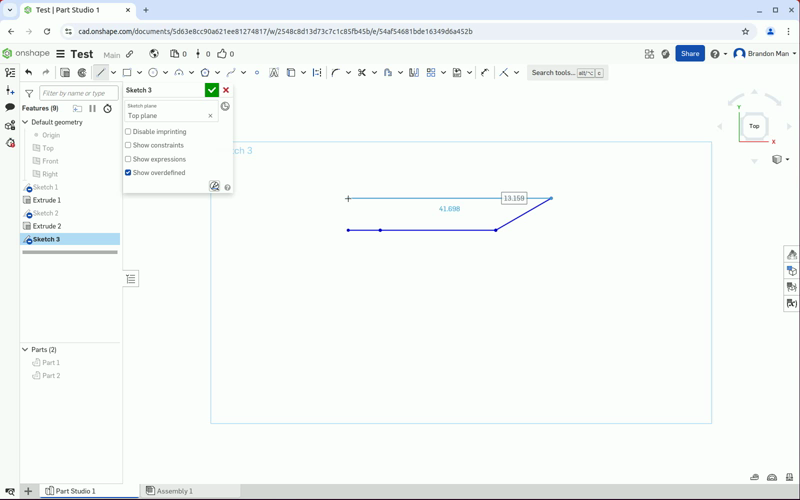
click(348, 198)
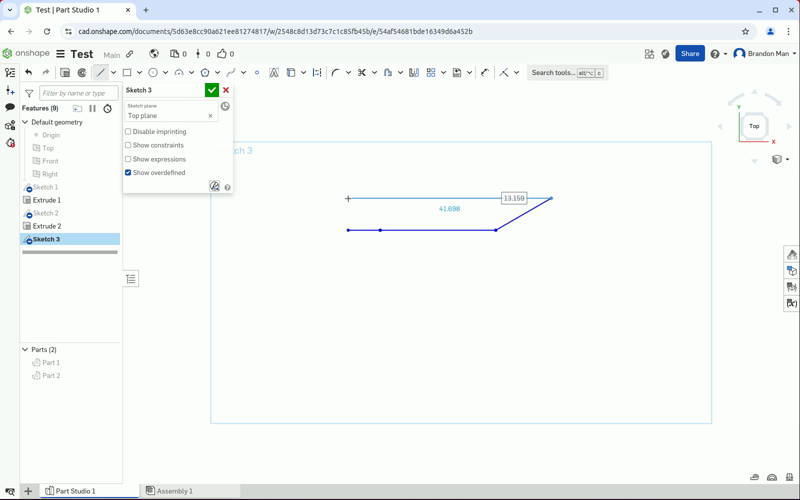
key_up(shift)
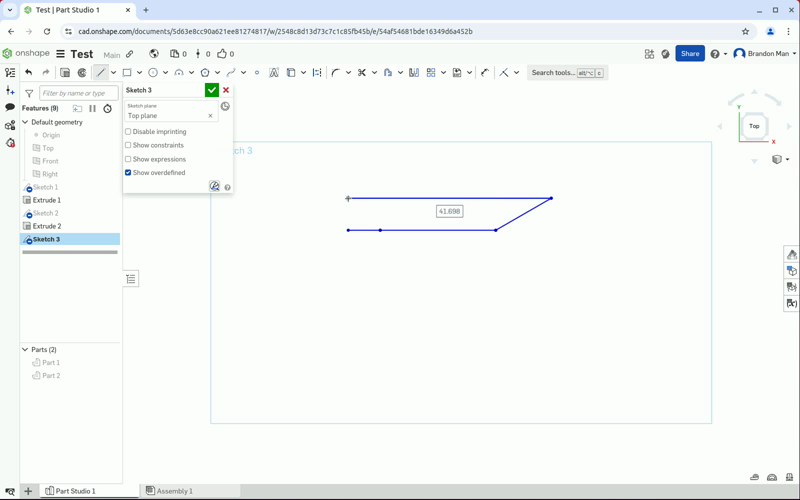
mouse_move(378, 198)
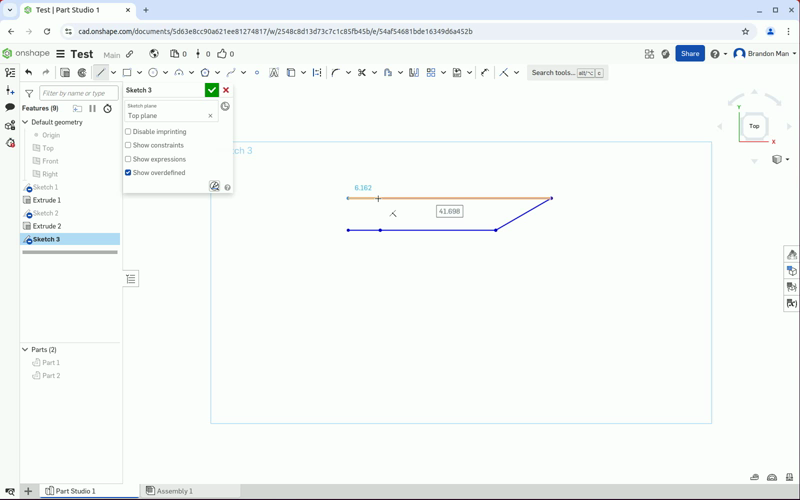
key_down(shift)
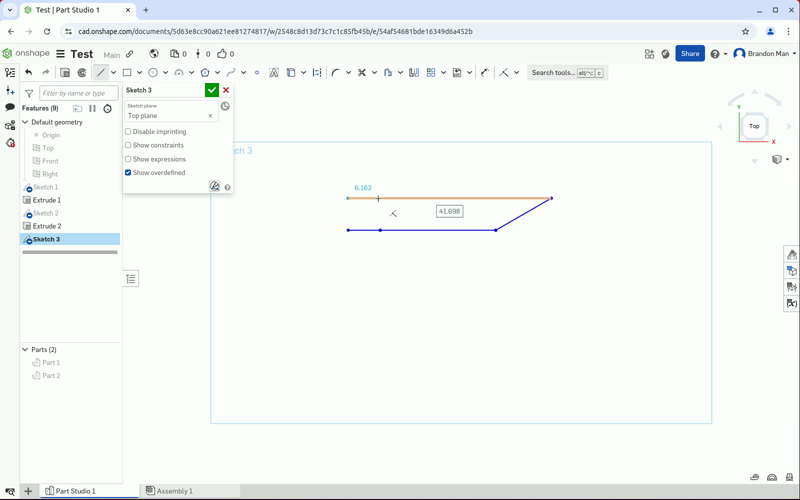
mouse_move(348, 230)
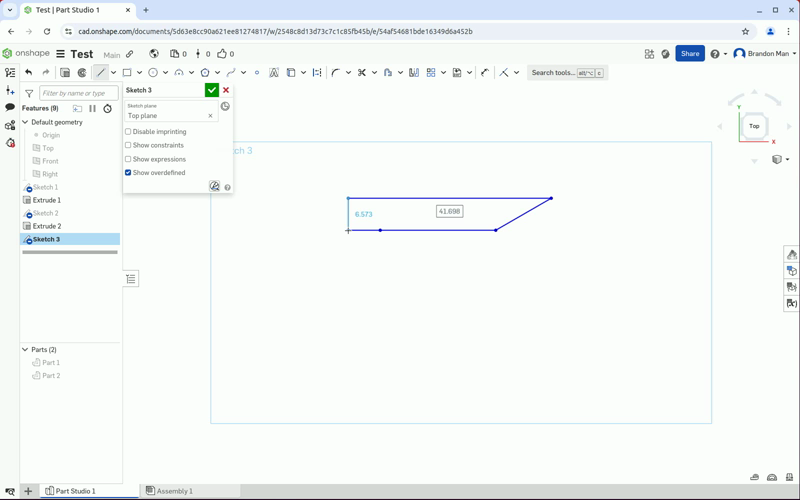
key_up(shift)
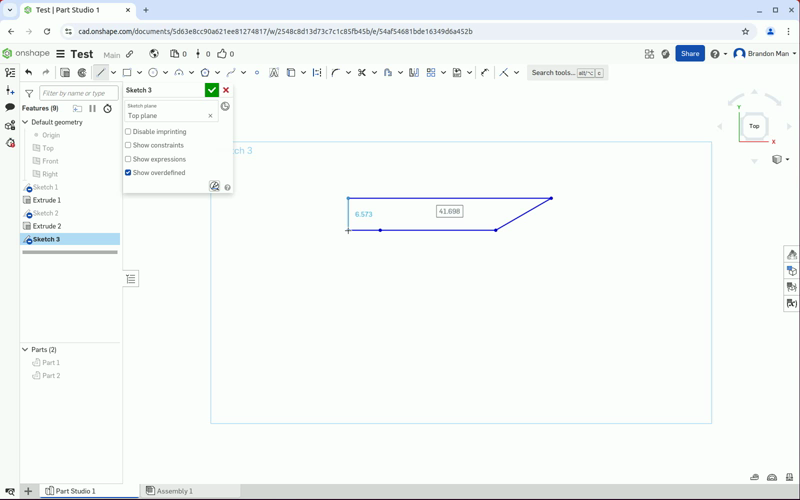
click(348, 230)
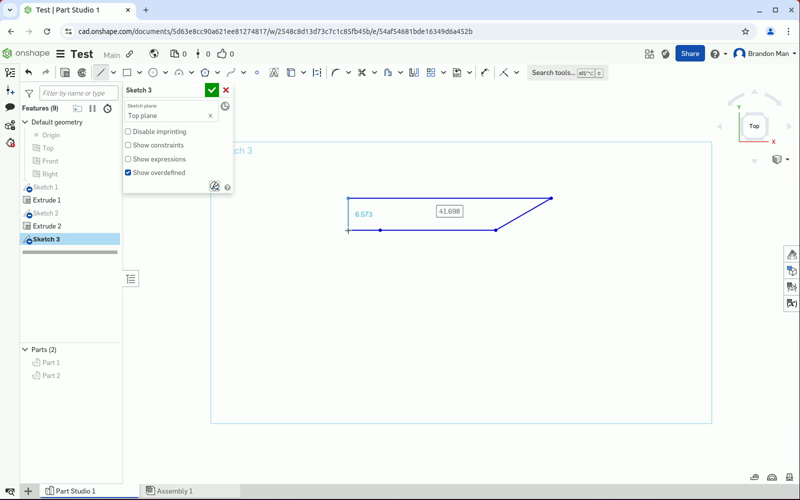
key(esc)
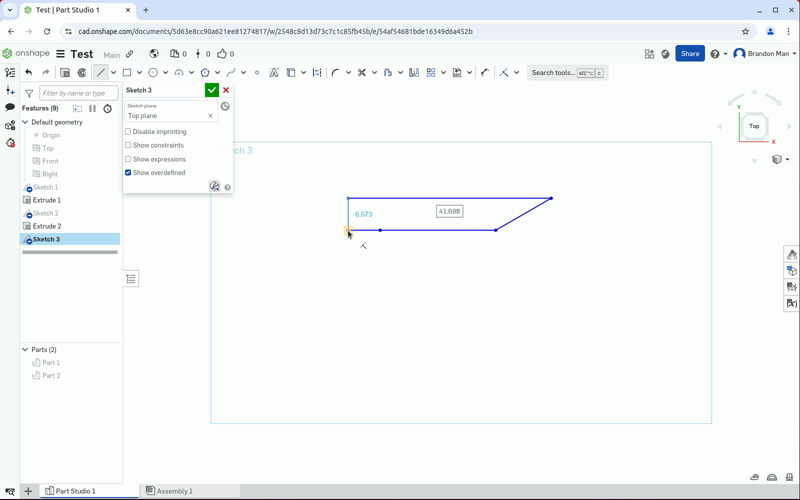
mouse_move(364, 202)
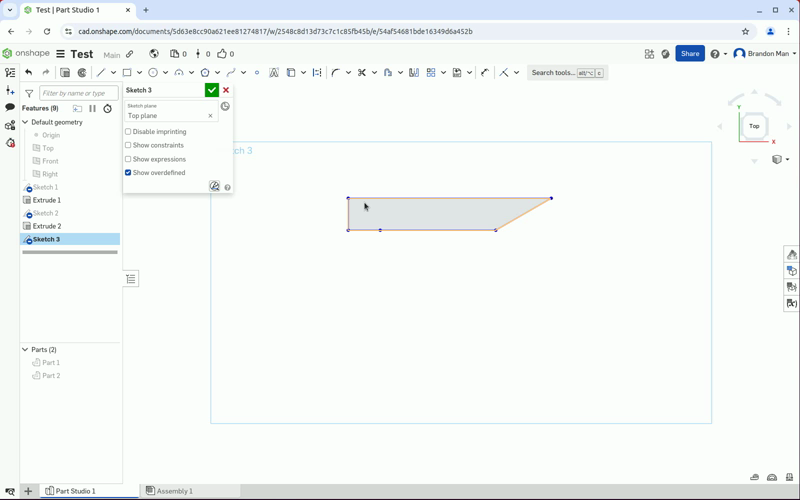
click(364, 202)
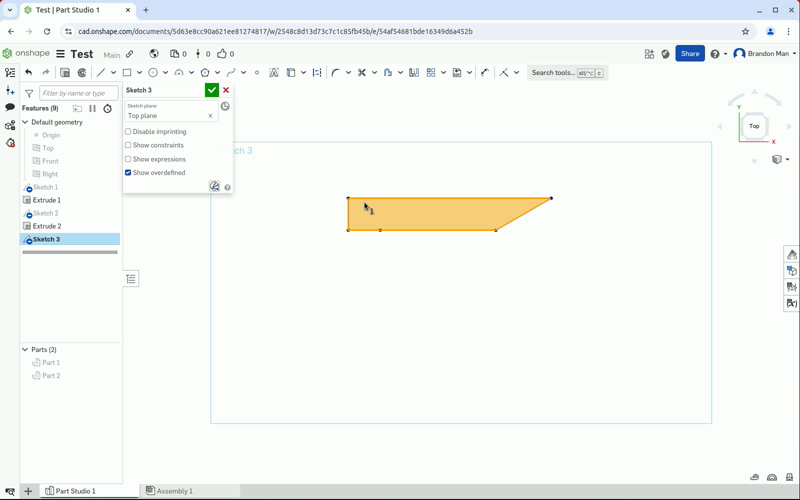
mouse_move(73, 352)
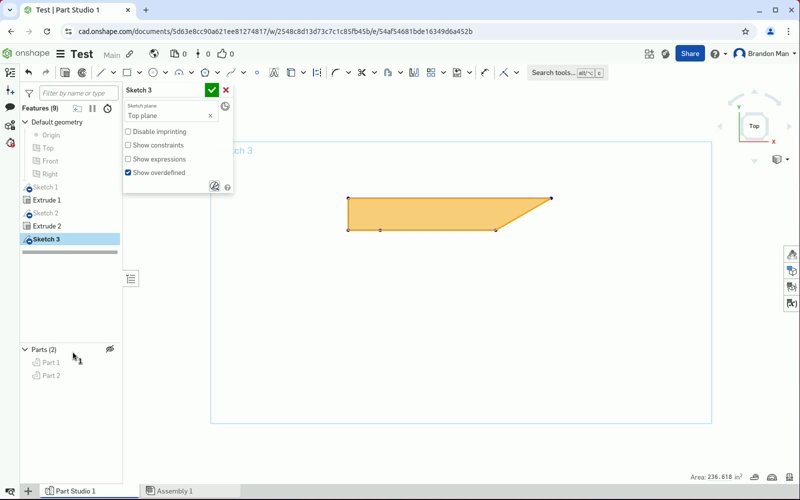
key(shift+y)
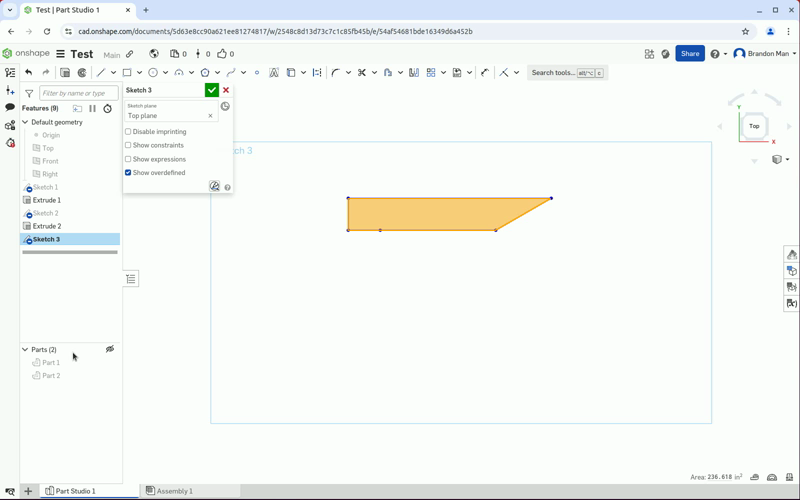
key(shift+e)
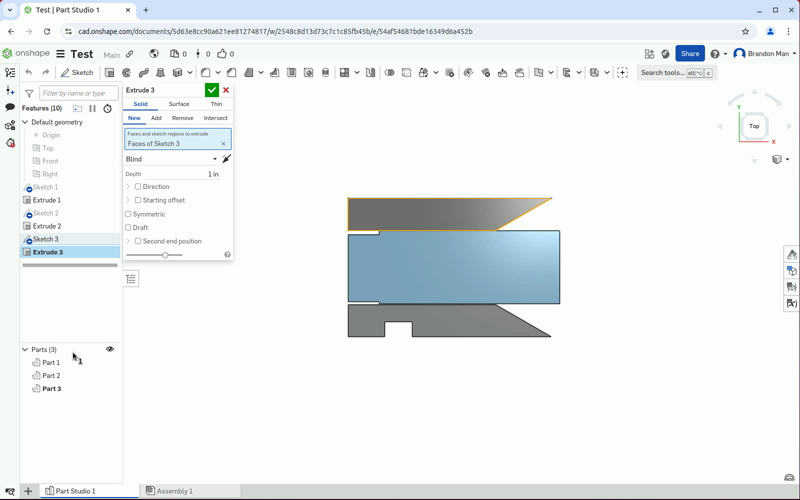
mouse_move(143, 106)
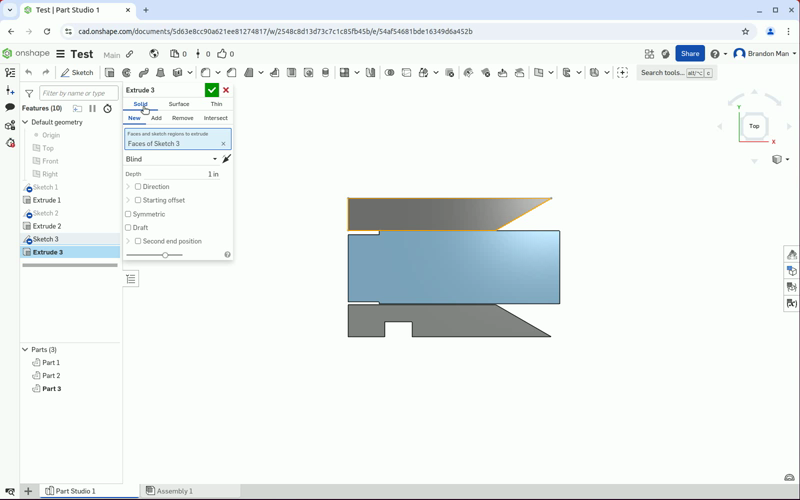
click(143, 106)
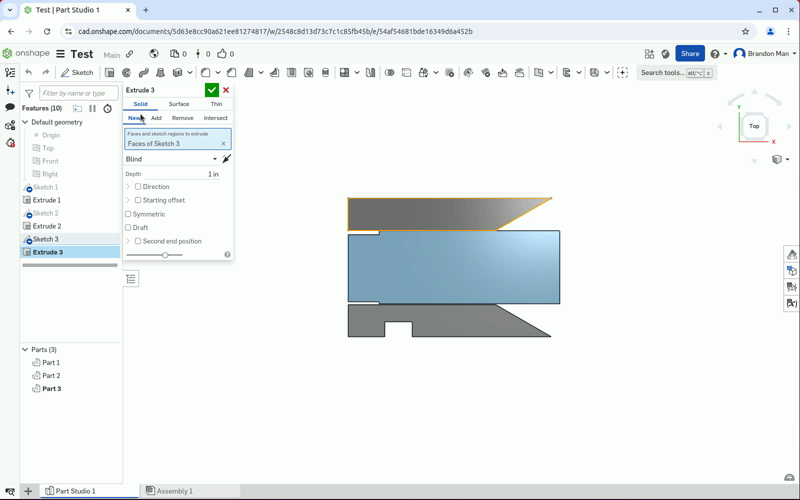
mouse_move(137, 120)
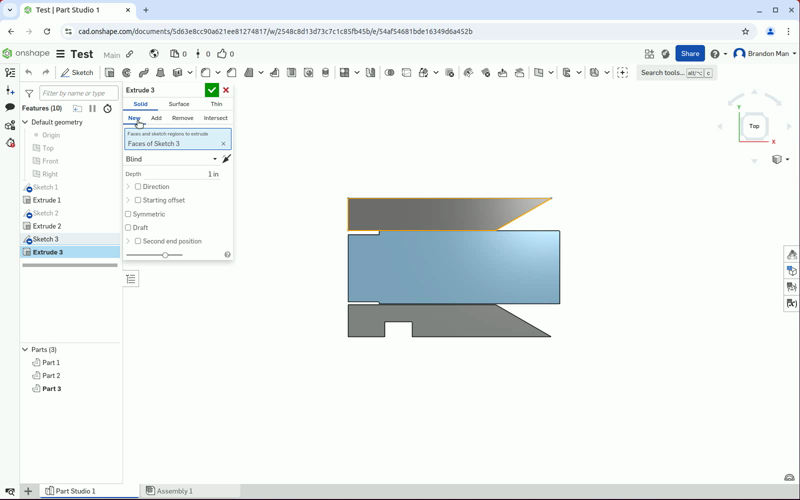
click(137, 120)
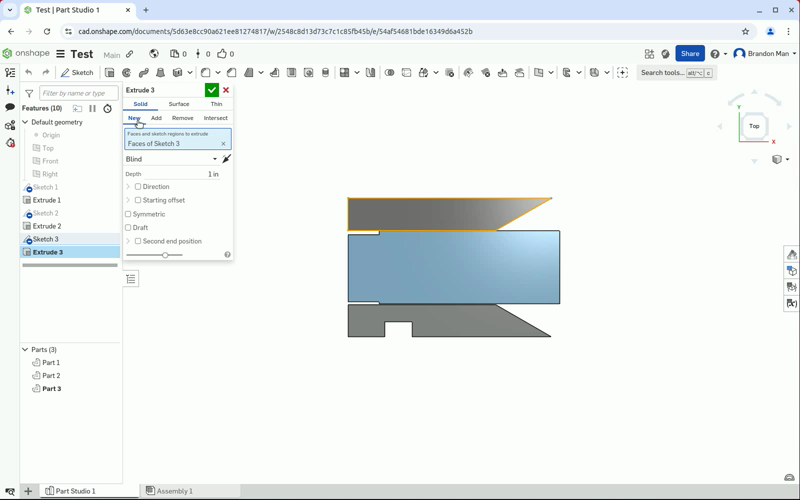
key(tab, 4)
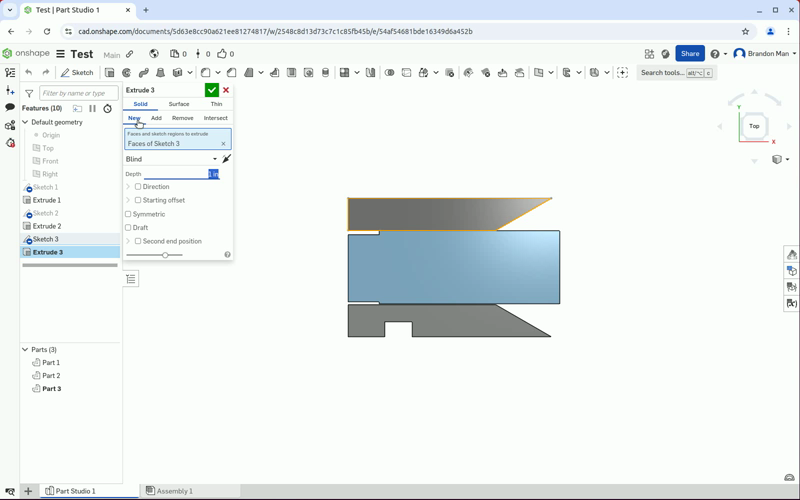
text(0.722)
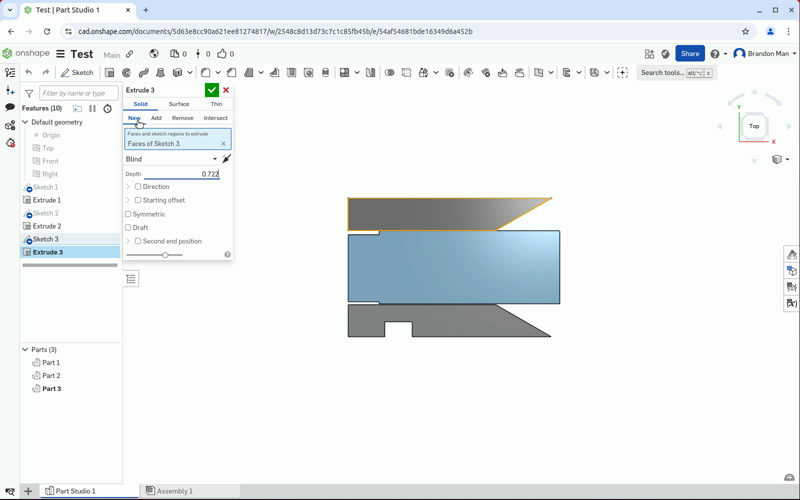
key(enter)
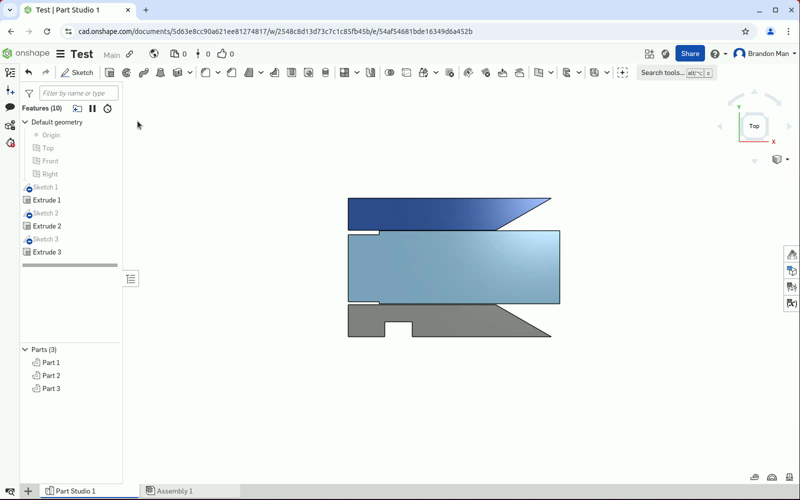
key(shift+h)
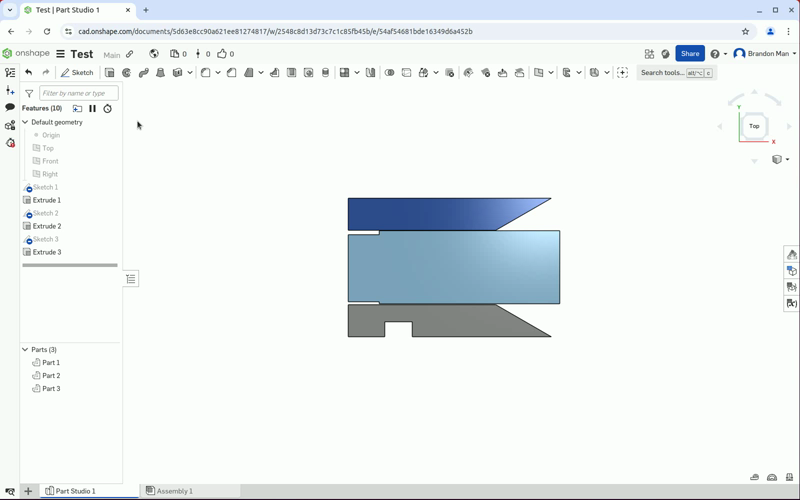
key(shift+h)
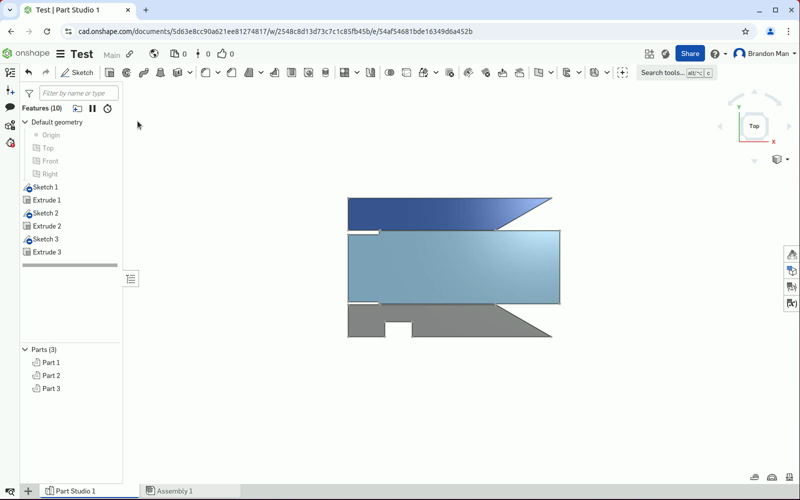
key(shift+7)
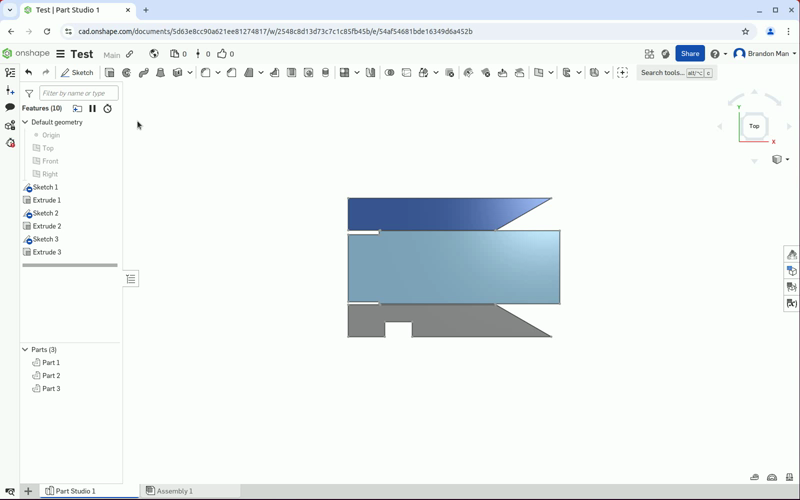
key(up, 3)
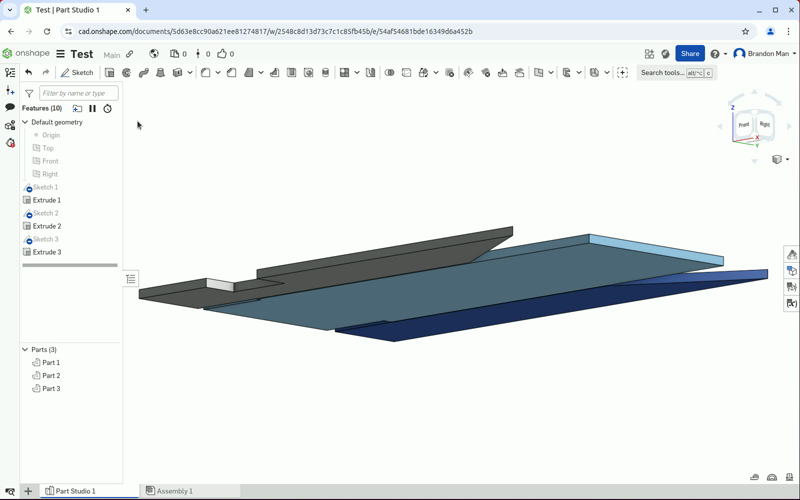
key(left, 3)
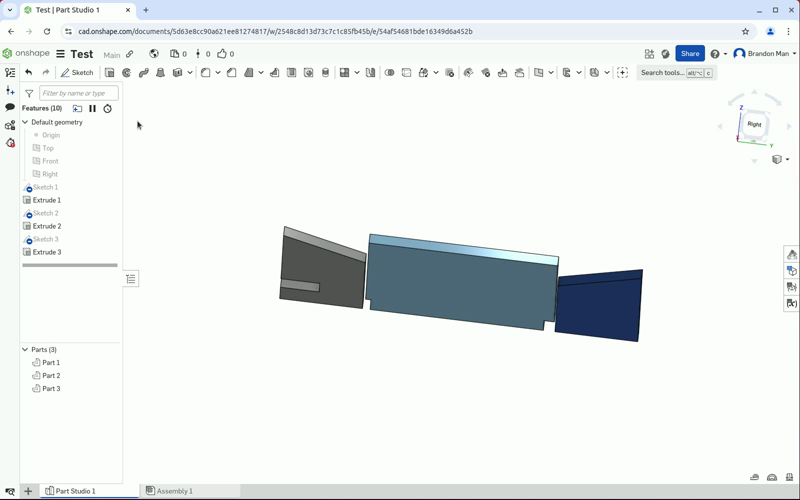
key(right, 3)
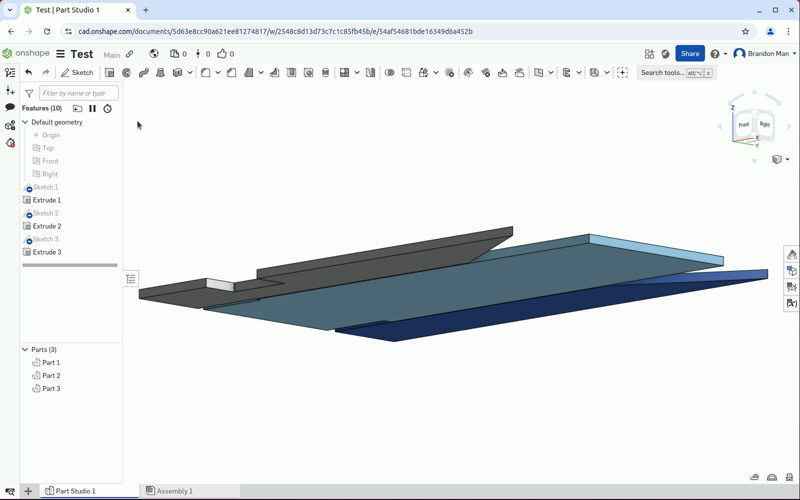
key(down, 3)
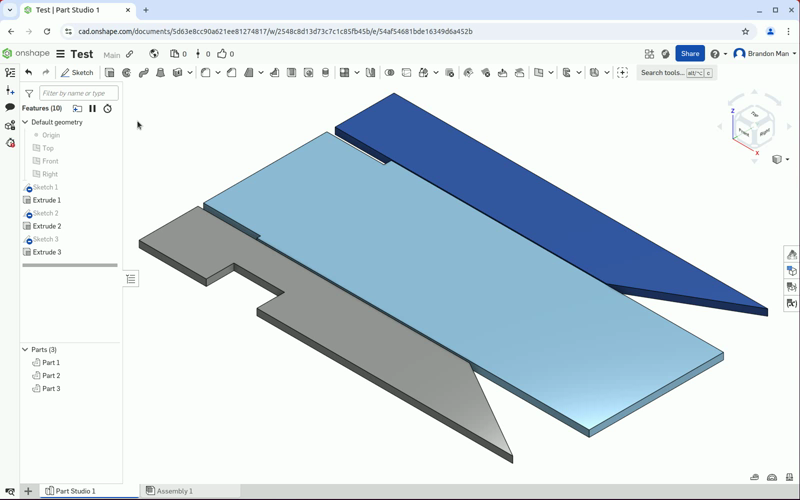
mouse_move(73, 189)
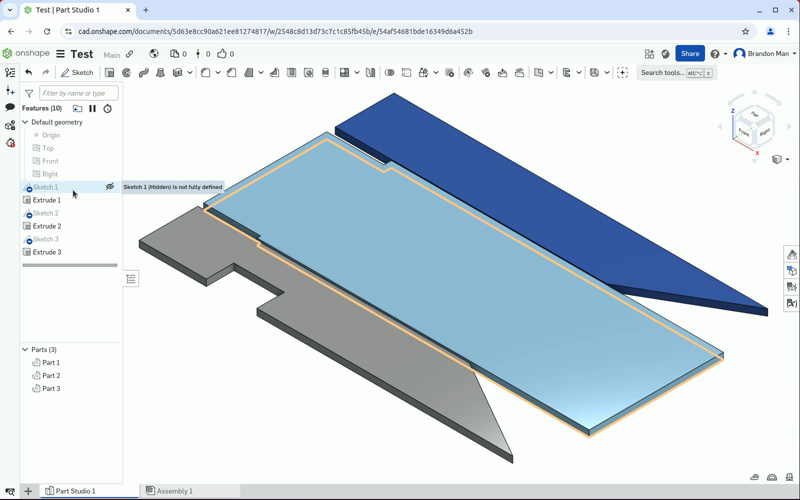
click(73, 189)